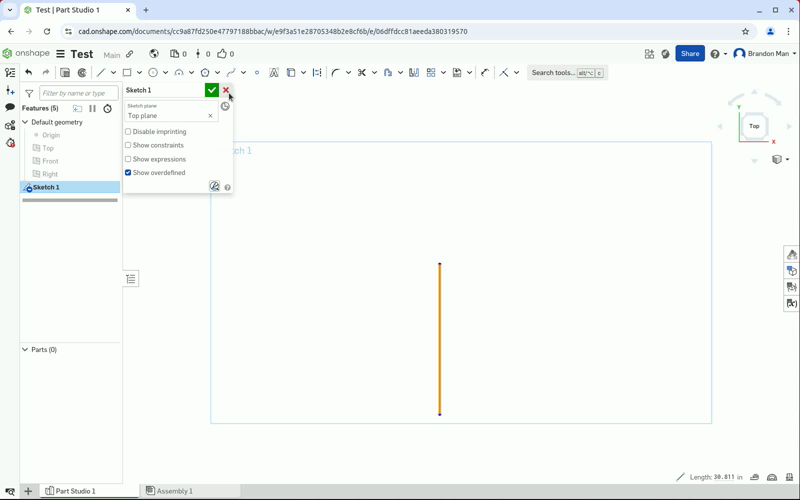
key(shift+h)
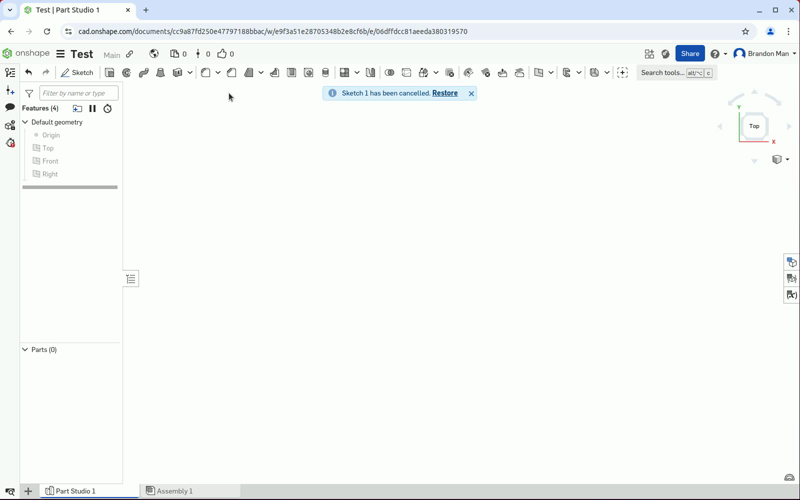
mouse_move(73, 352)
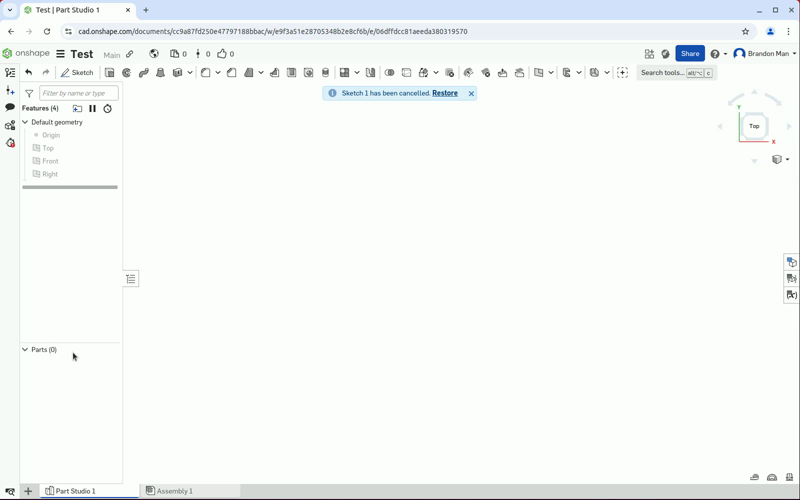
key(y)
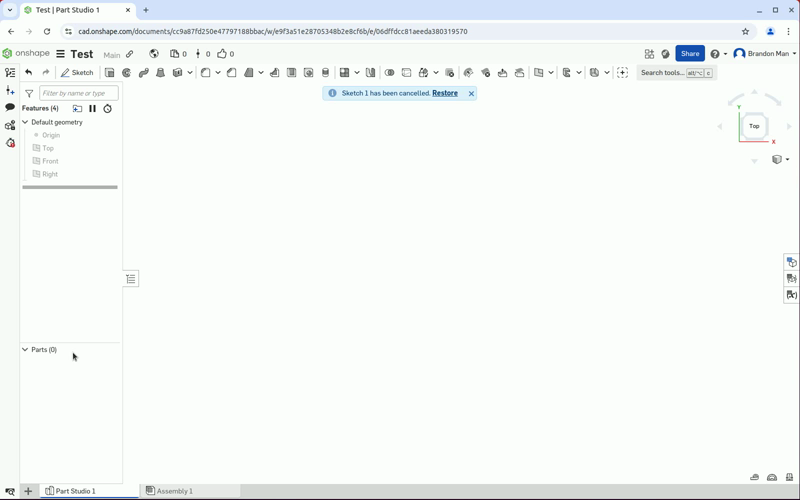
key(shift+p)
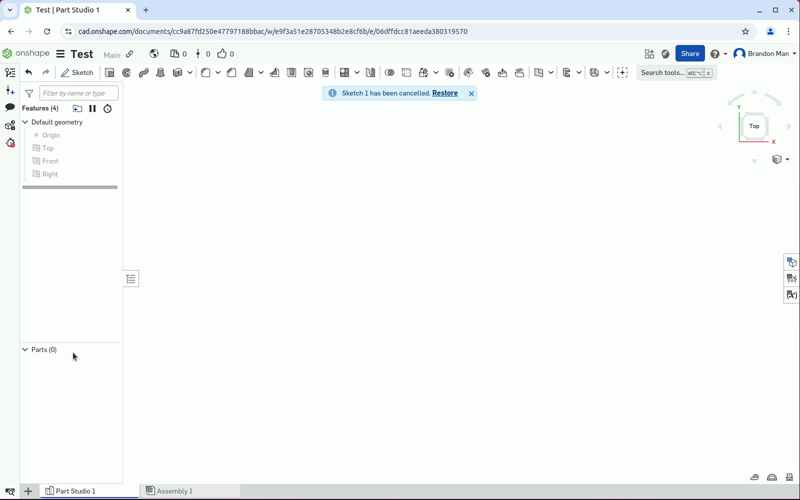
key(space)
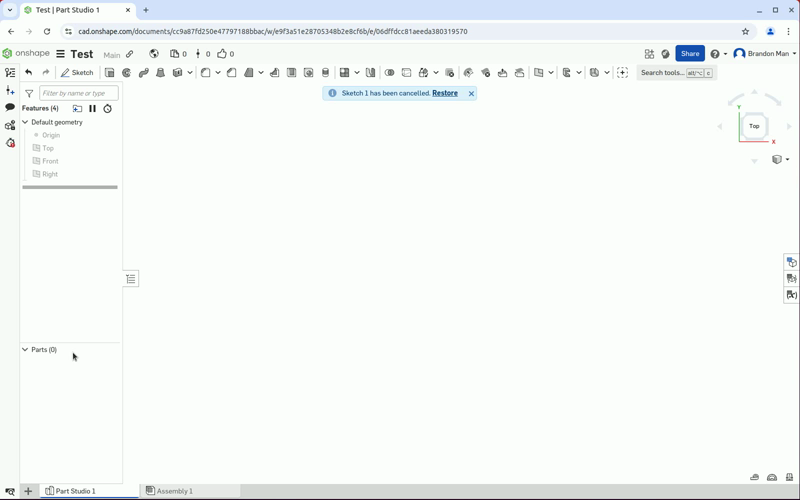
key_down(shift)
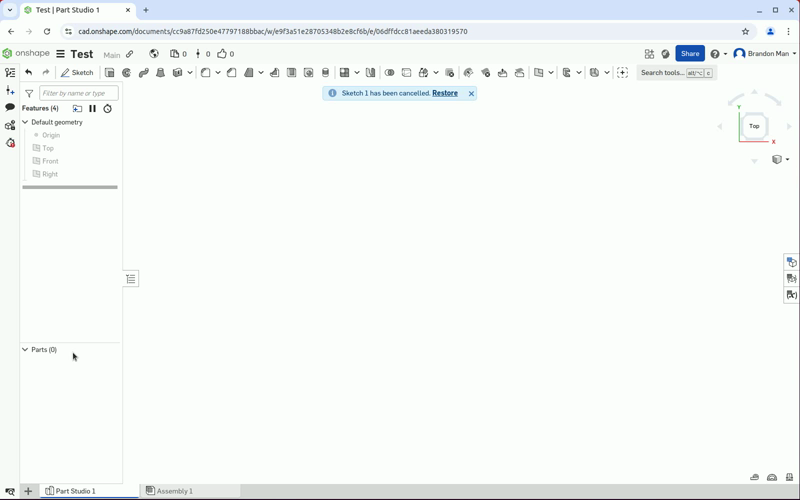
key(up)
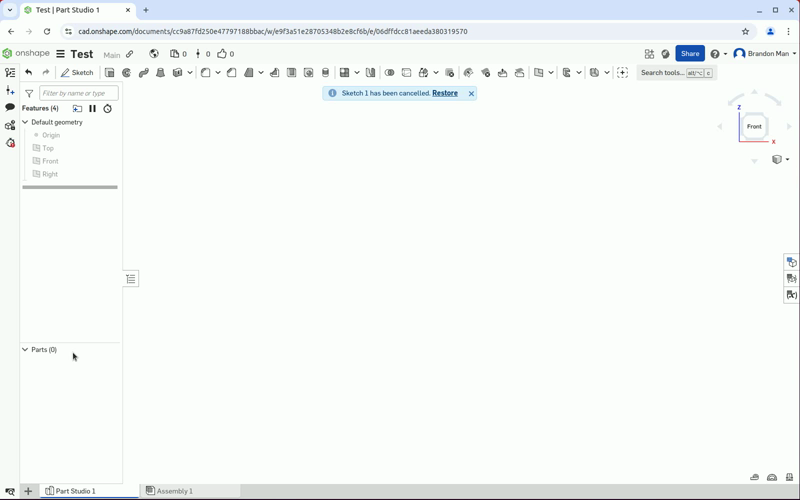
key_up(shift)
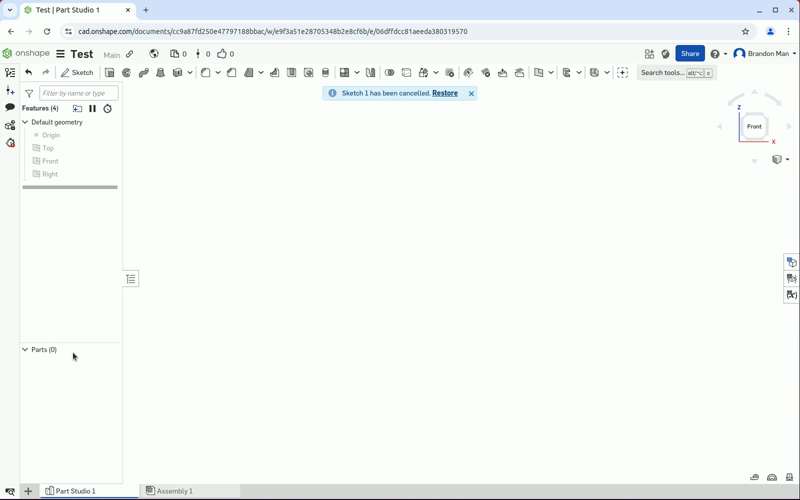
mouse_move(73, 352)
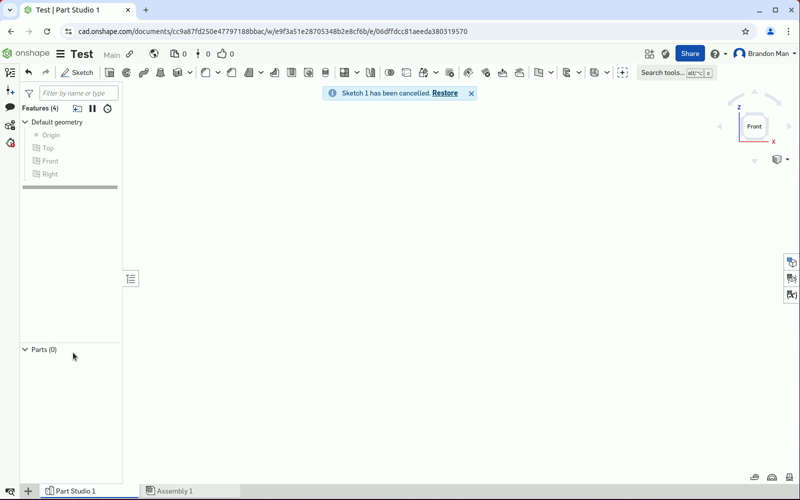
key(shift+y)
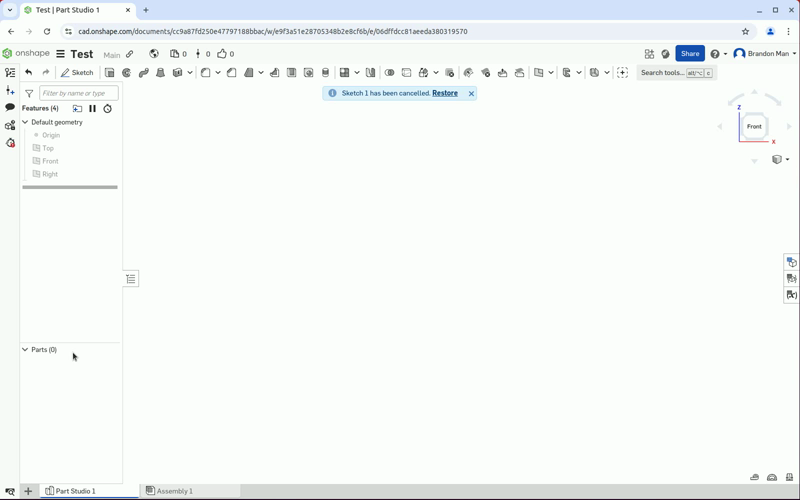
key(shift+s)
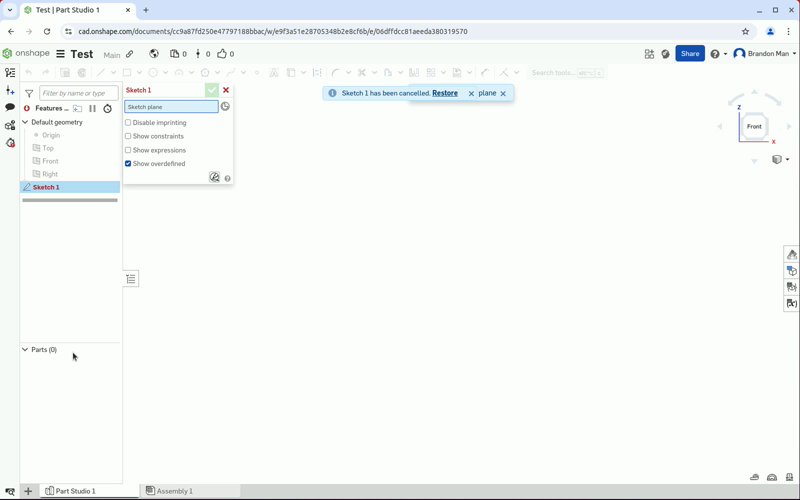
mouse_move(73, 163)
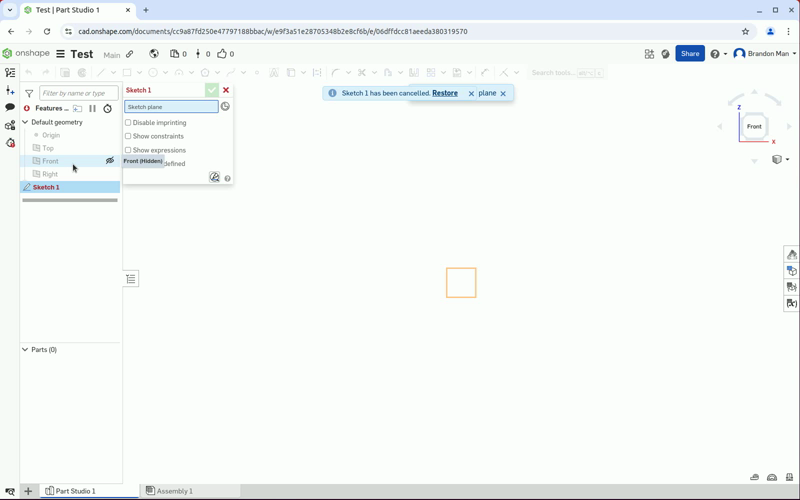
click(73, 163)
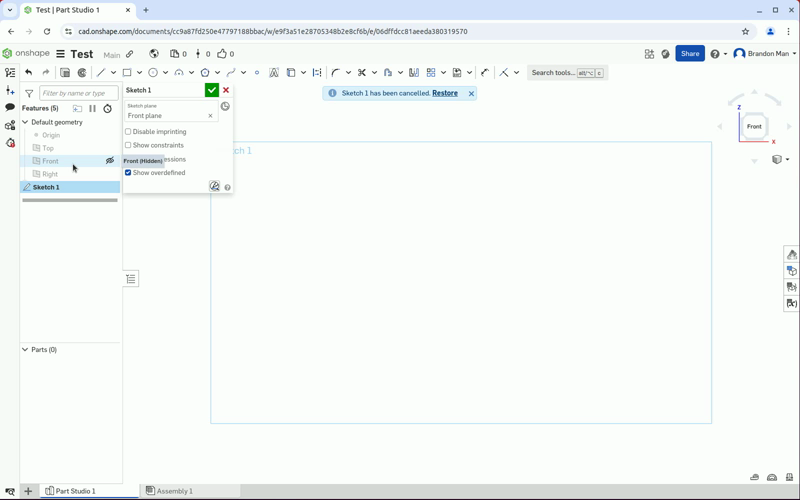
mouse_move(73, 352)
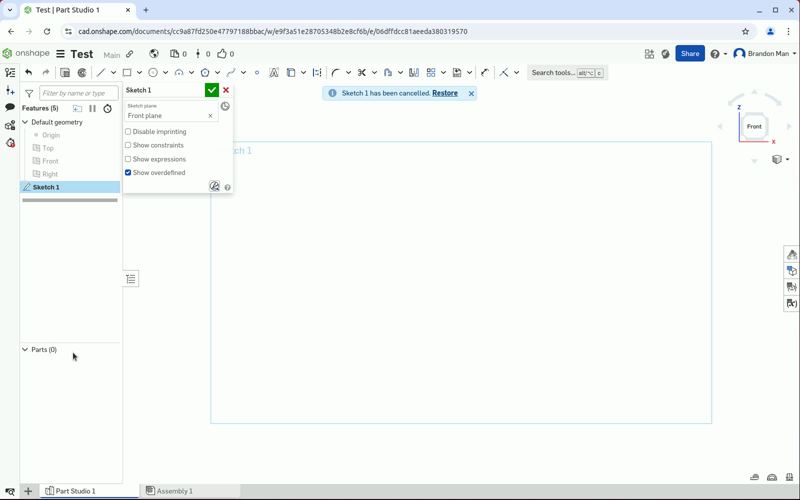
key(y)
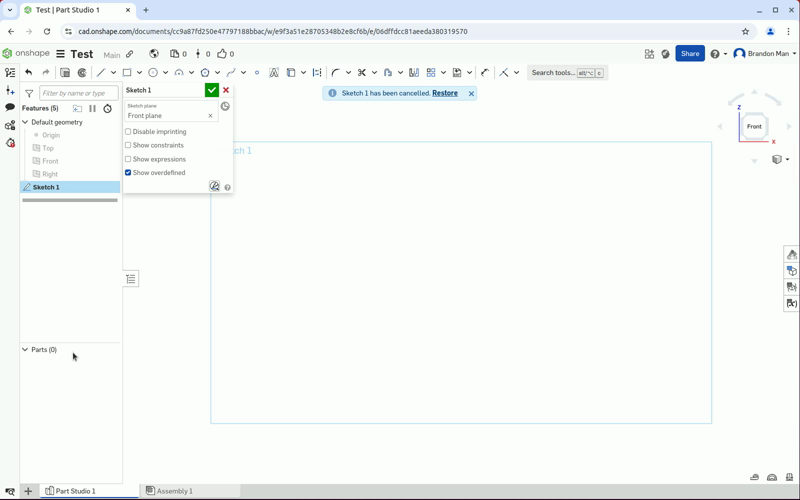
key(a)
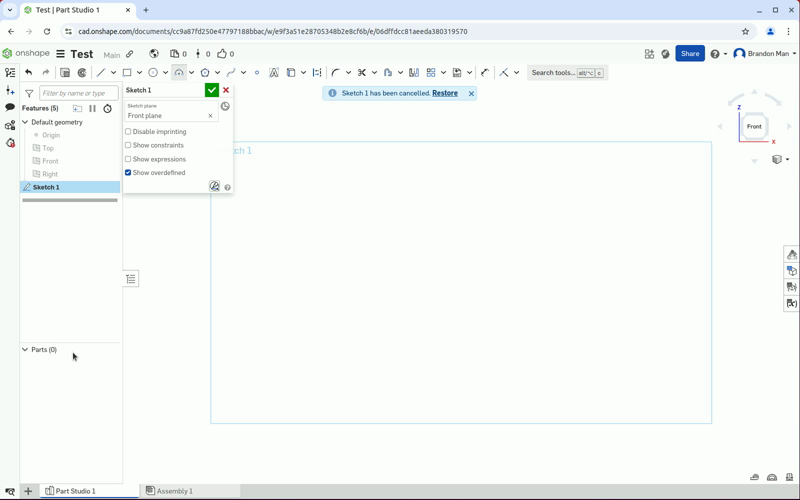
key_down(shift)
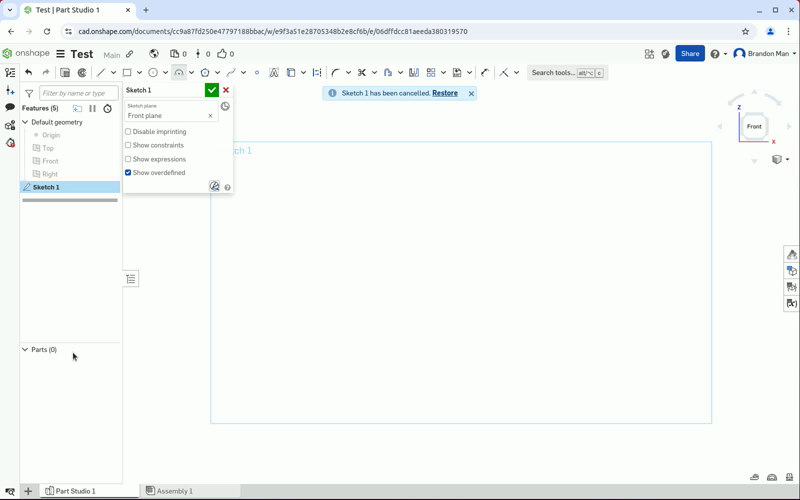
mouse_move(457, 282)
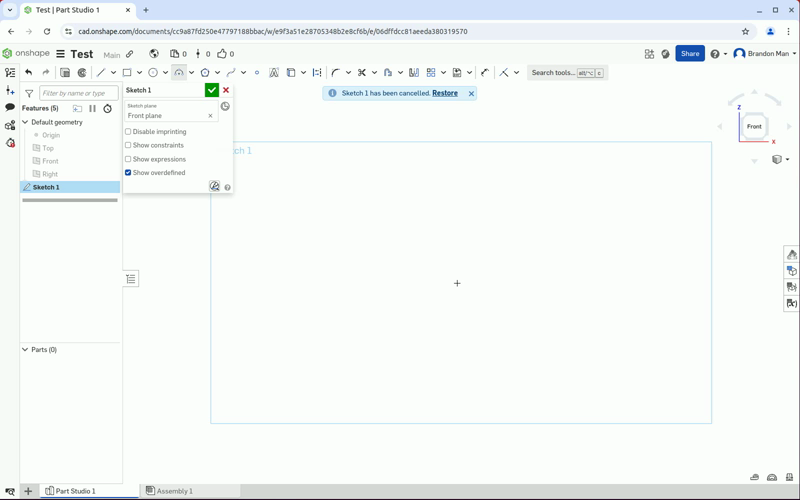
click(457, 282)
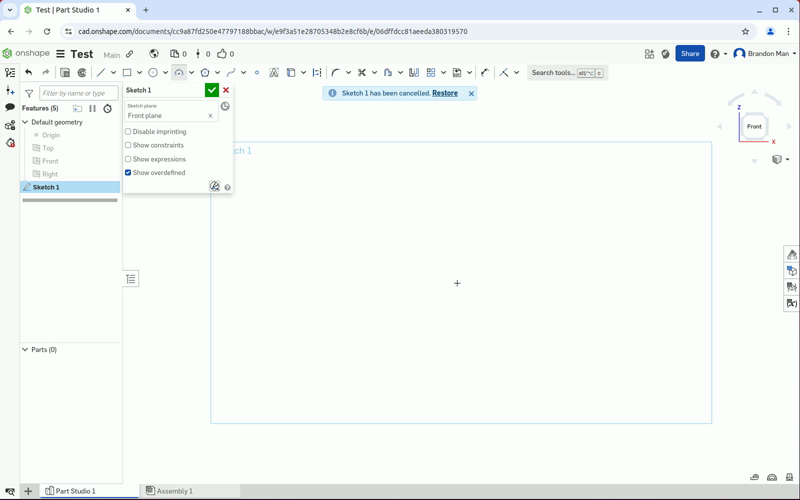
key_up(shift)
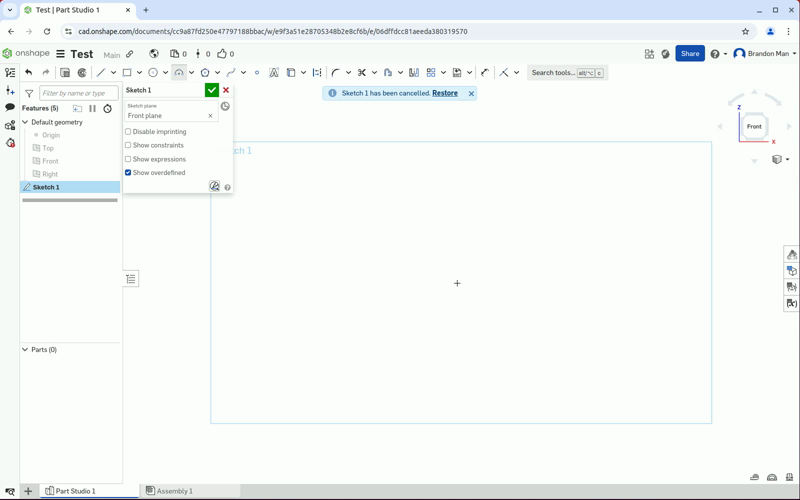
key_down(shift)
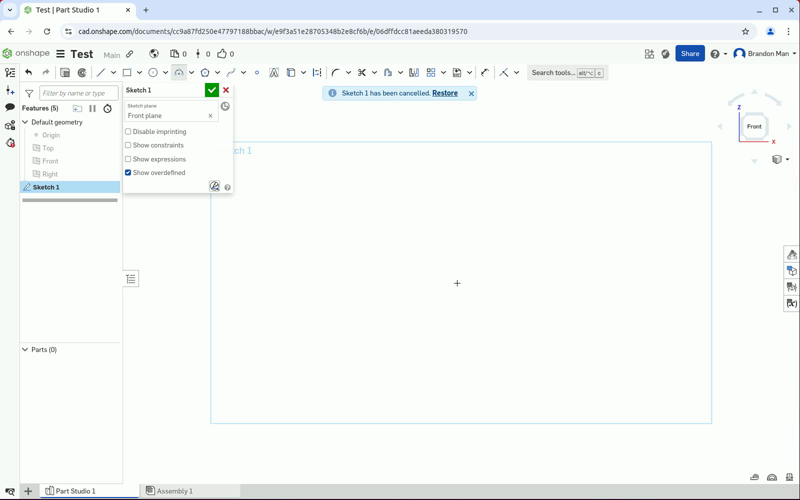
mouse_move(464, 282)
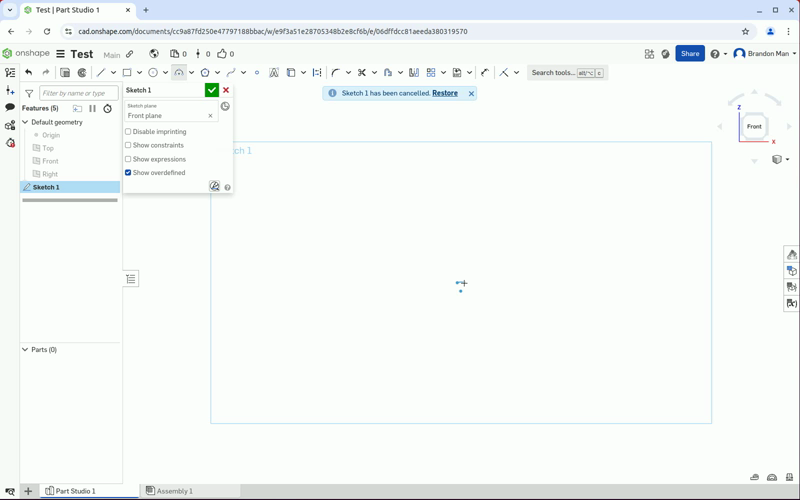
scroll(6)
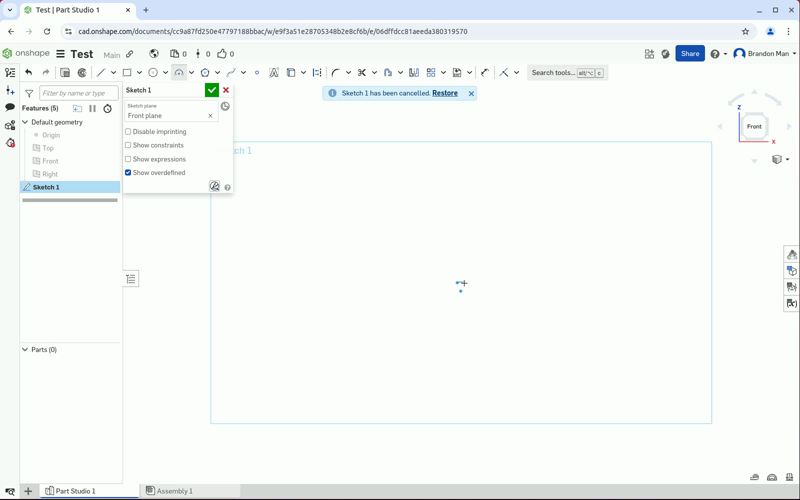
scroll(6)
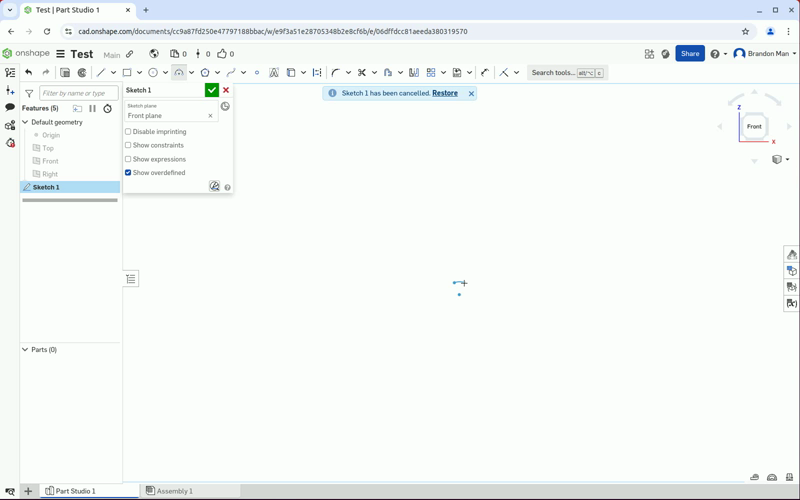
scroll(6)
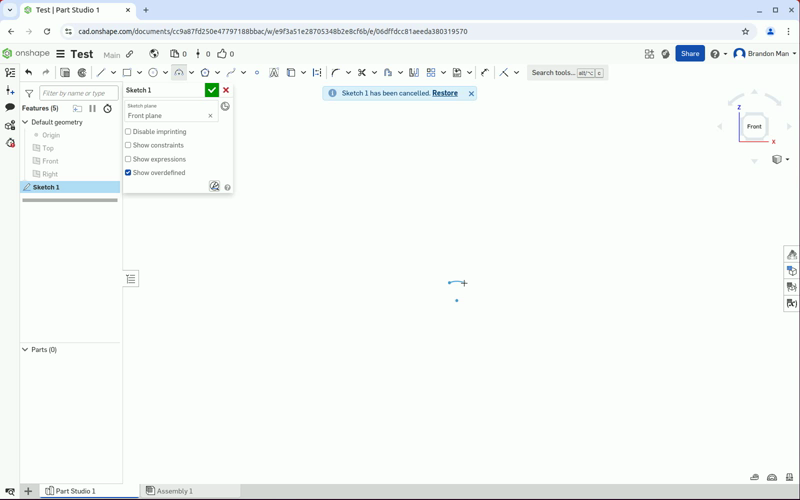
scroll(6)
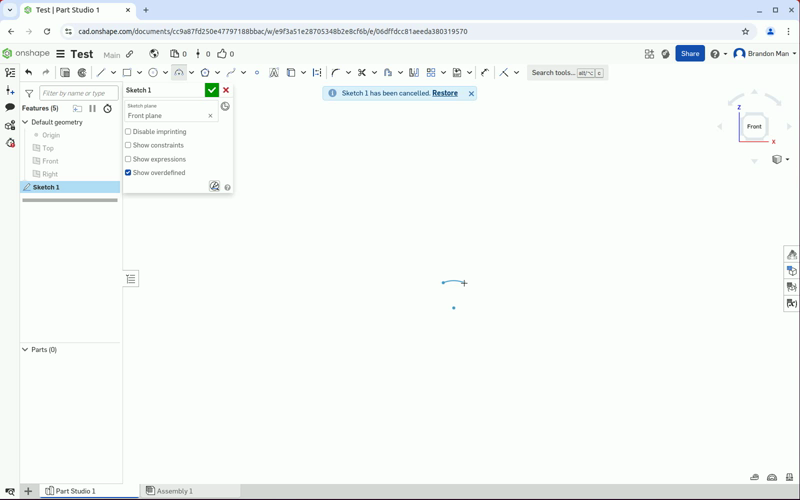
scroll(6)
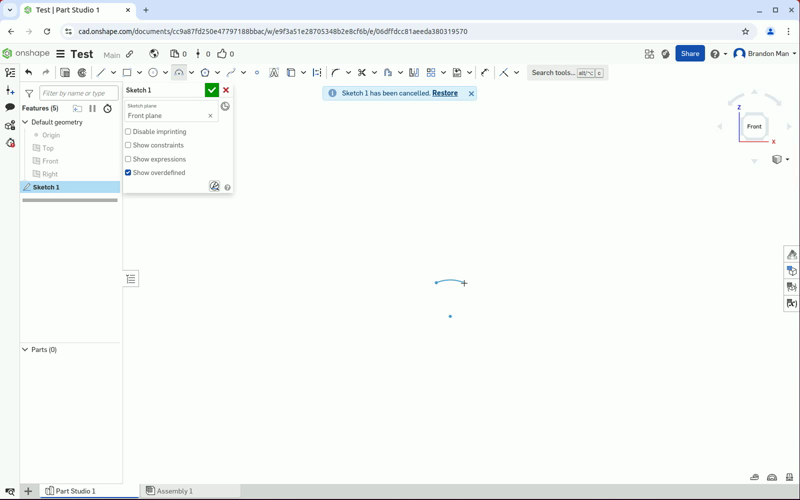
scroll(6)
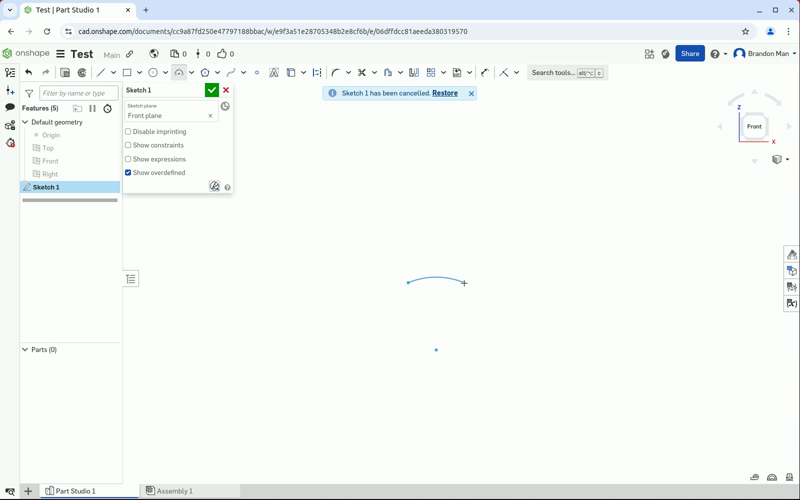
scroll(6)
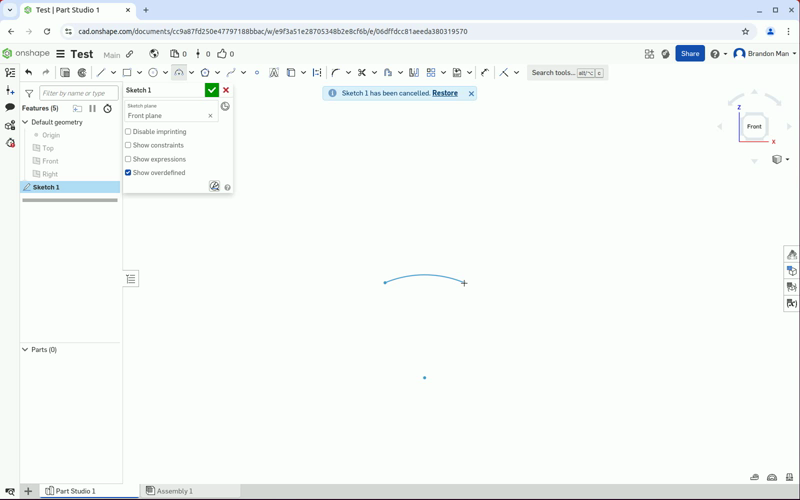
click(464, 282)
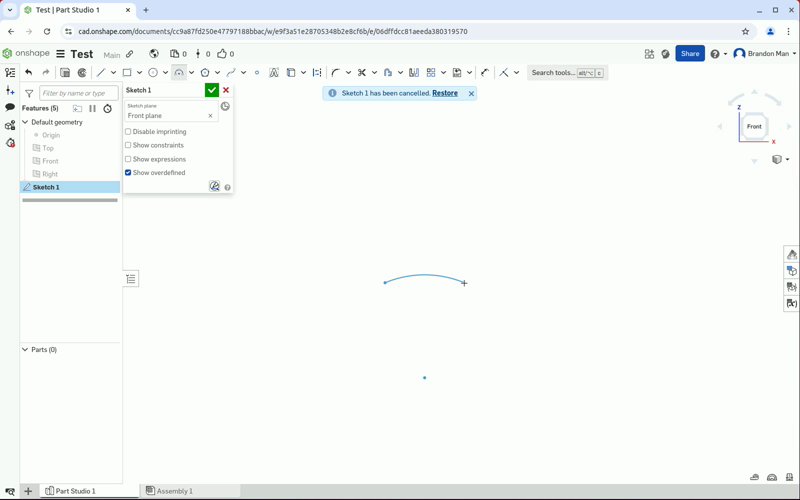
scroll(-6)
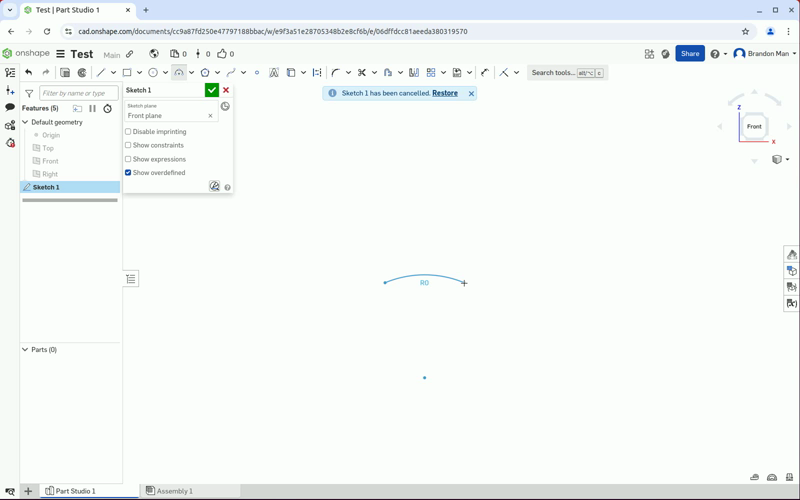
scroll(-6)
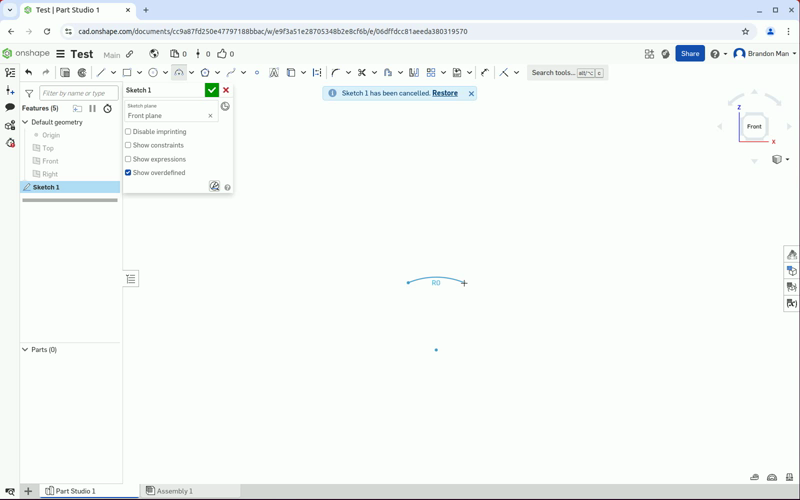
scroll(-6)
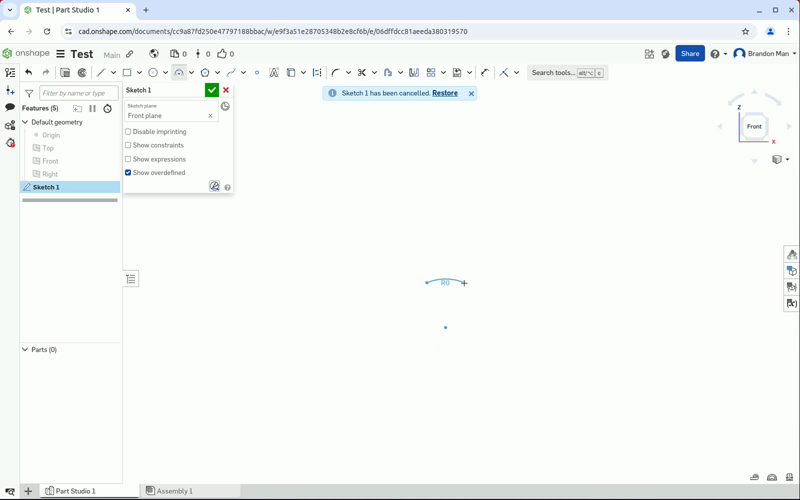
scroll(-6)
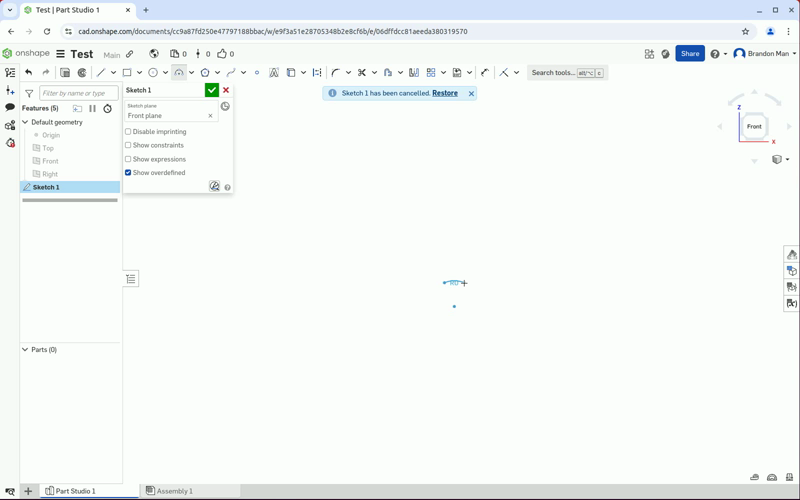
scroll(-6)
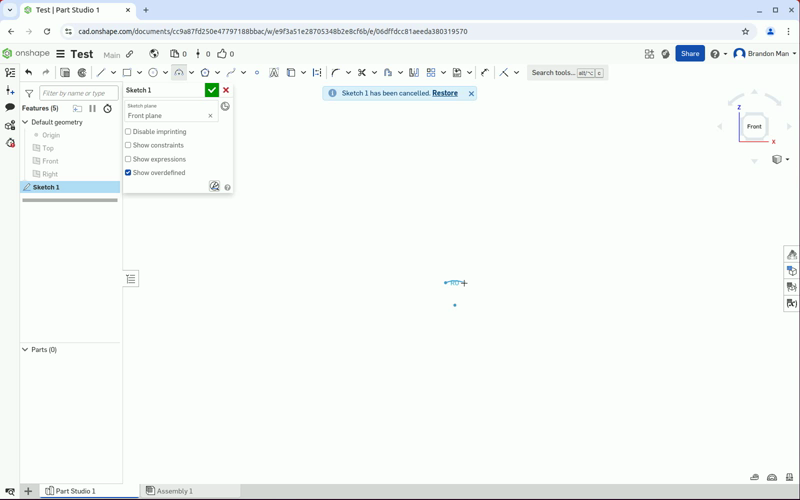
scroll(-6)
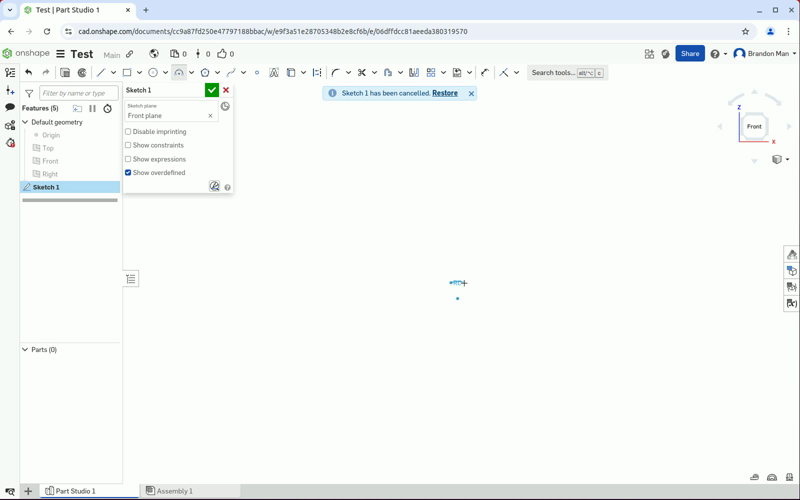
scroll(-6)
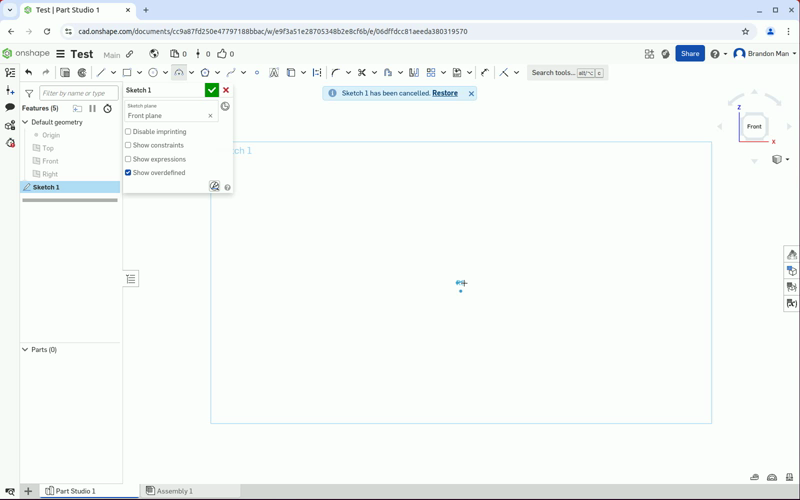
mouse_move(460, 286)
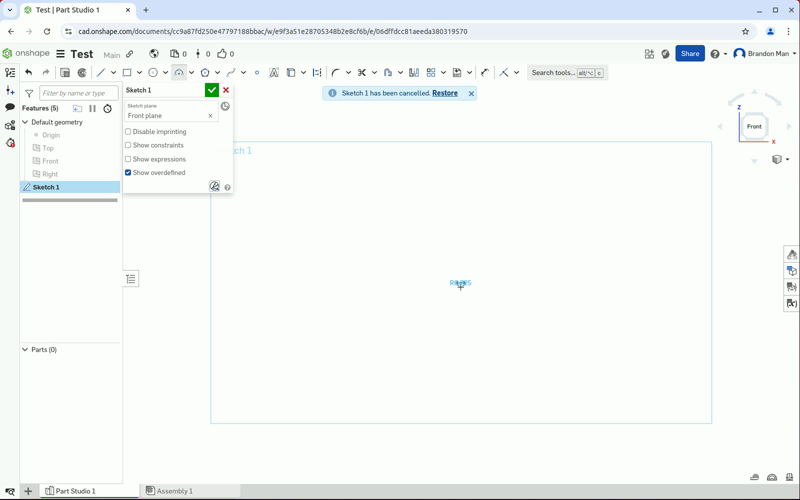
scroll(6)
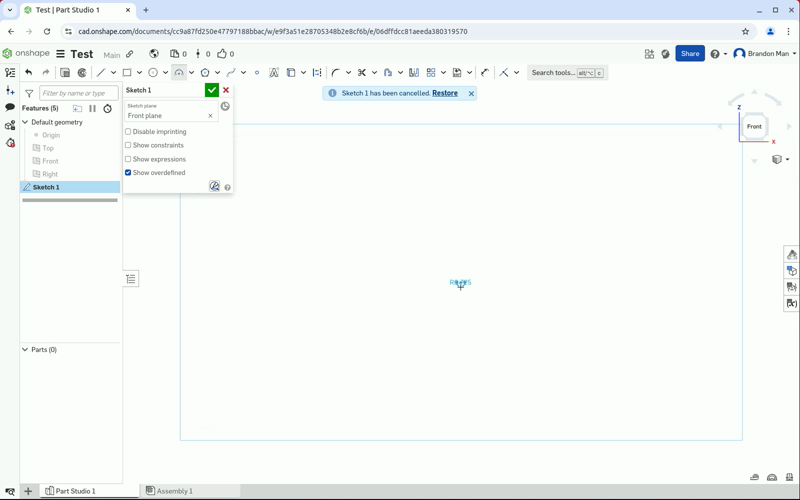
scroll(6)
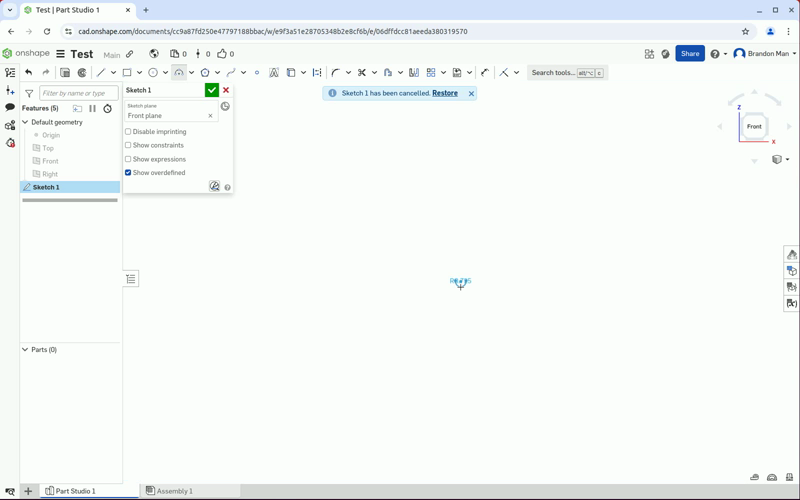
scroll(6)
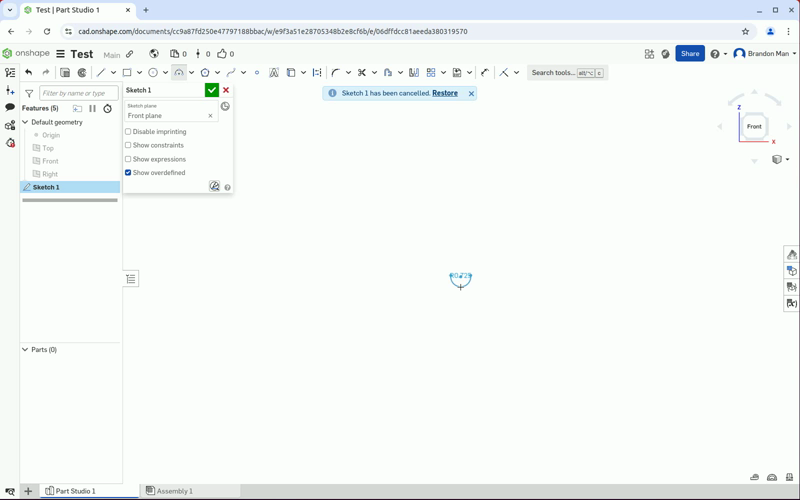
scroll(6)
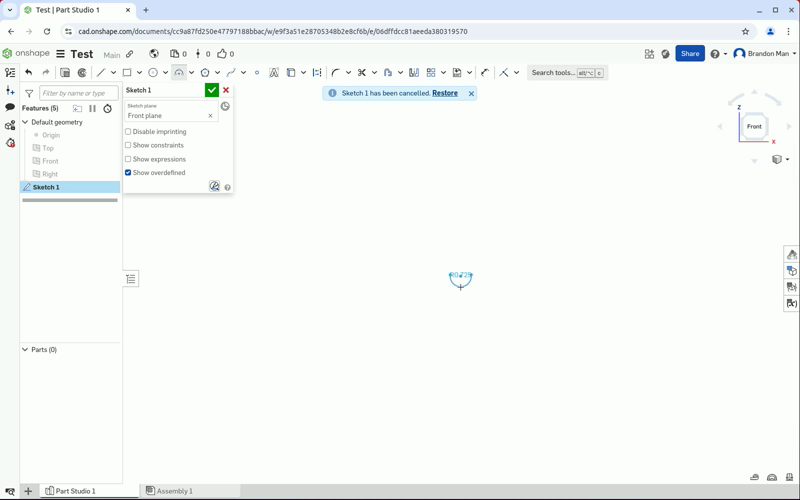
scroll(6)
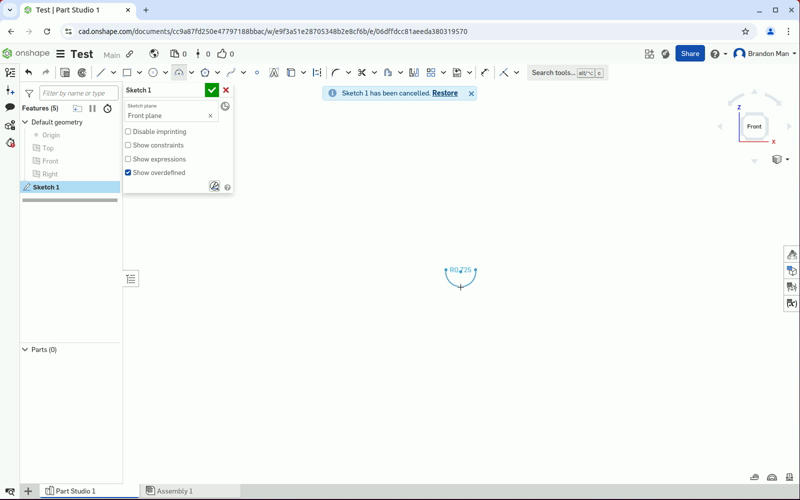
scroll(6)
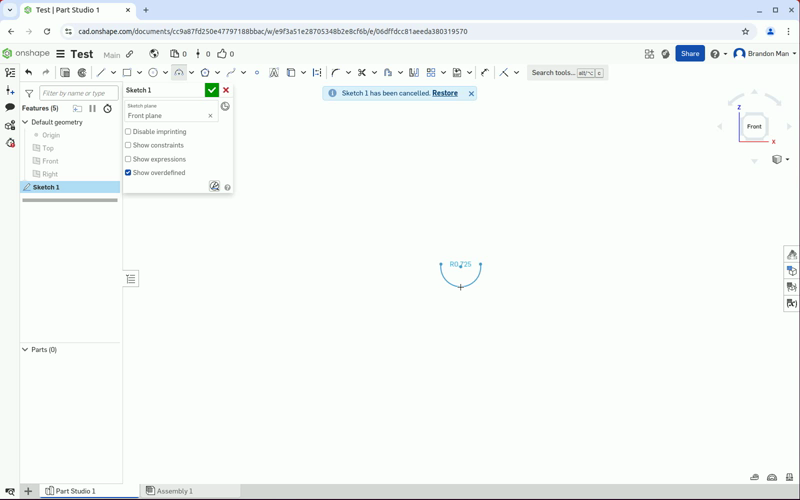
scroll(6)
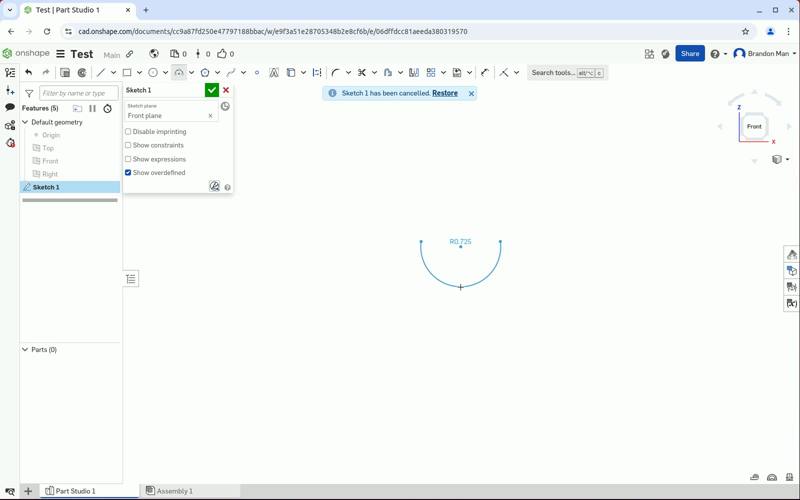
click(460, 286)
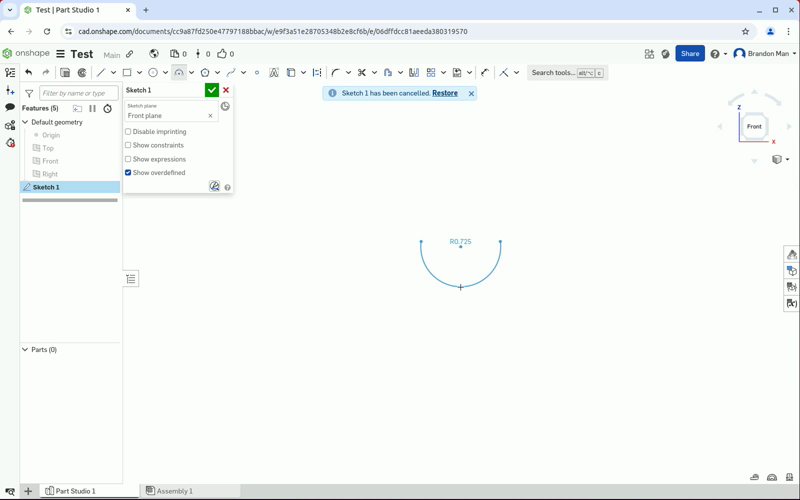
scroll(-6)
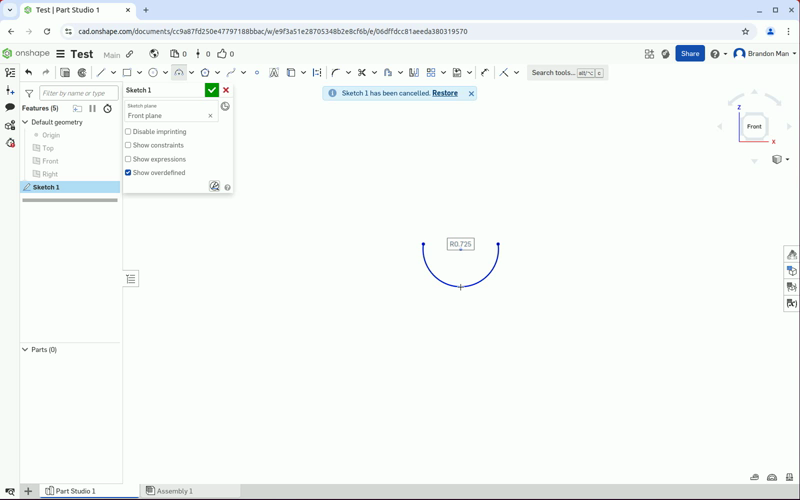
scroll(-6)
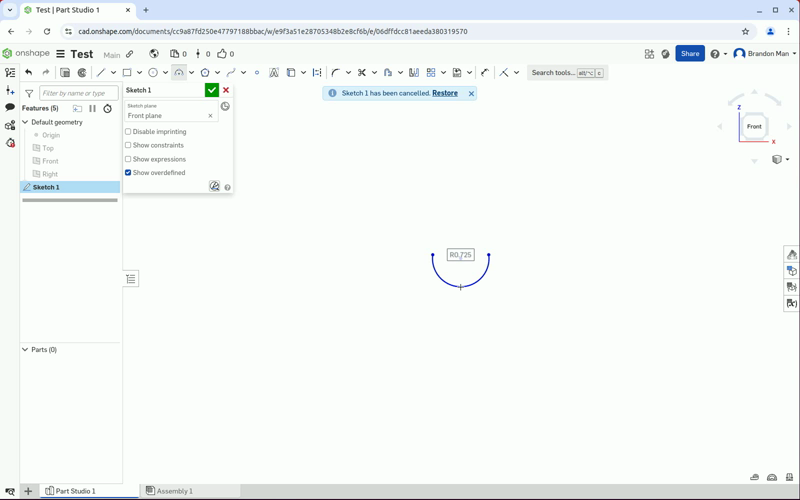
scroll(-6)
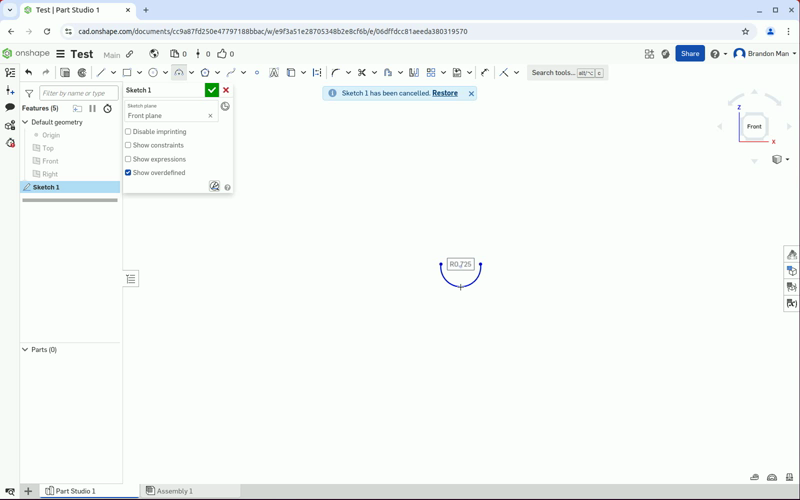
scroll(-6)
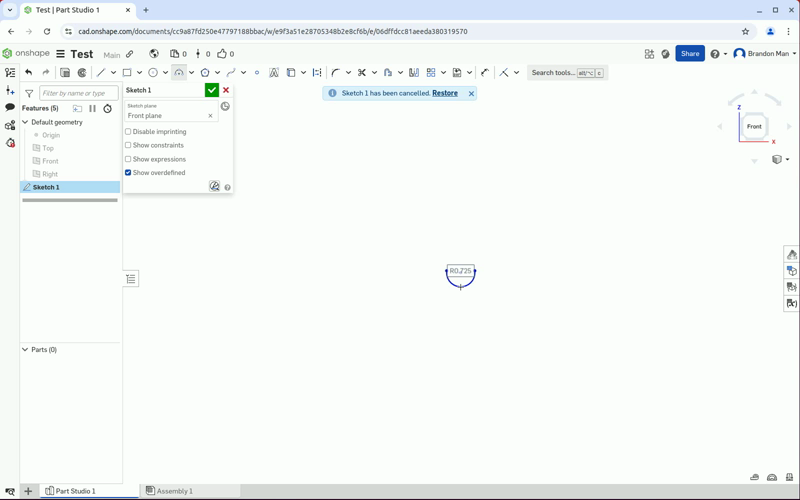
scroll(-6)
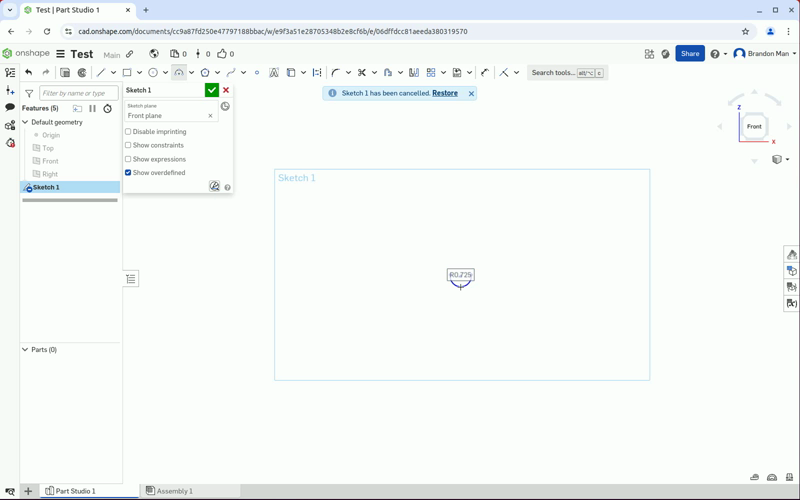
scroll(-6)
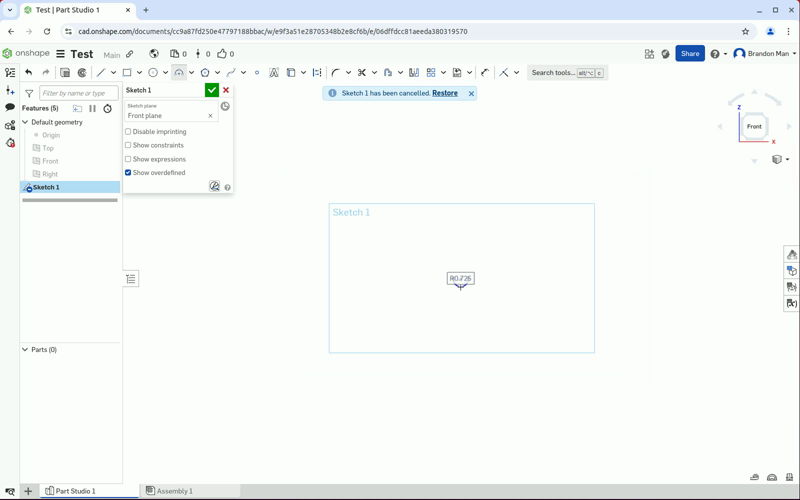
scroll(-6)
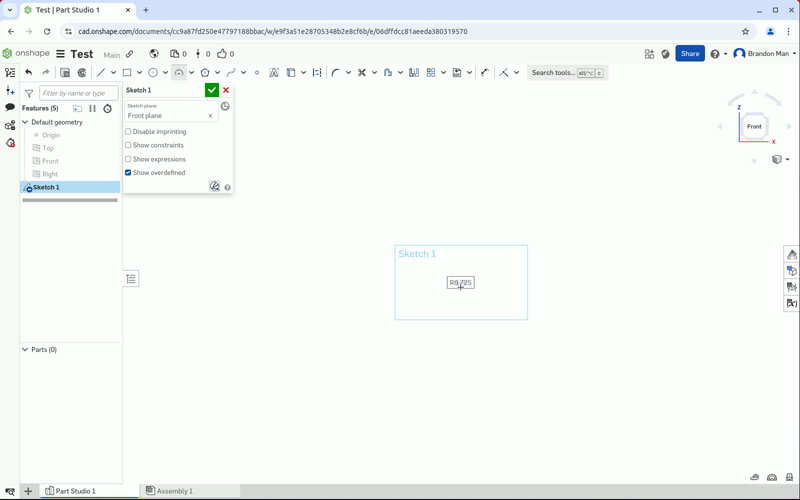
key_up(shift)
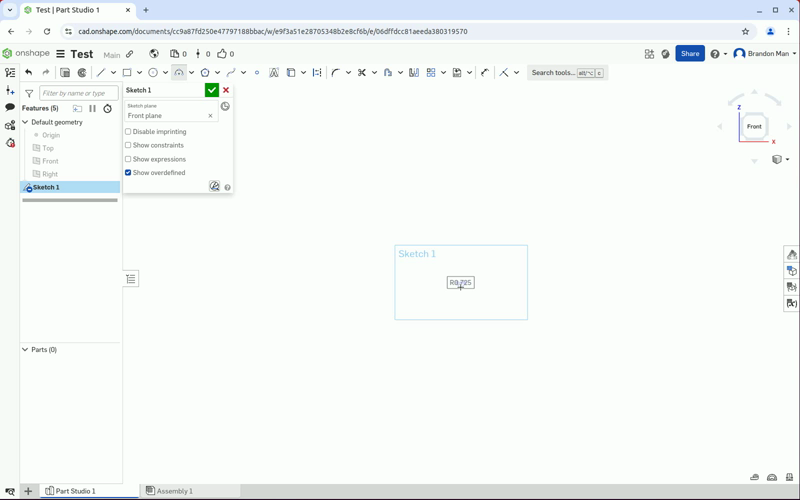
key(esc)
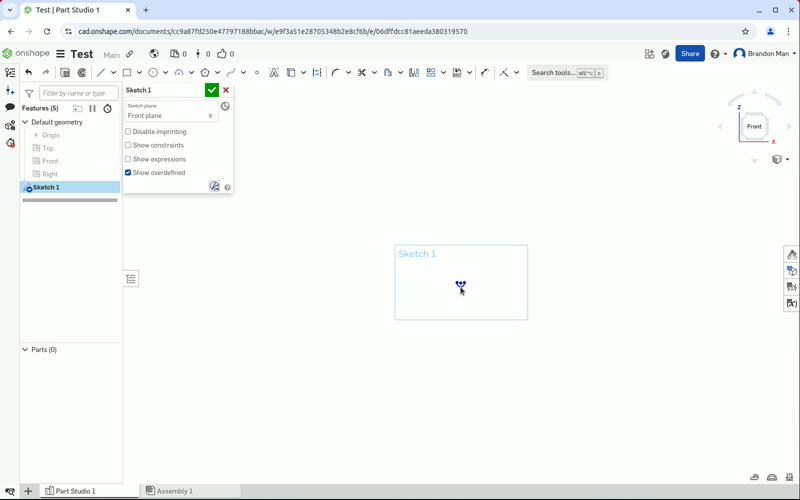
key(l)
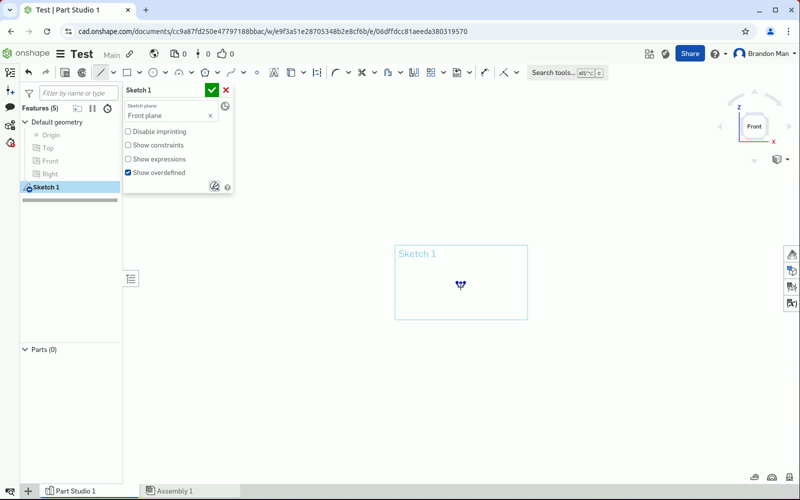
mouse_move(464, 282)
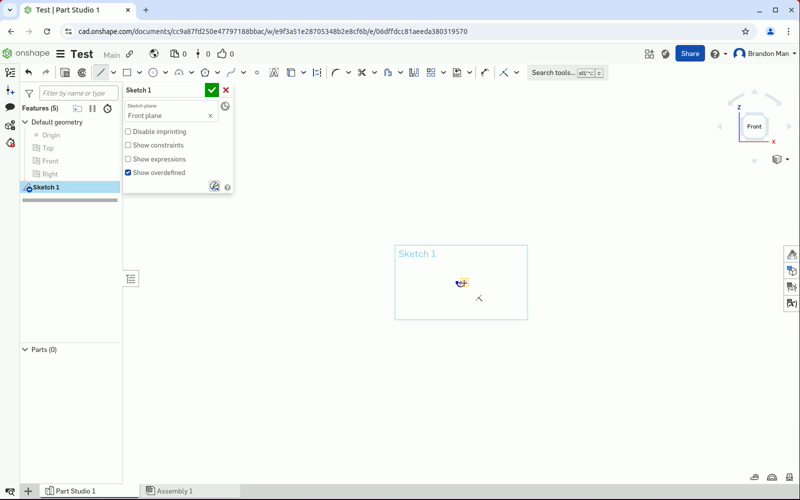
scroll(6)
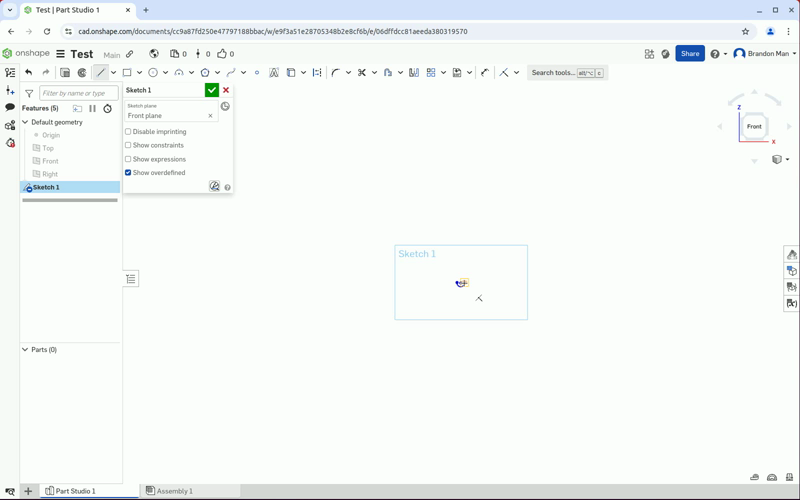
scroll(6)
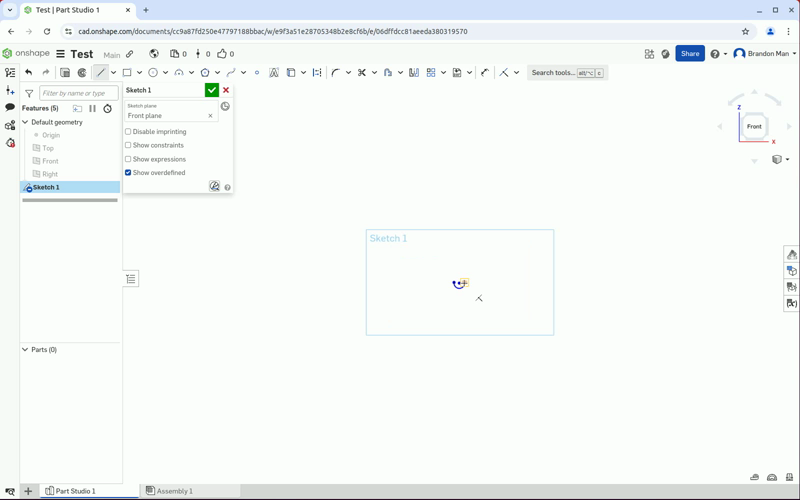
scroll(6)
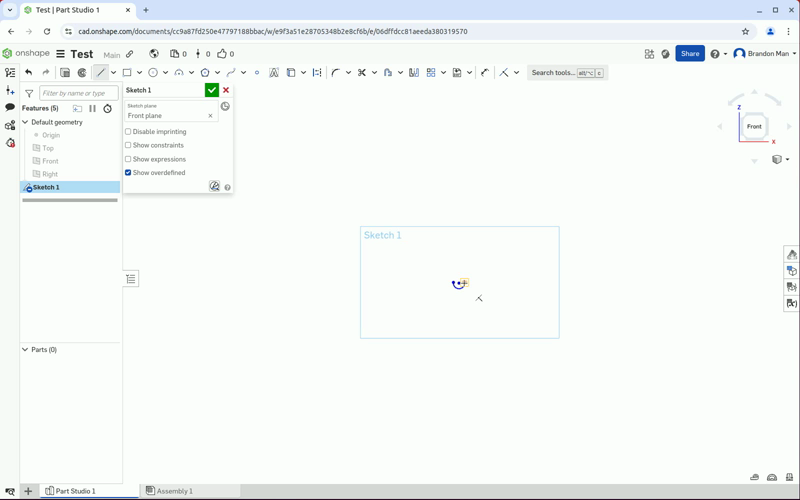
scroll(6)
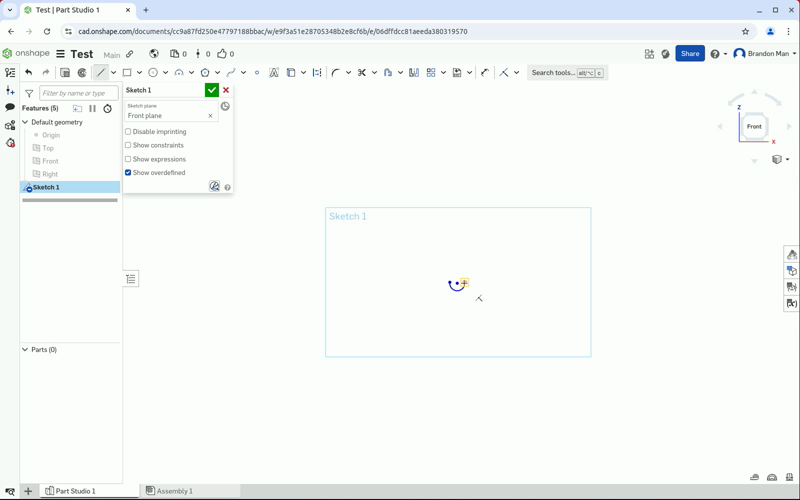
scroll(6)
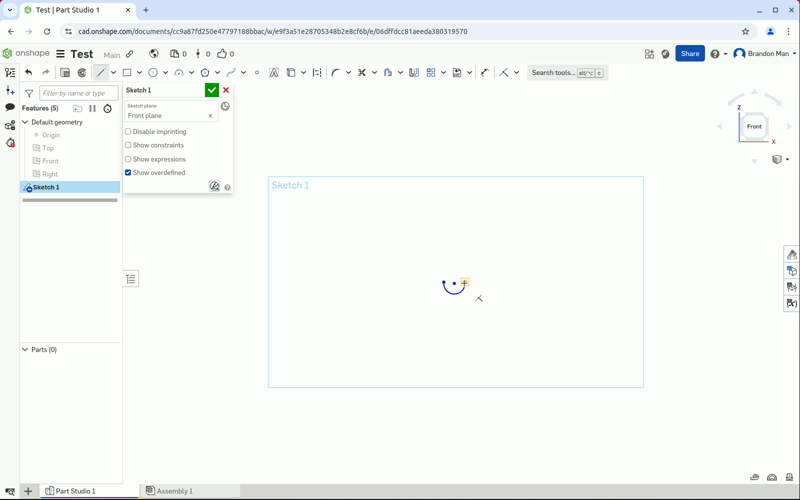
scroll(6)
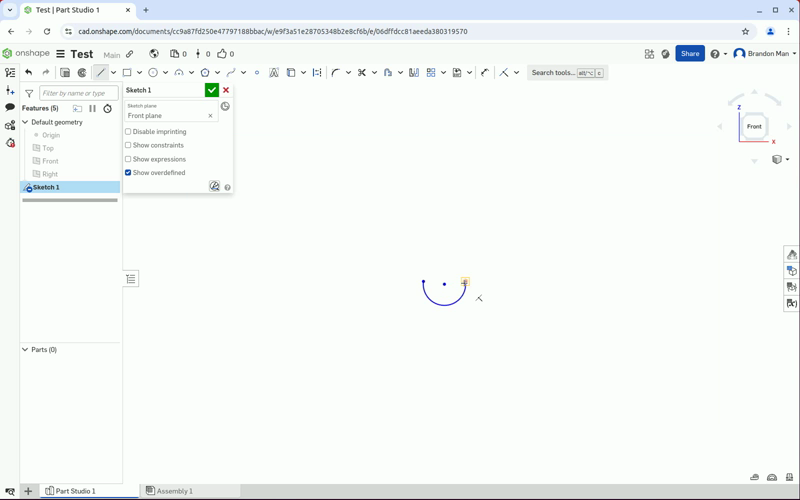
scroll(6)
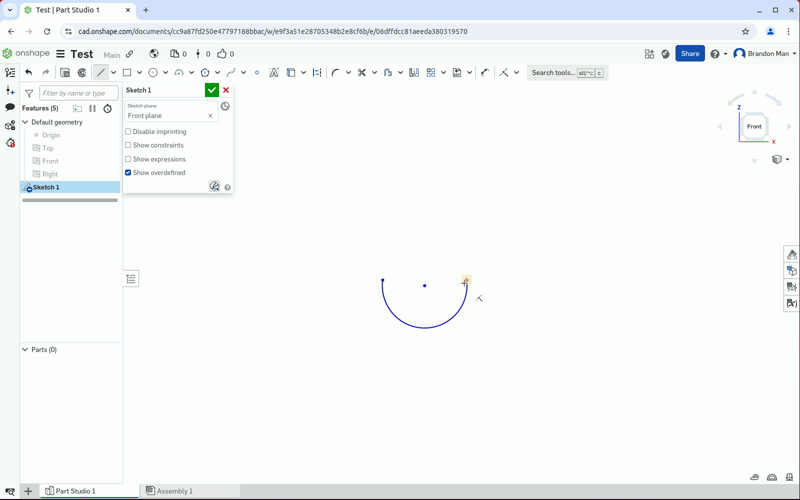
click(464, 282)
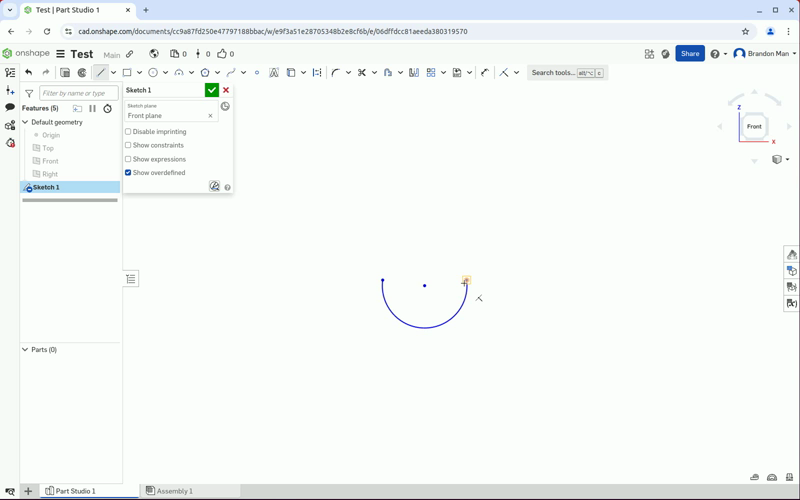
scroll(-6)
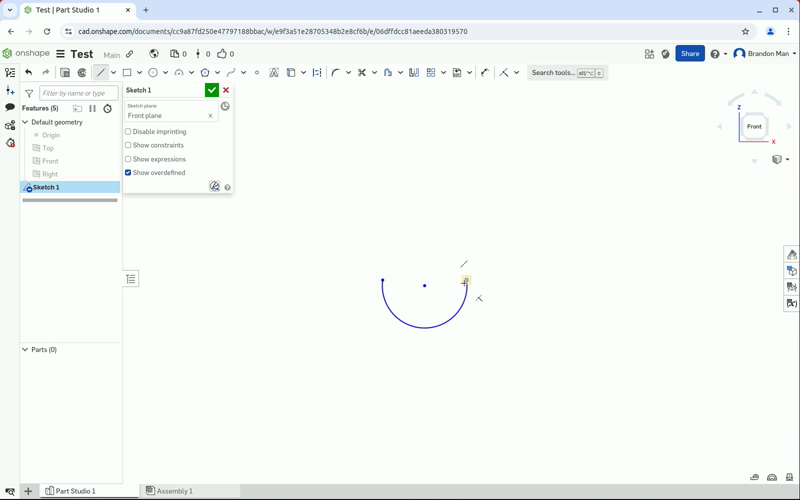
scroll(-6)
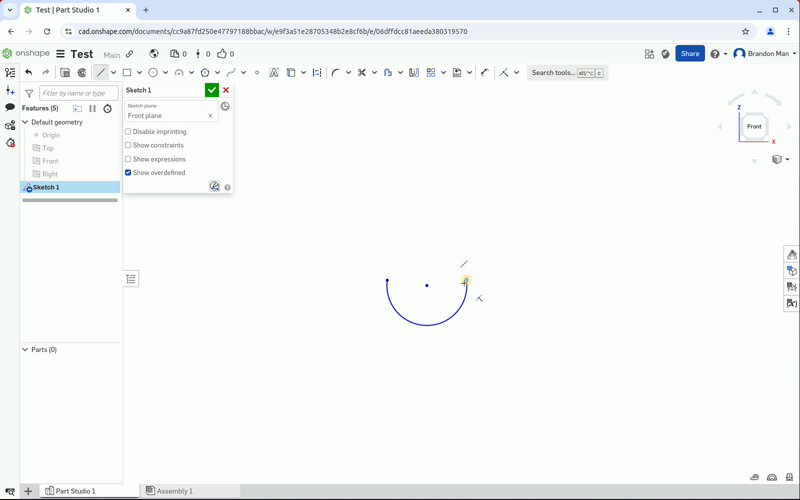
scroll(-6)
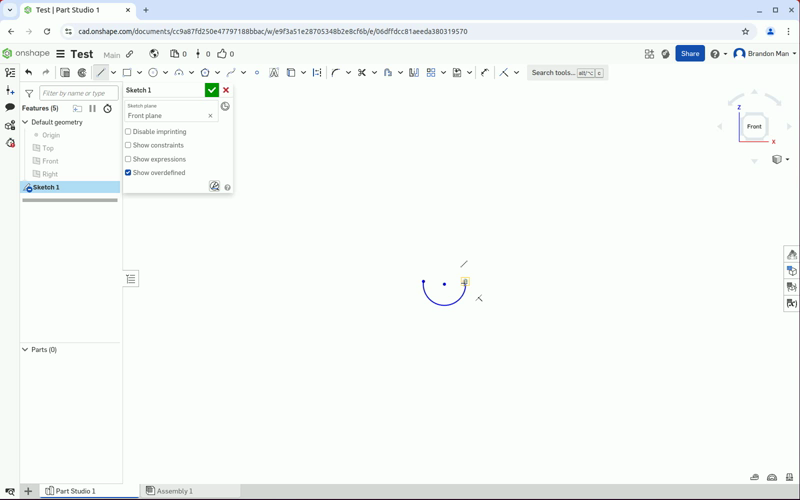
scroll(-6)
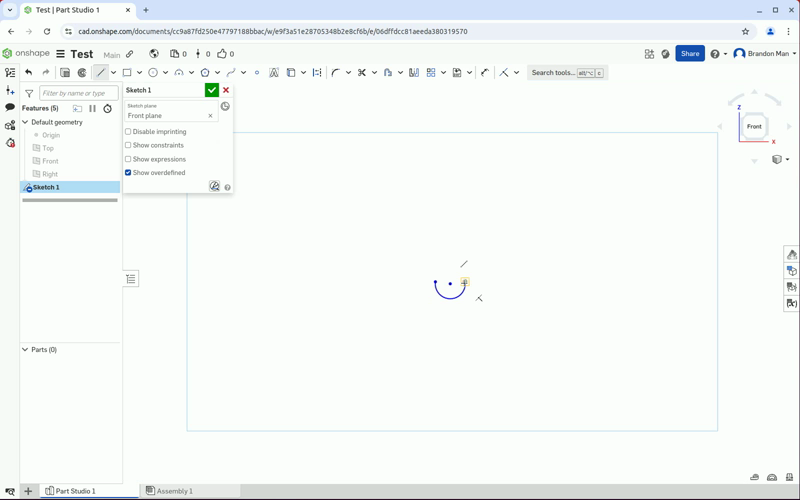
scroll(-6)
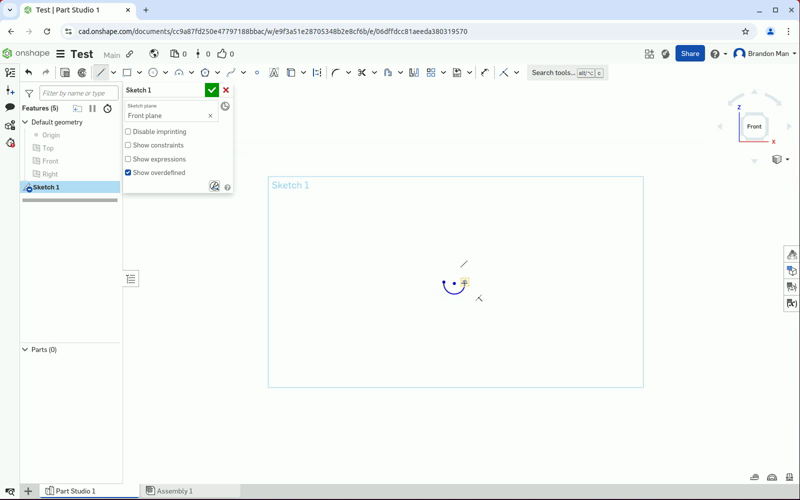
scroll(-6)
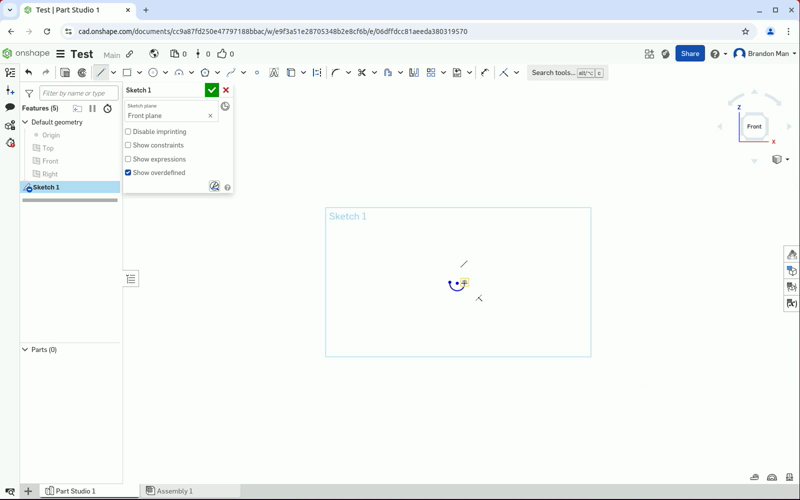
scroll(-6)
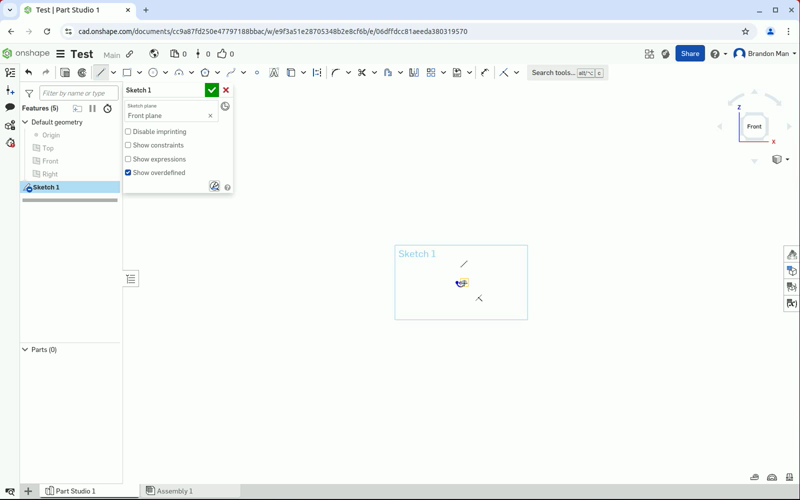
key_down(shift)
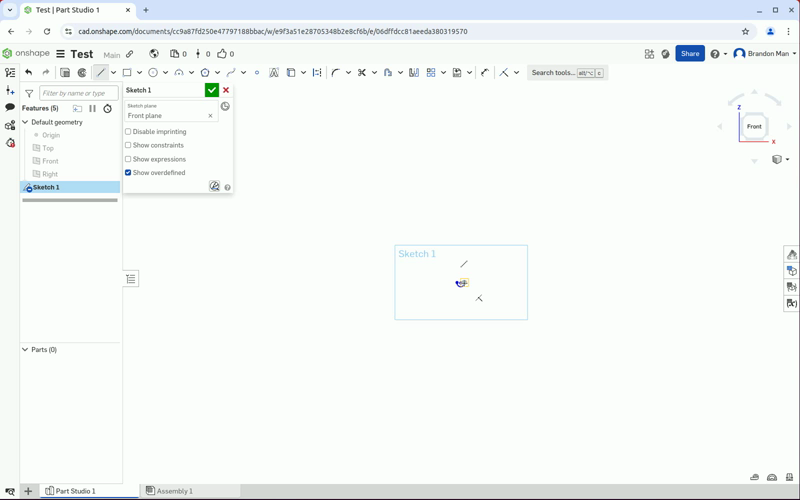
mouse_move(463, 170)
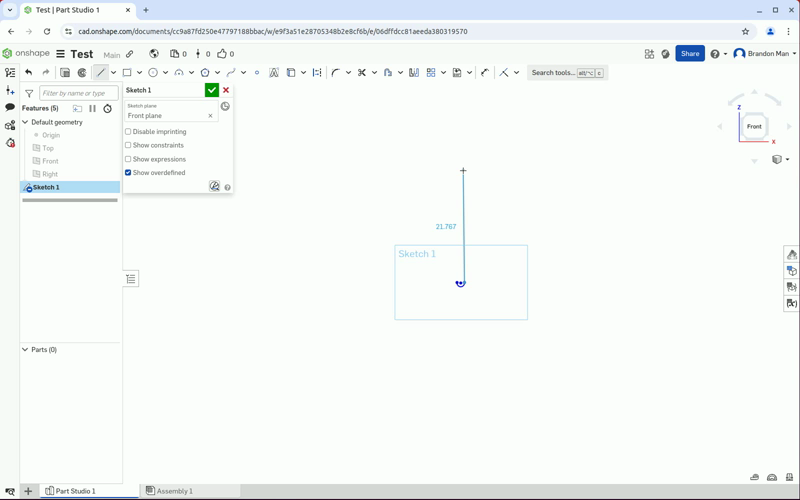
click(463, 170)
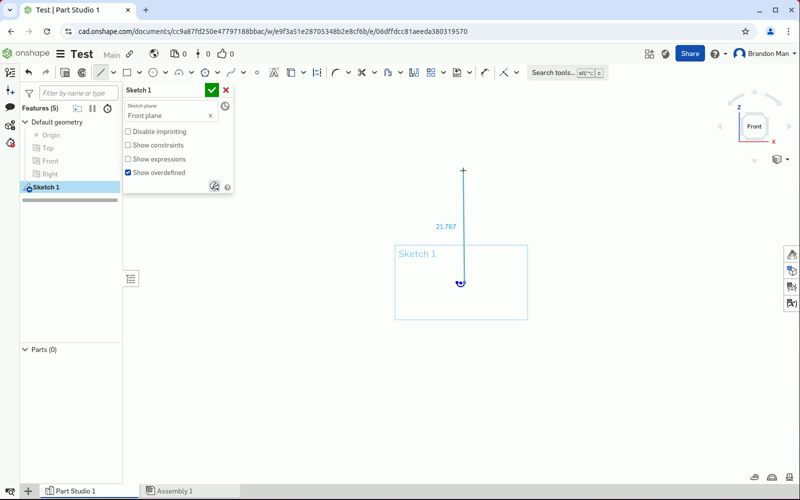
key_up(shift)
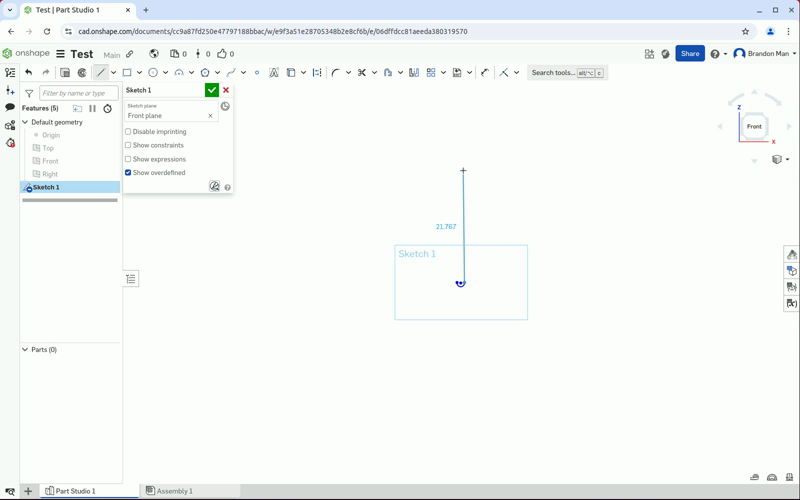
key_down(shift)
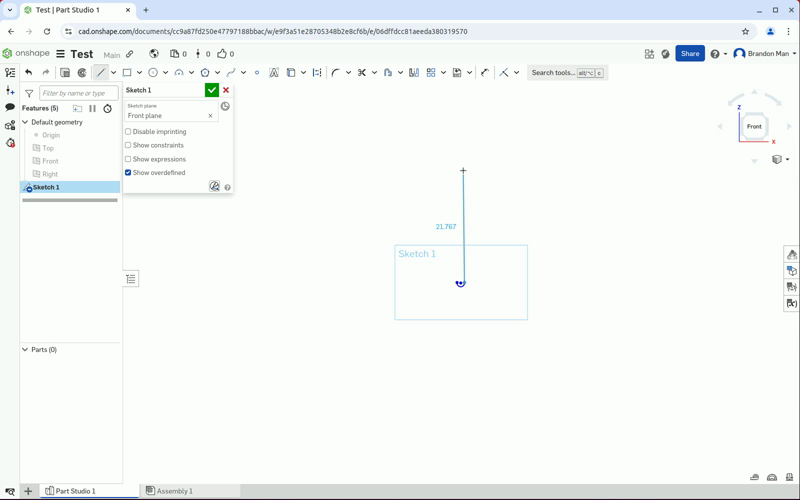
mouse_move(493, 170)
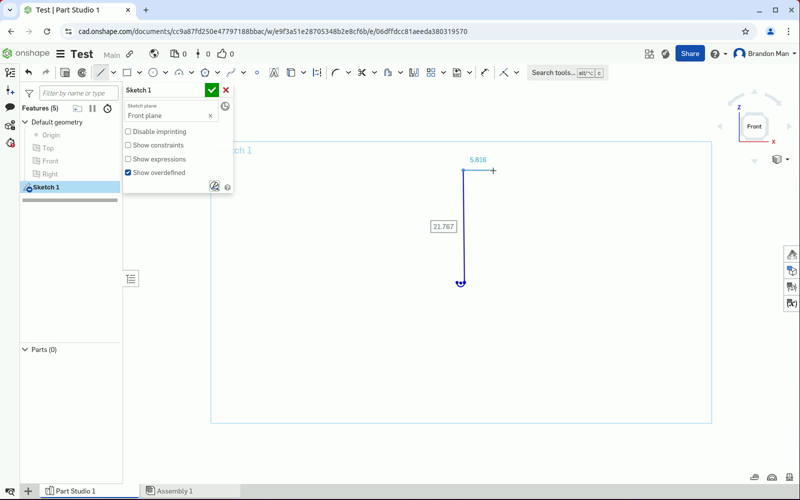
mouse_move(458, 170)
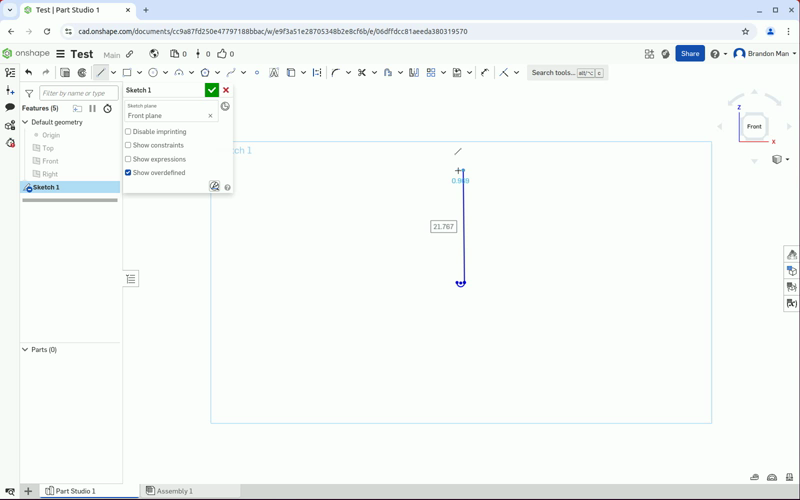
scroll(6)
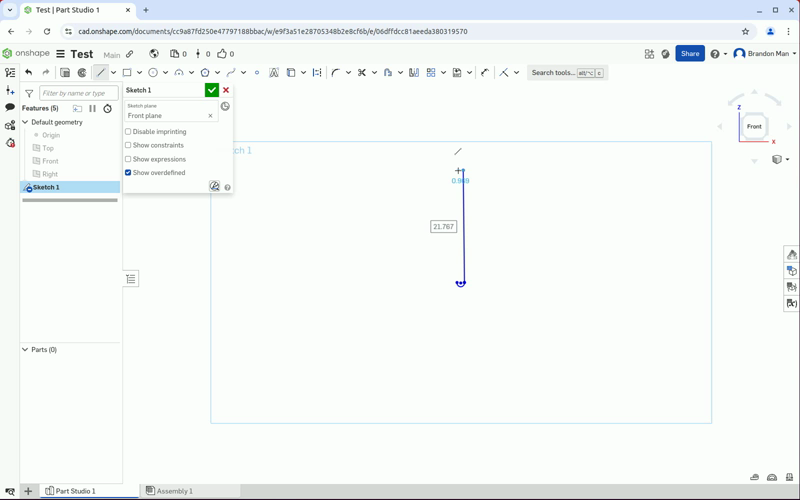
scroll(6)
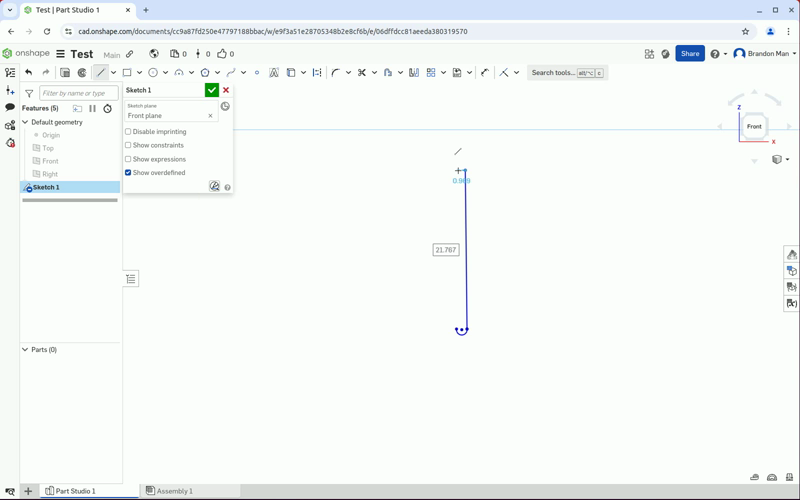
scroll(6)
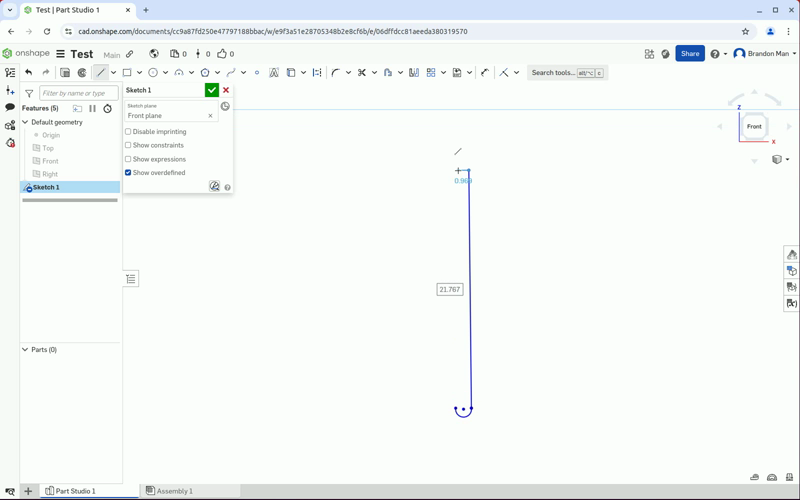
scroll(6)
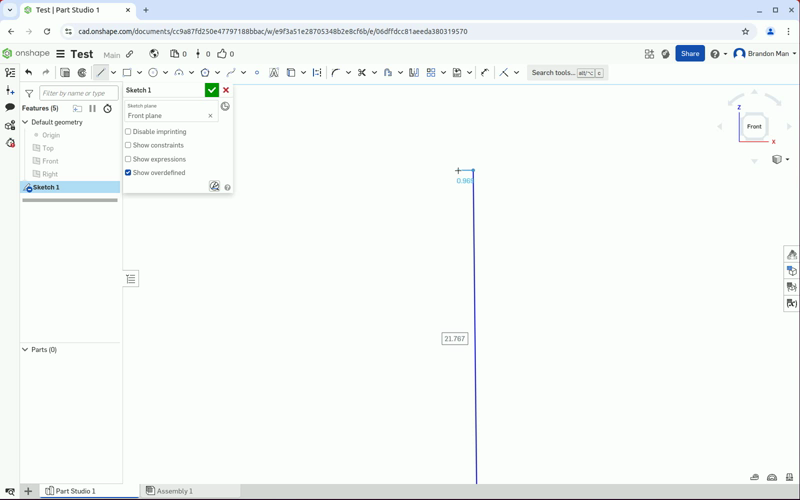
scroll(6)
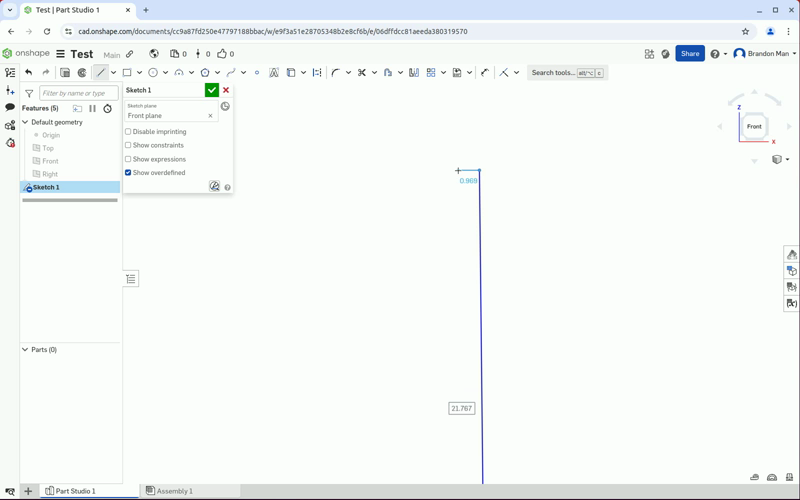
scroll(6)
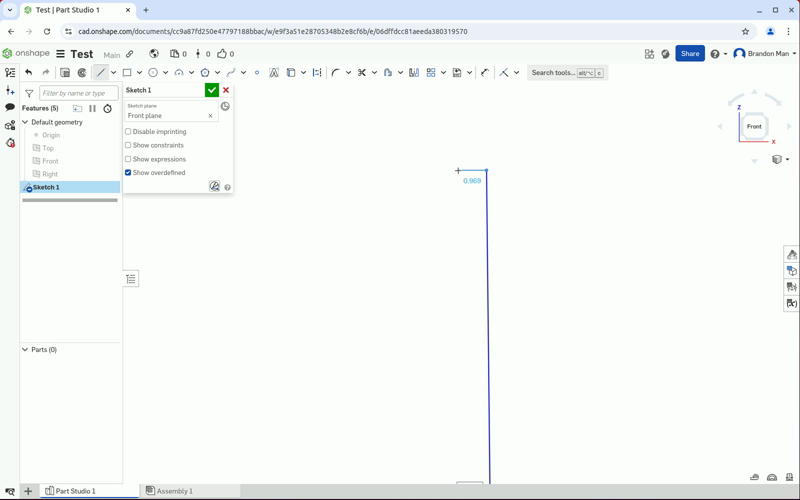
scroll(6)
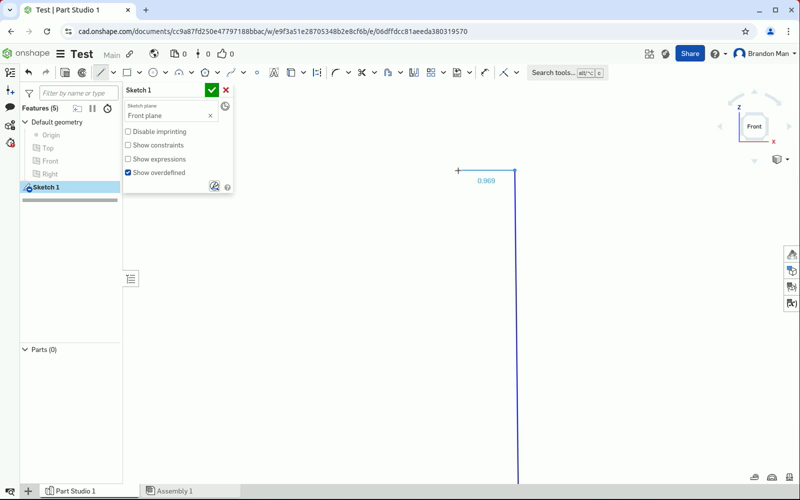
click(458, 170)
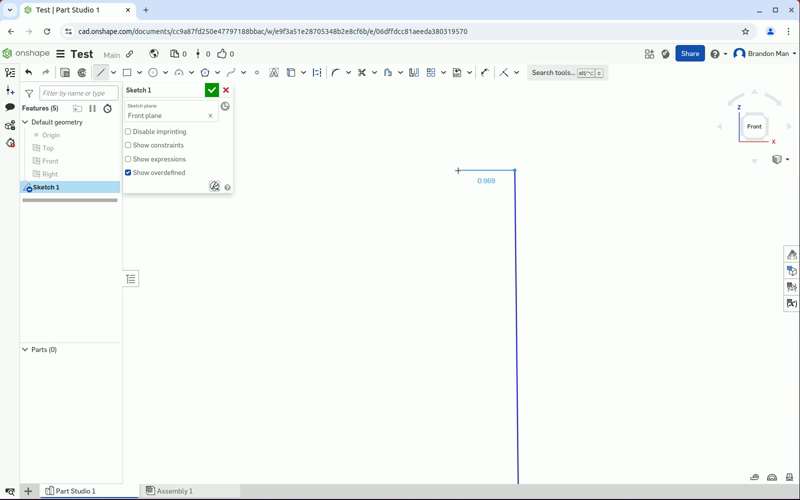
scroll(-6)
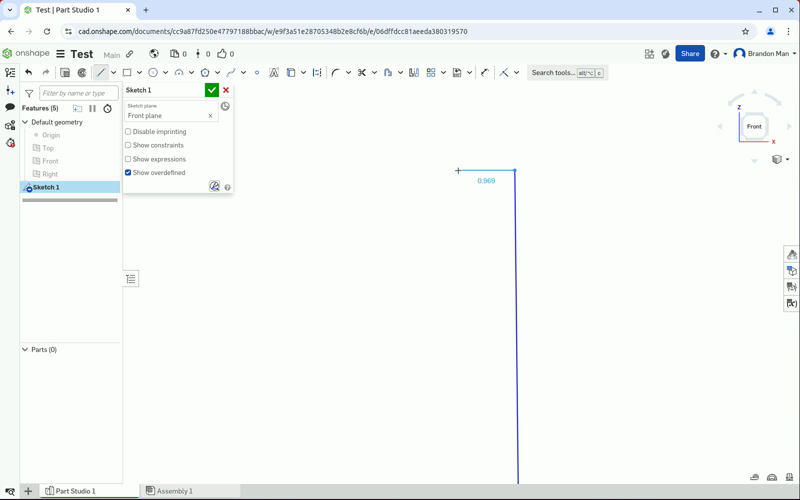
scroll(-6)
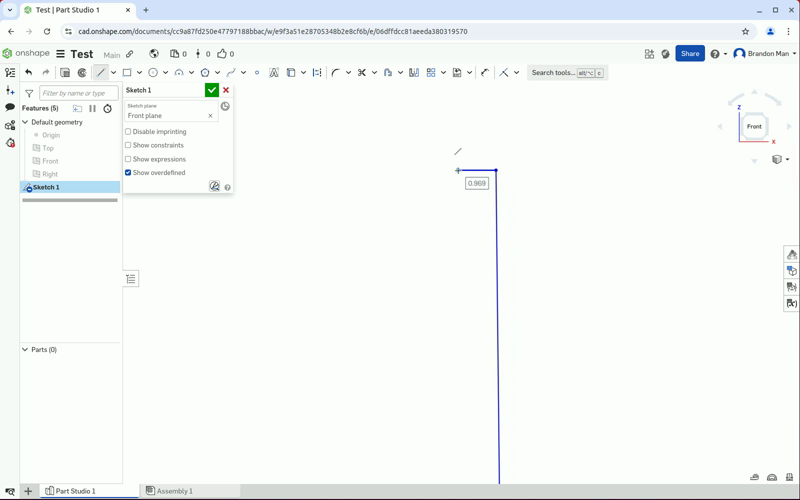
scroll(-6)
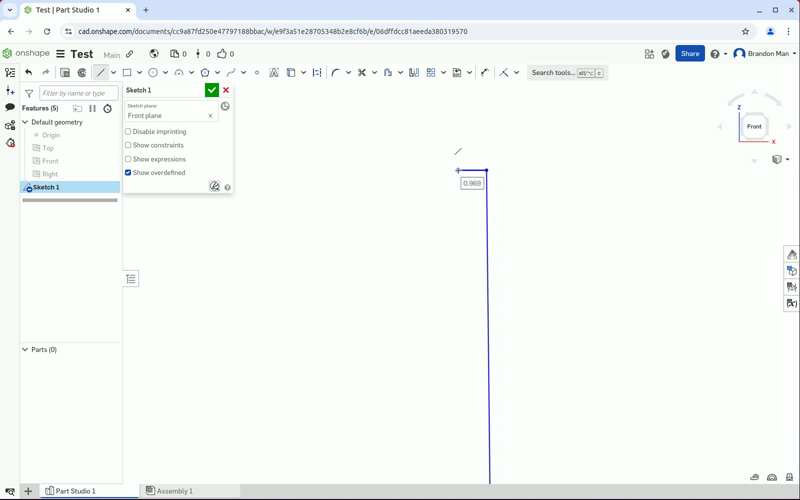
scroll(-6)
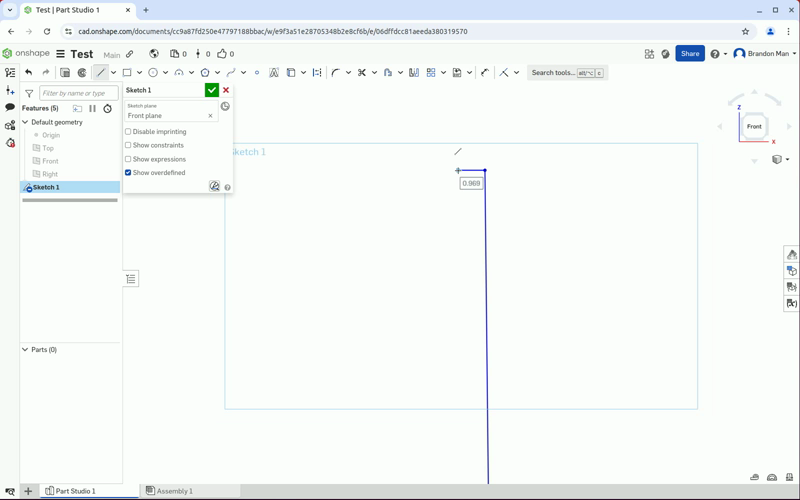
scroll(-6)
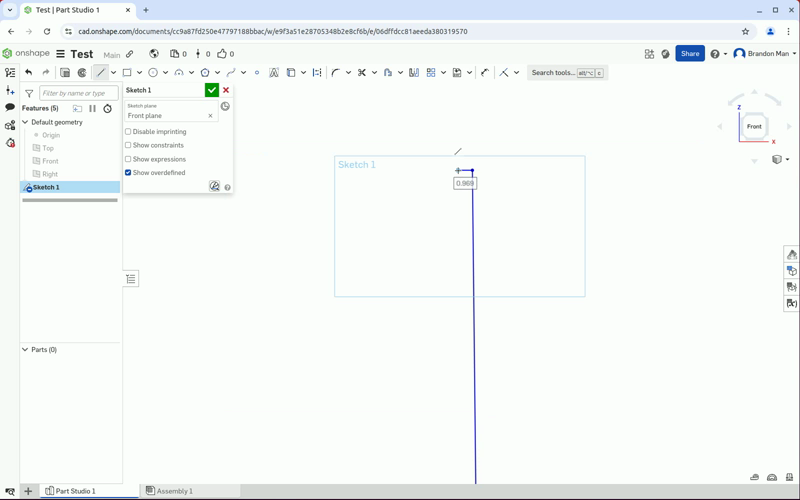
scroll(-6)
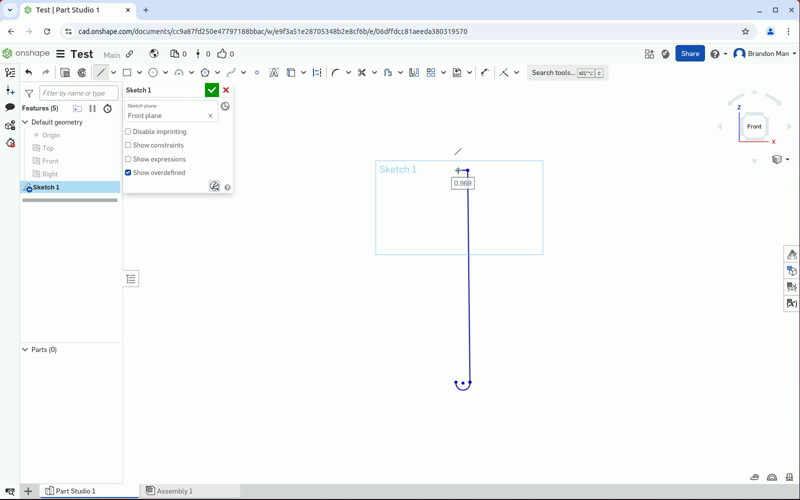
scroll(-6)
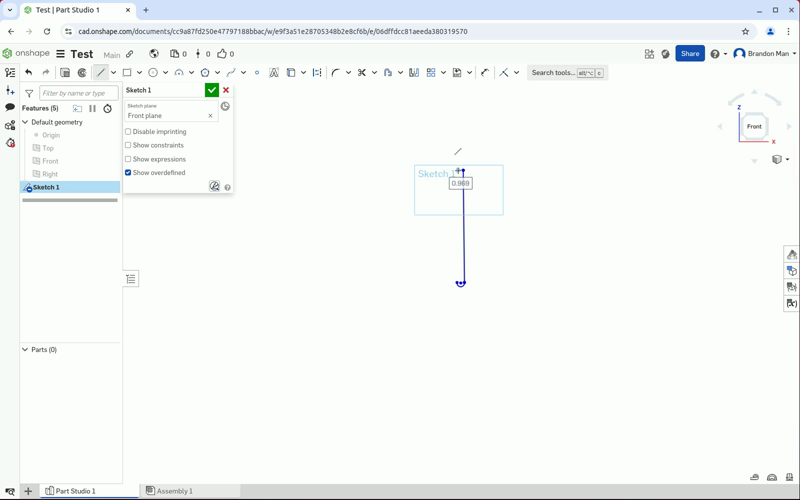
key_up(shift)
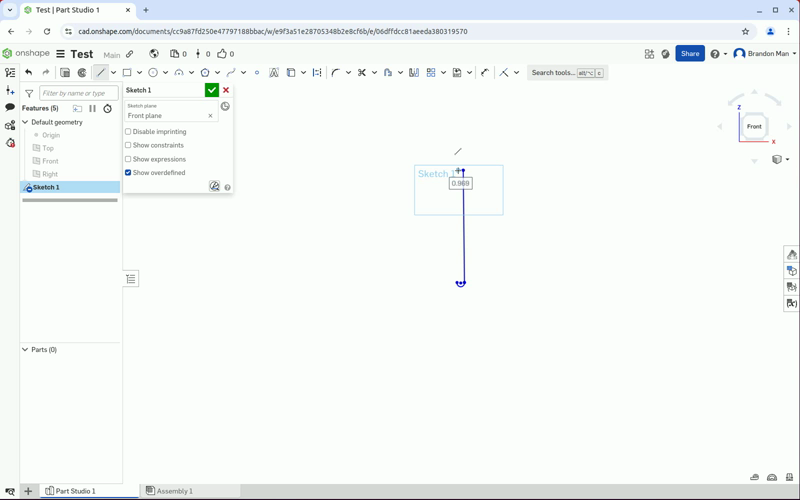
key_down(shift)
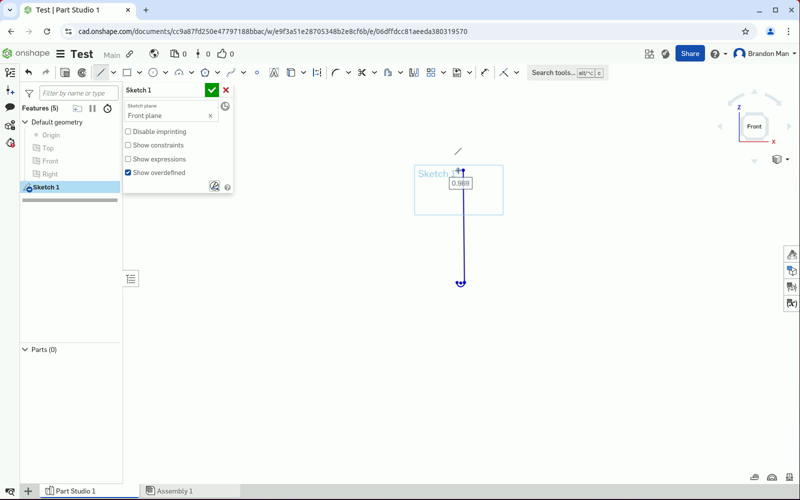
mouse_move(457, 282)
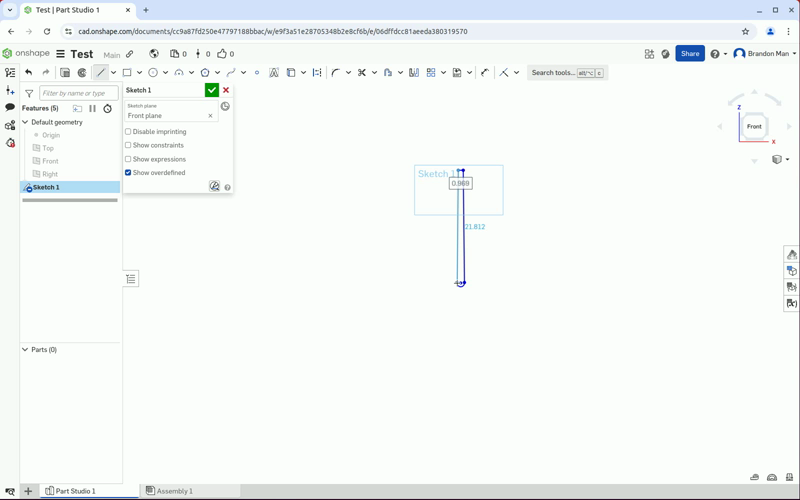
scroll(6)
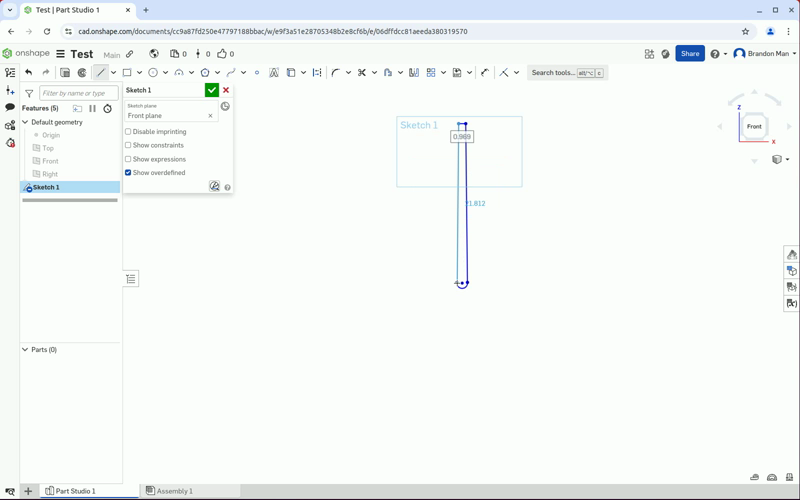
scroll(6)
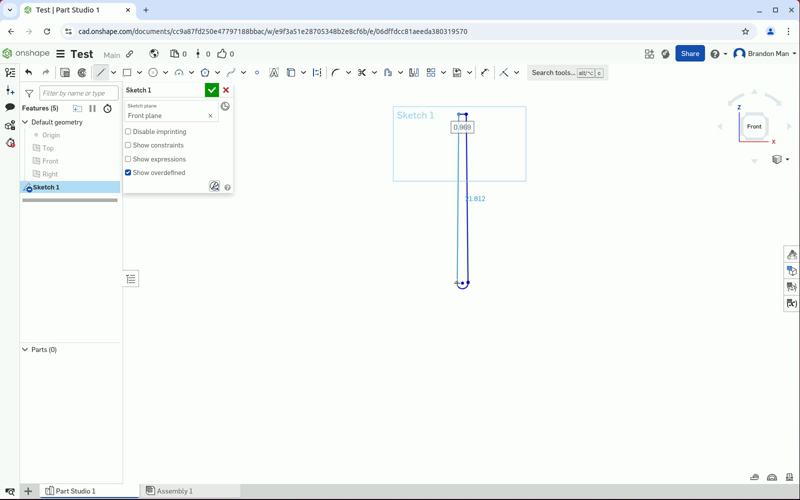
scroll(6)
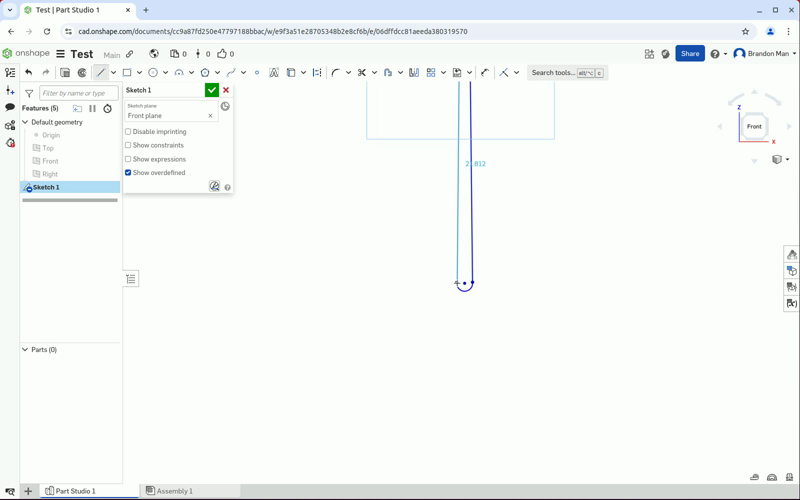
scroll(6)
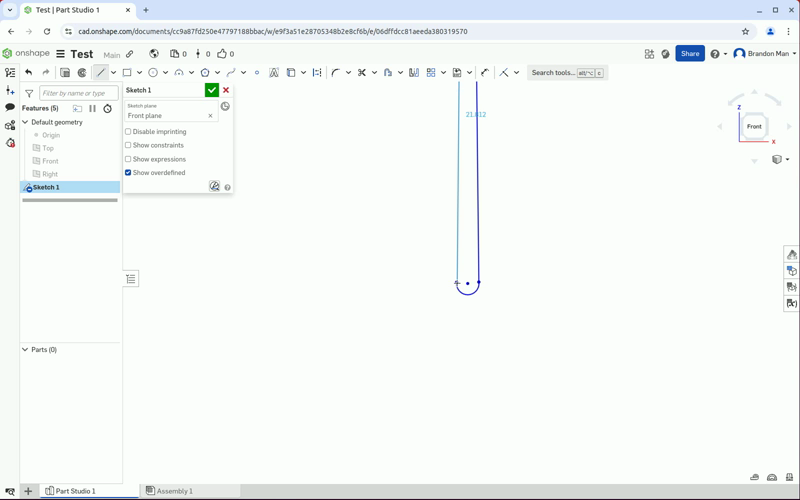
scroll(6)
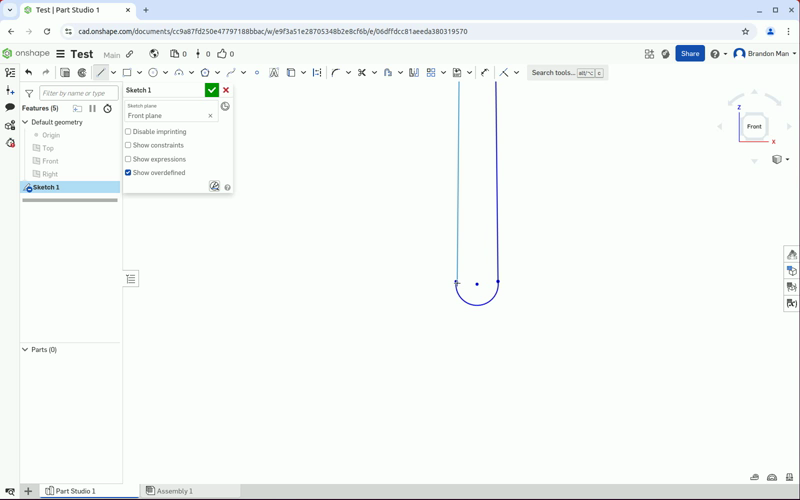
scroll(6)
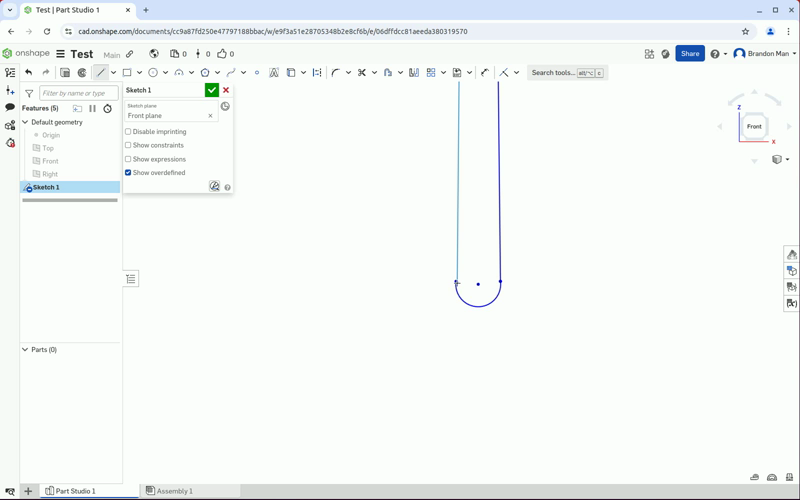
scroll(6)
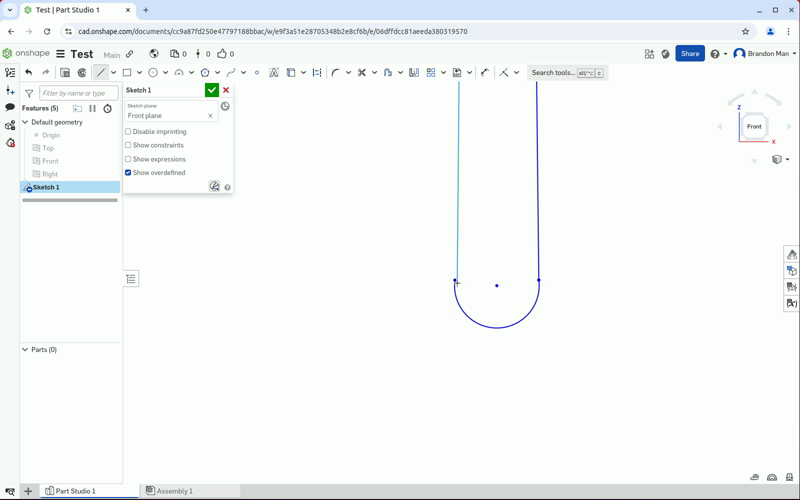
key_up(shift)
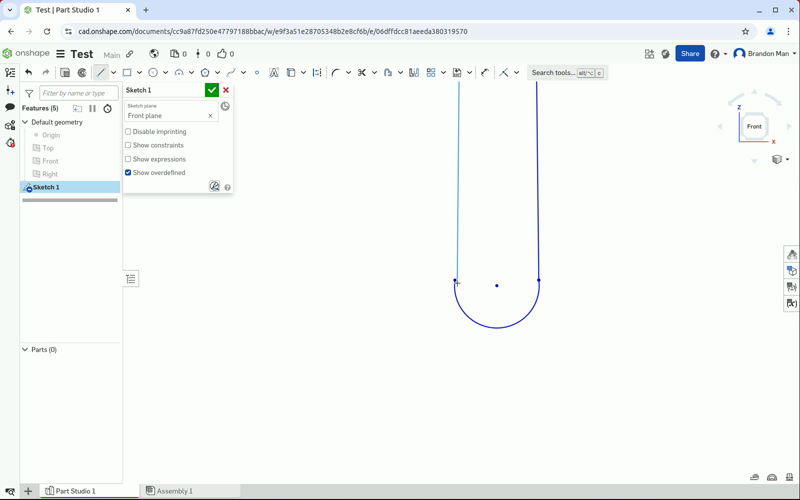
click(457, 282)
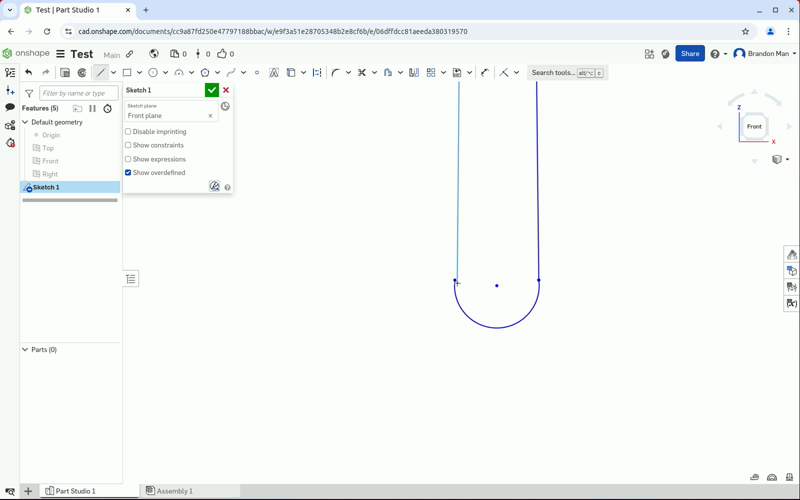
scroll(-6)
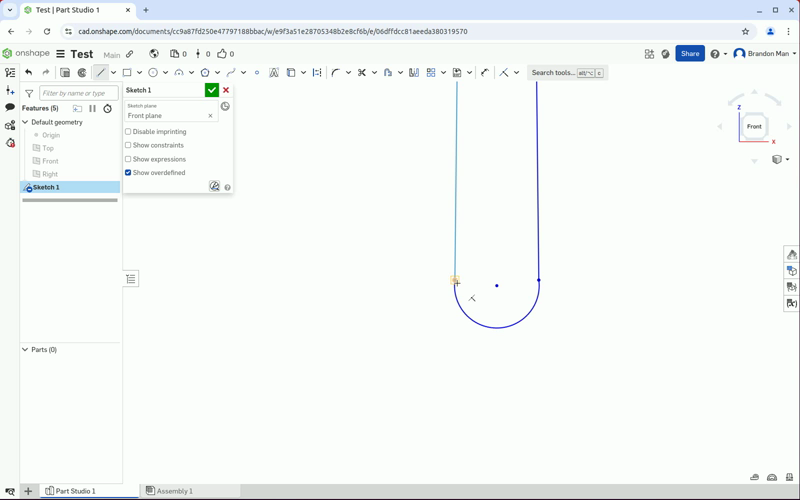
scroll(-6)
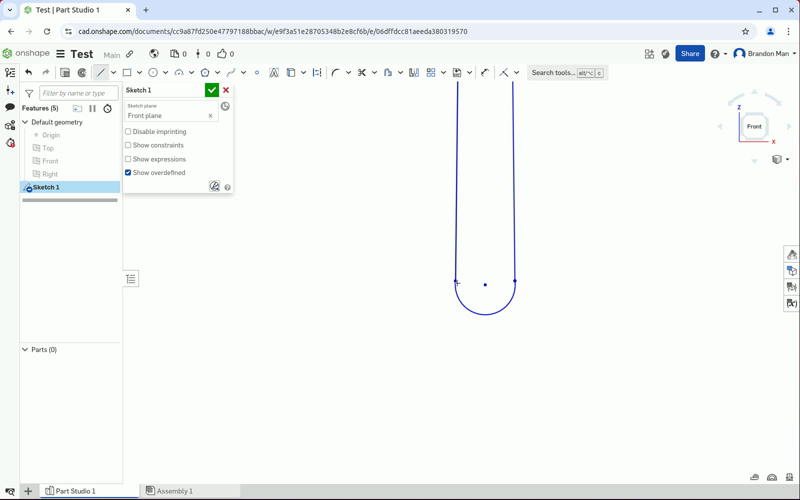
scroll(-6)
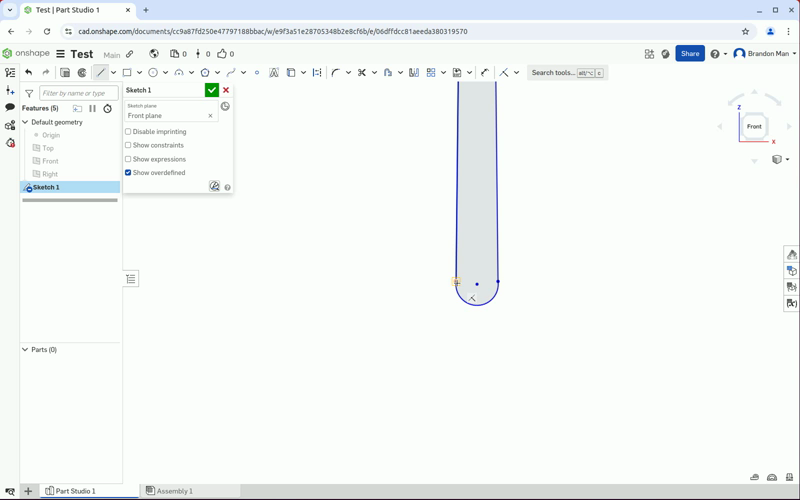
scroll(-6)
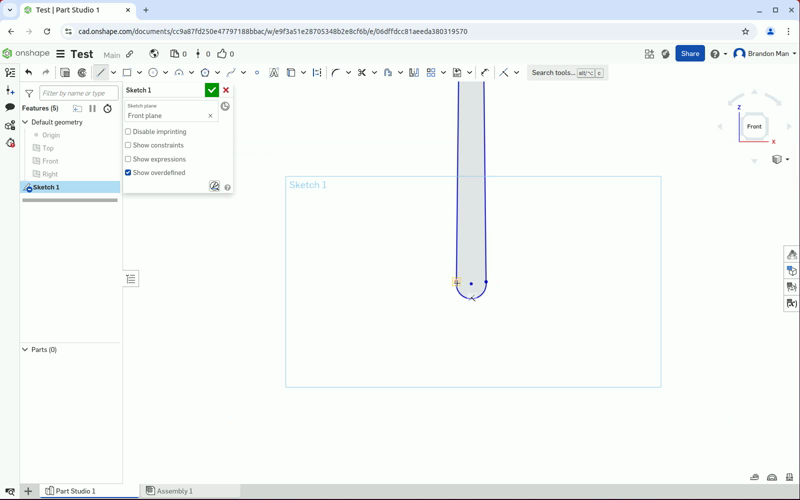
scroll(-6)
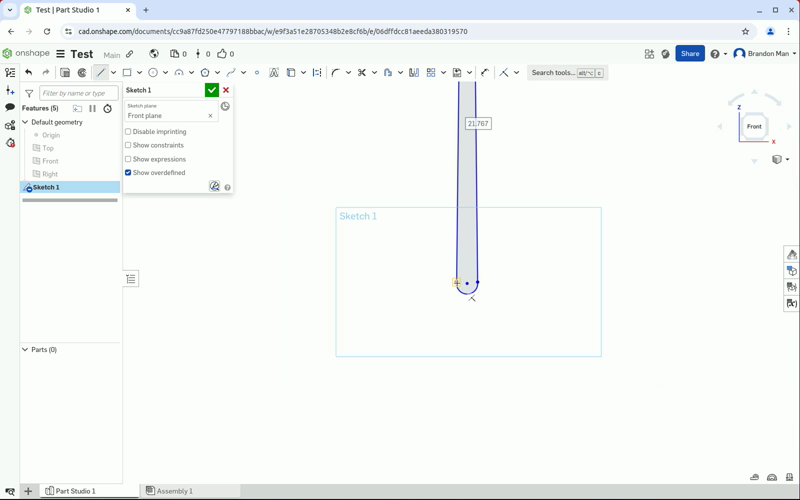
scroll(-6)
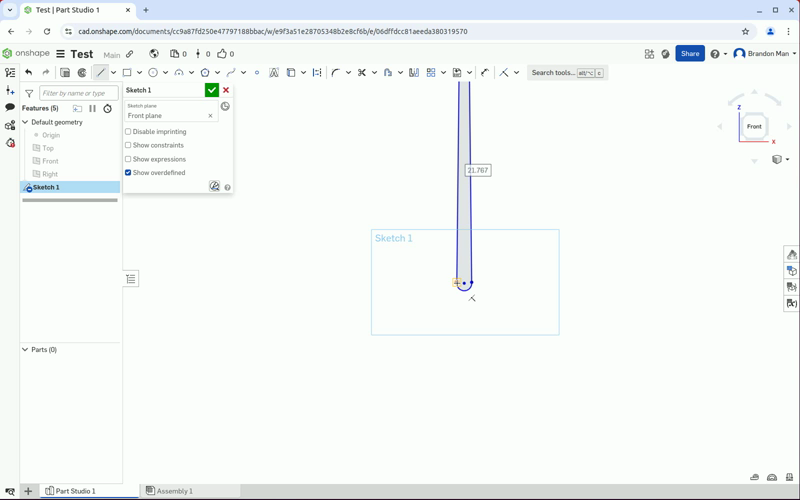
scroll(-6)
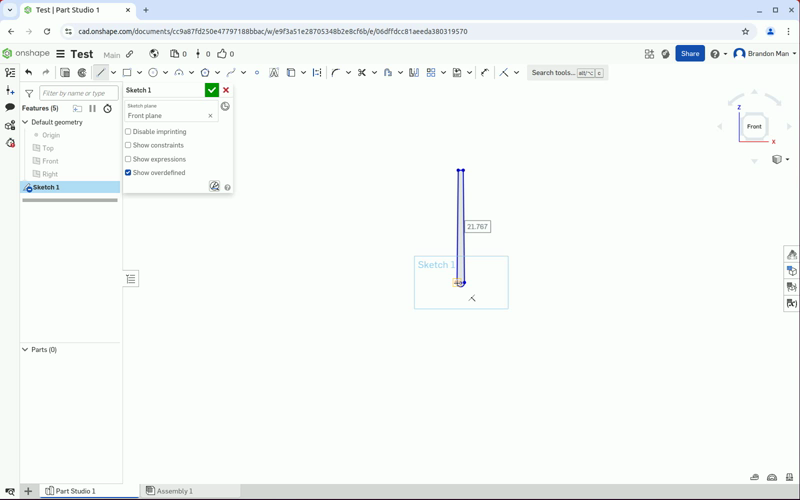
key(esc)
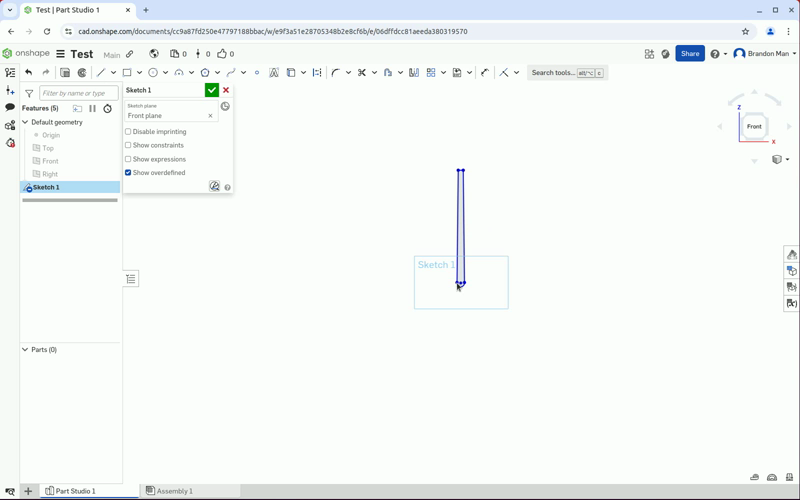
key(c)
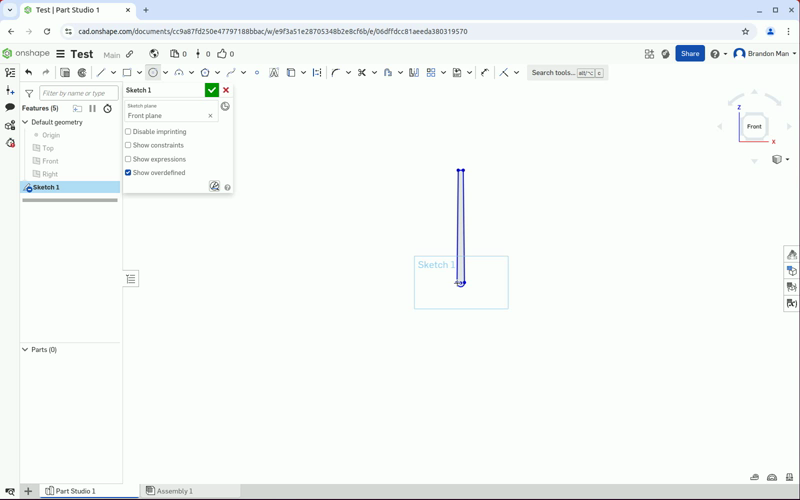
key_down(shift)
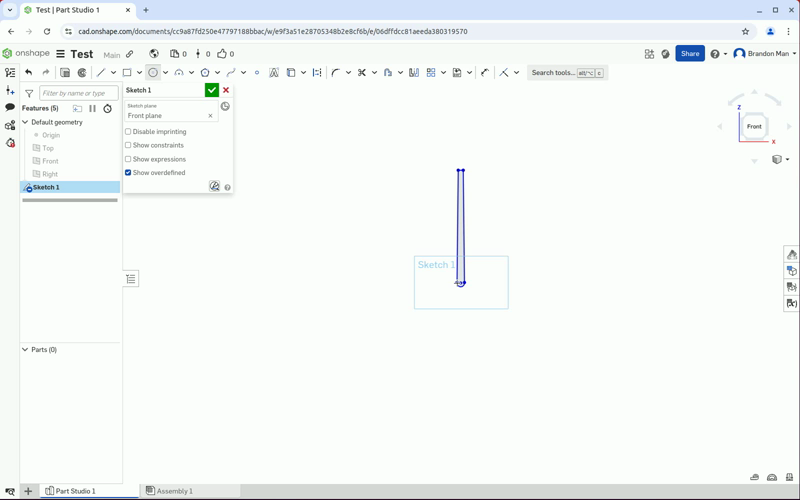
mouse_move(460, 282)
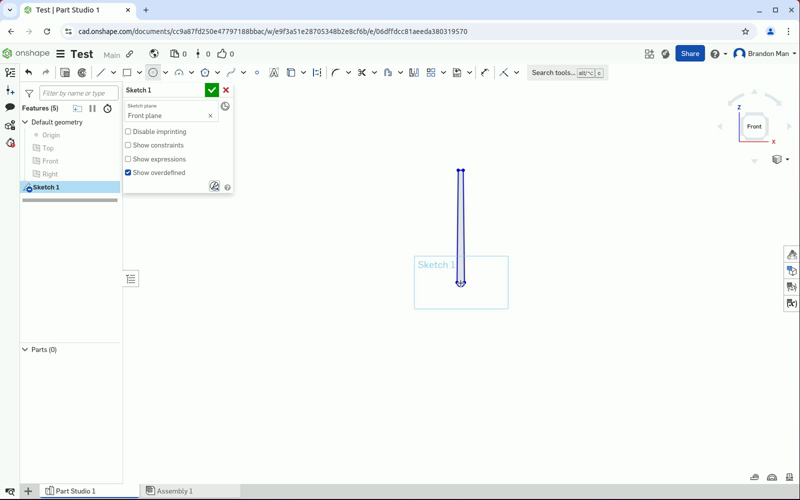
scroll(6)
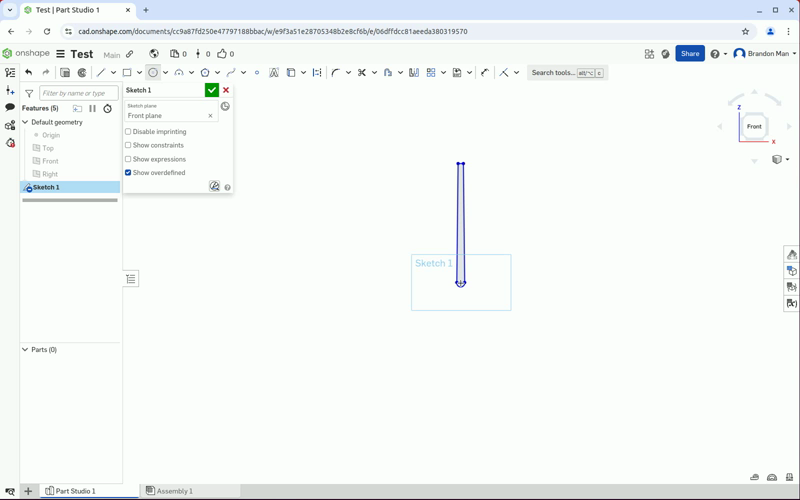
scroll(6)
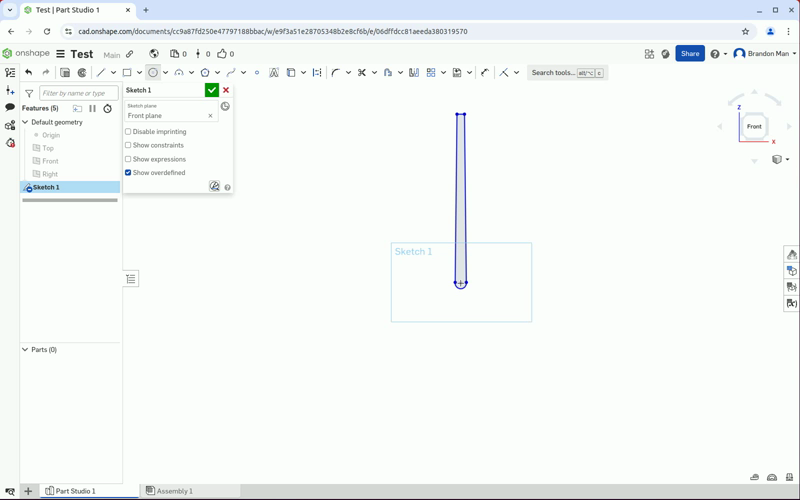
scroll(6)
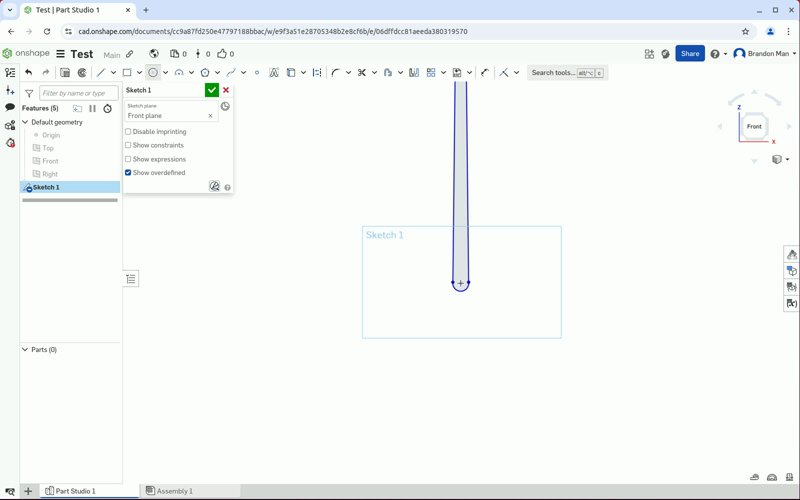
scroll(6)
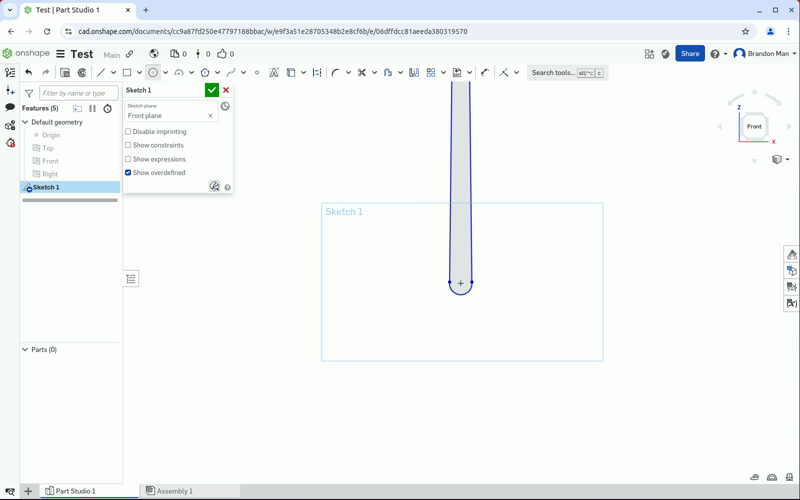
scroll(6)
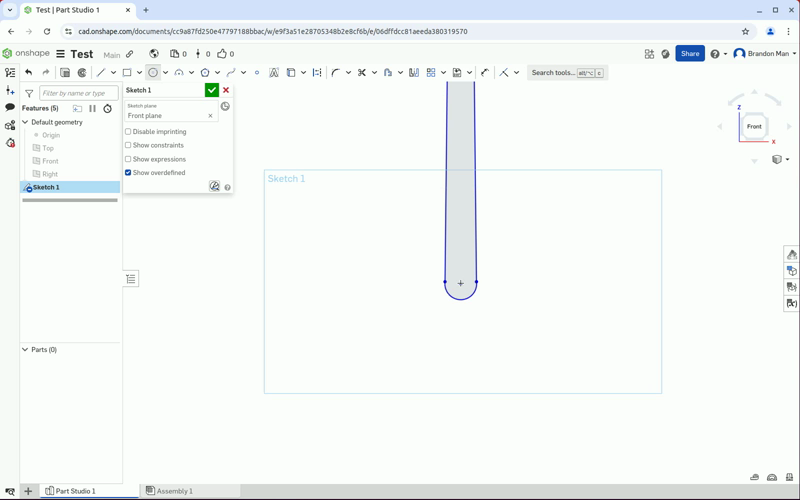
scroll(6)
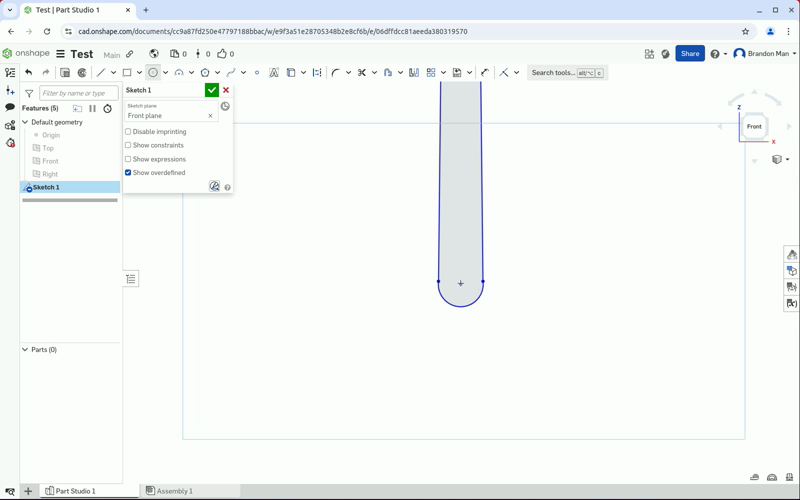
scroll(6)
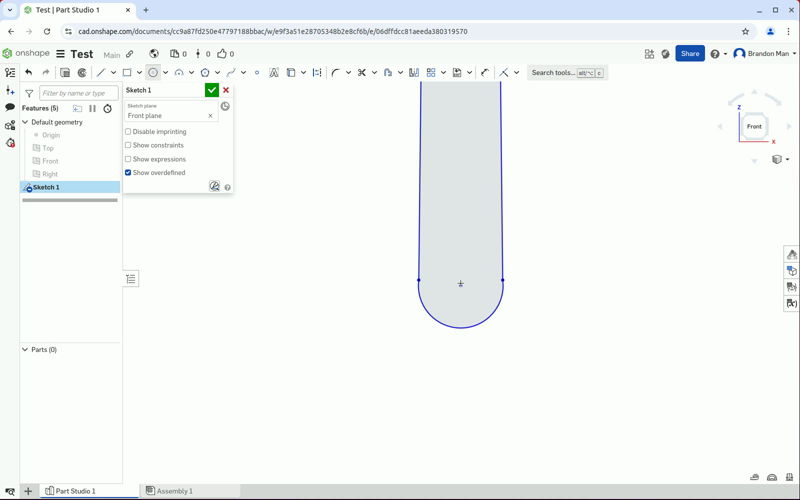
click(460, 282)
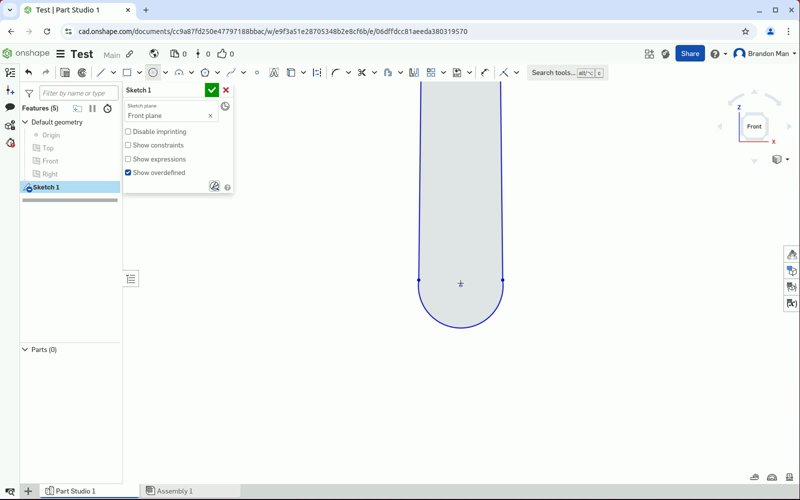
scroll(-6)
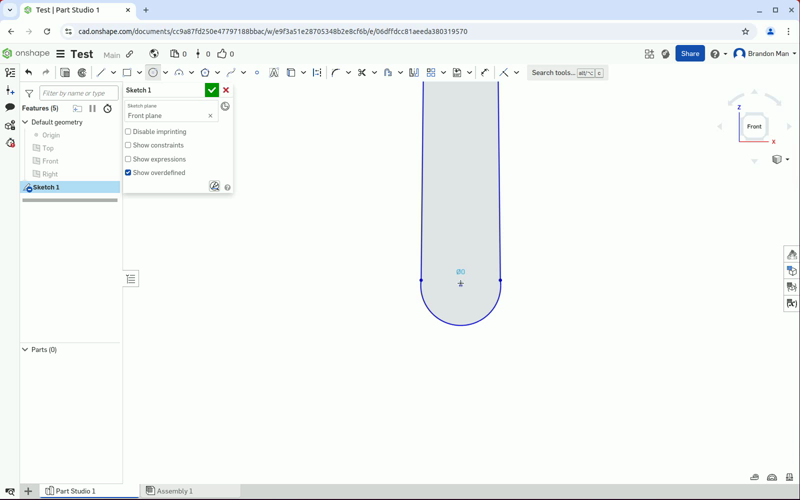
scroll(-6)
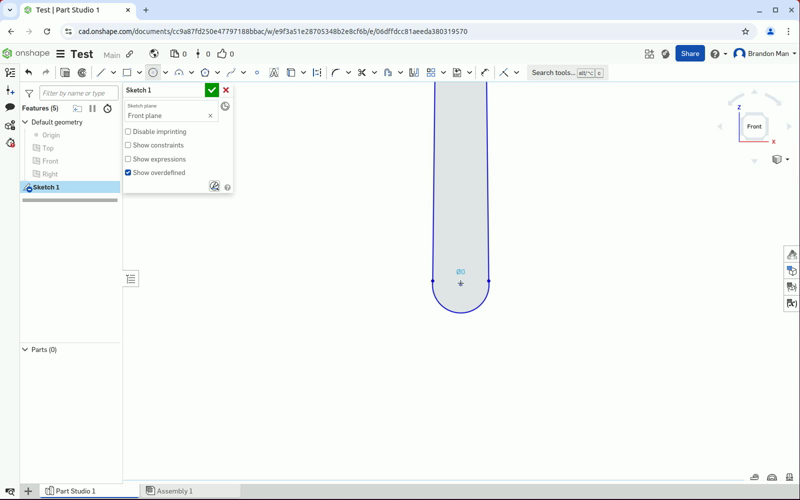
scroll(-6)
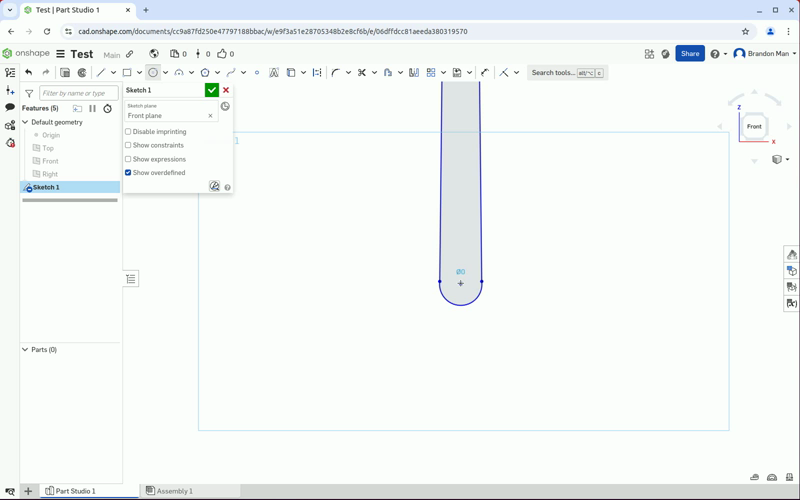
scroll(-6)
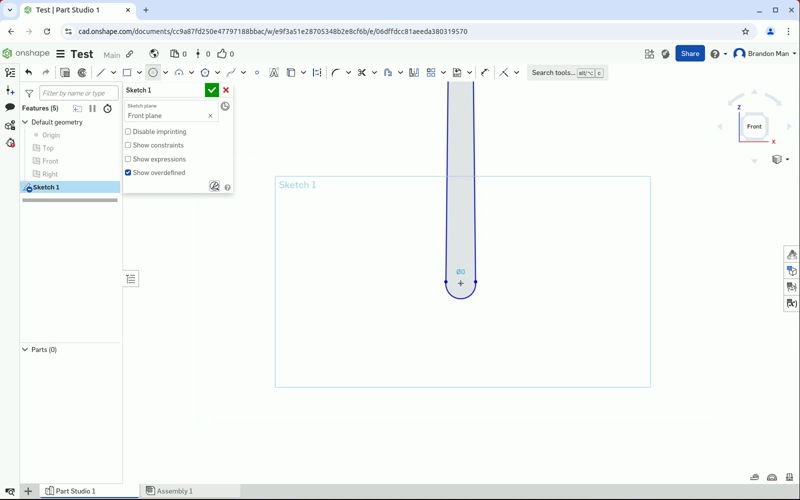
scroll(-6)
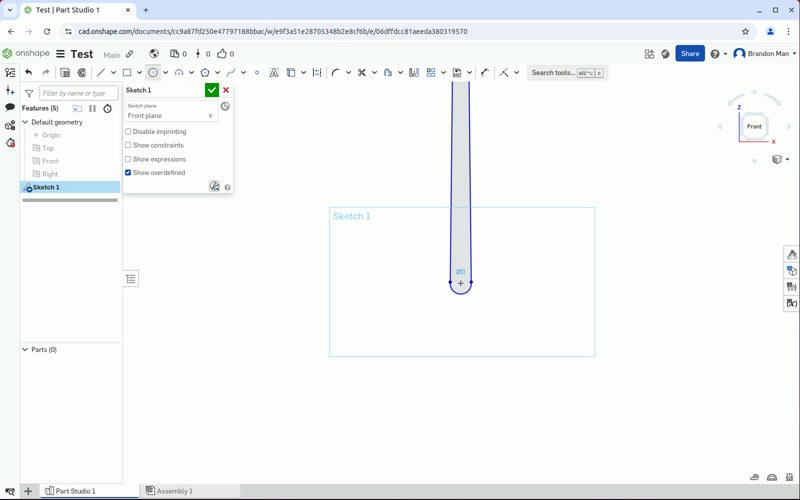
scroll(-6)
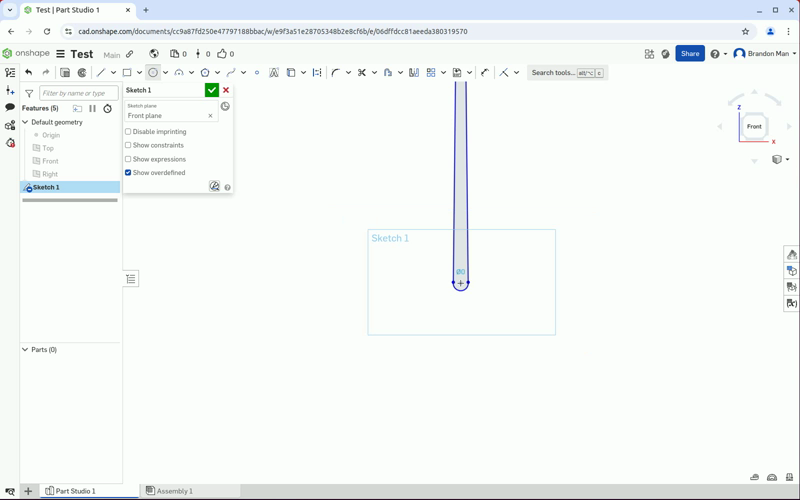
scroll(-6)
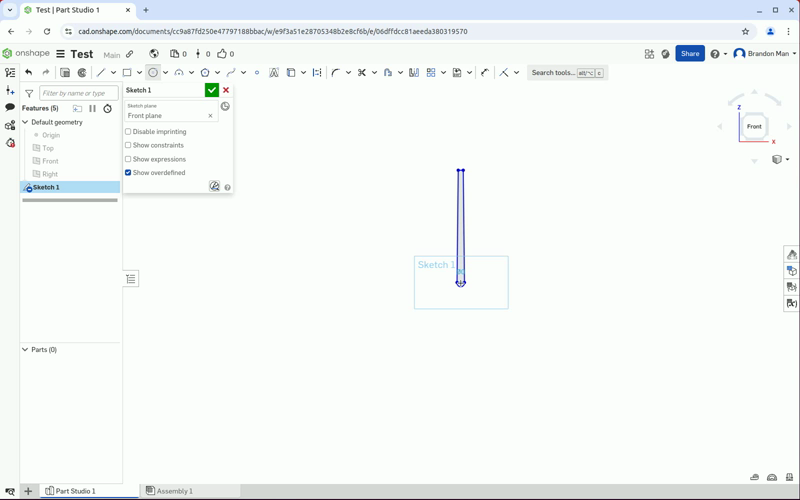
key_up(shift)
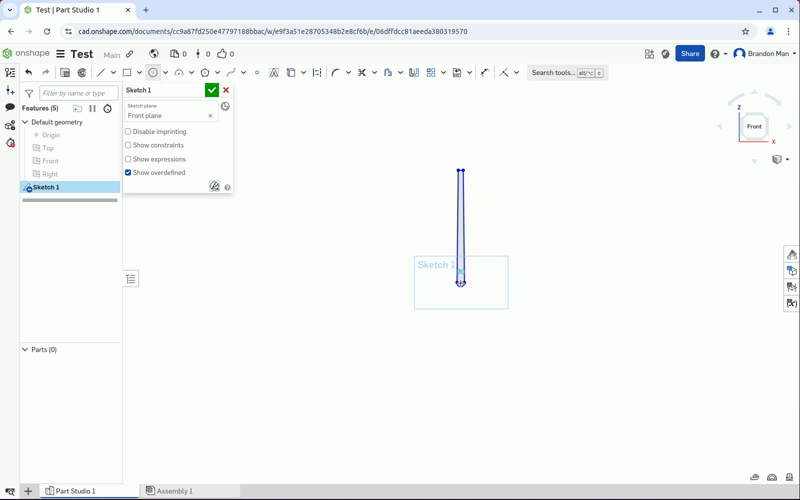
mouse_move(461, 282)
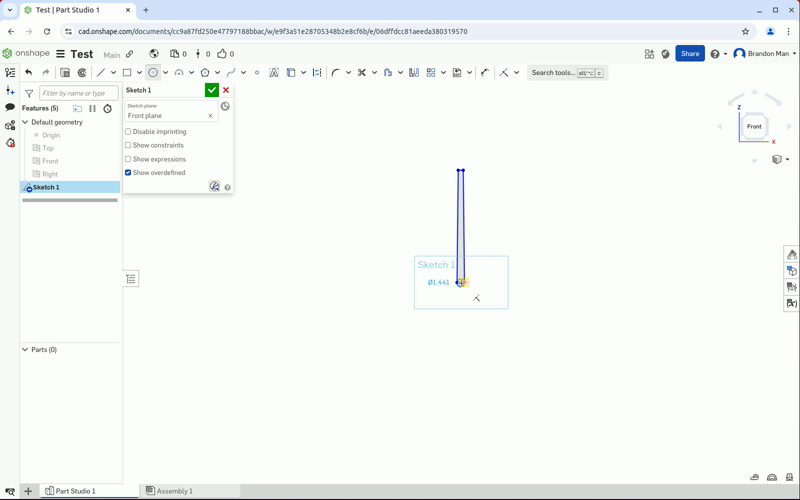
scroll(6)
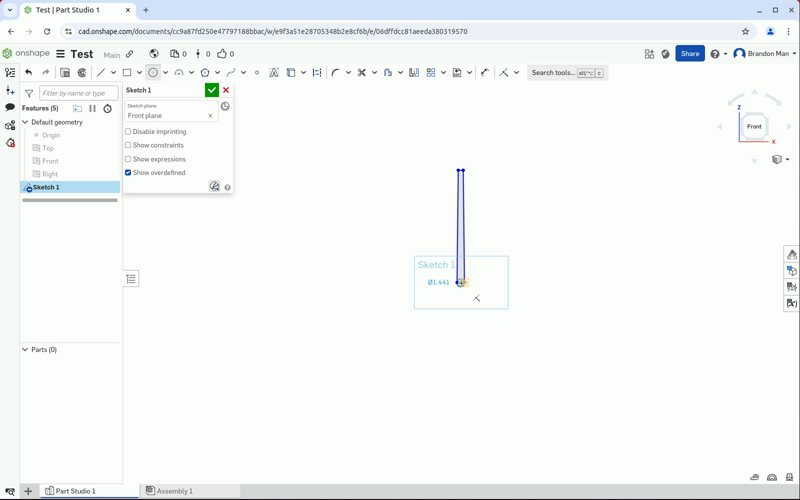
scroll(6)
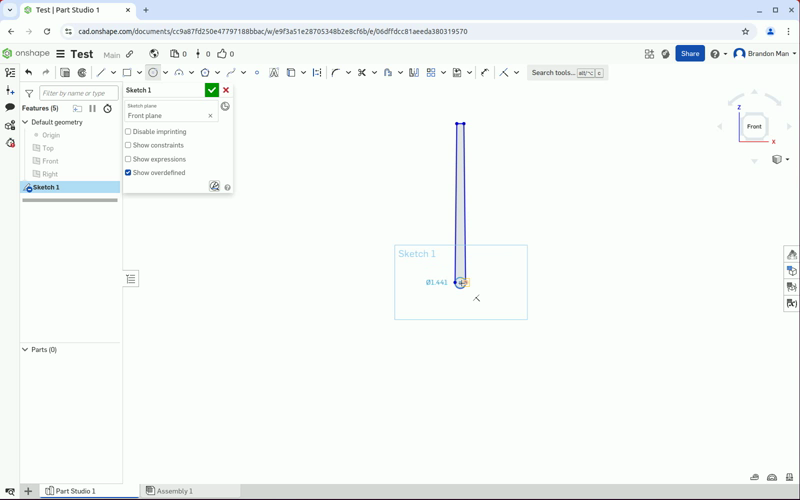
scroll(6)
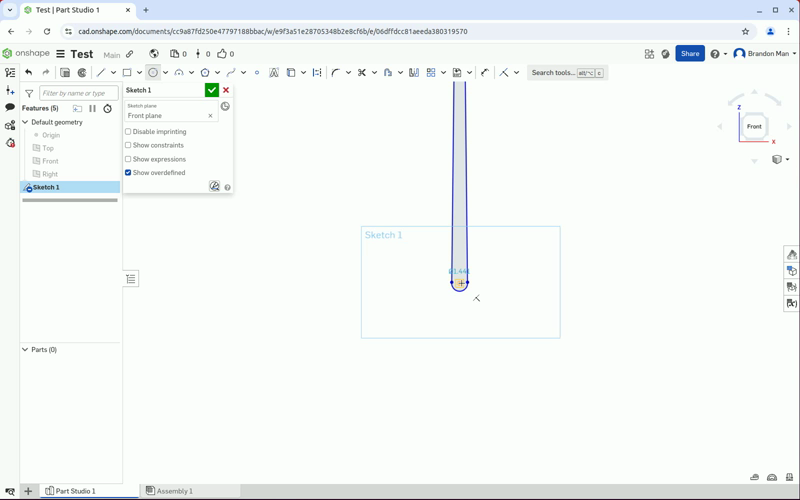
scroll(6)
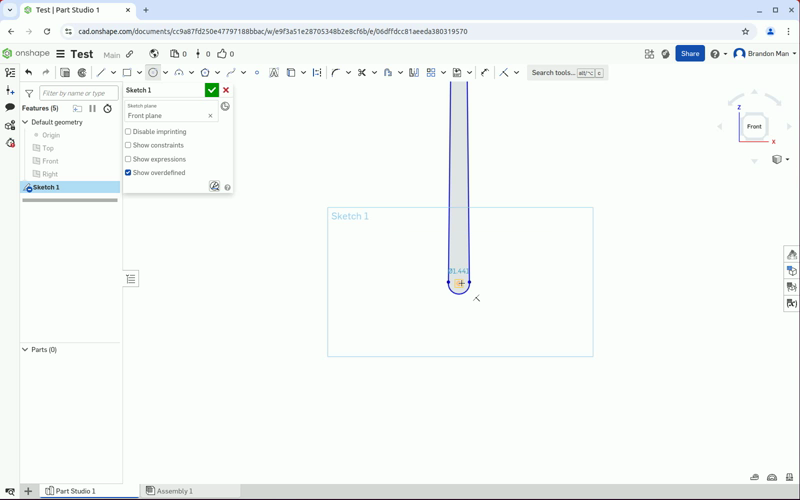
scroll(6)
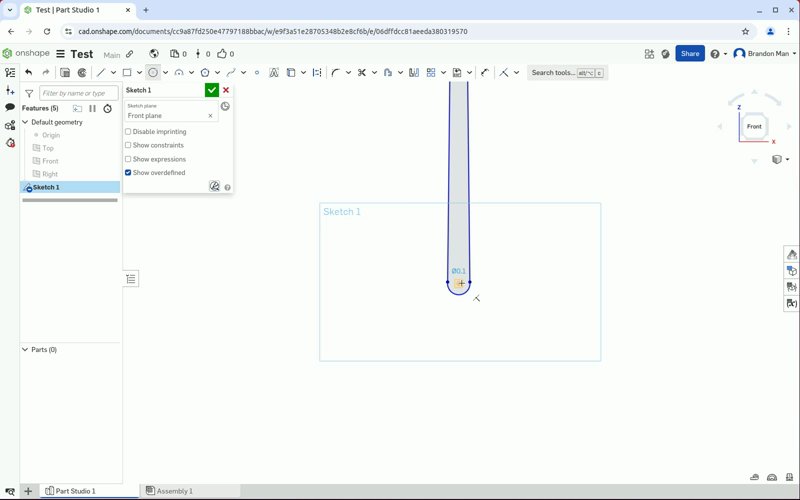
scroll(6)
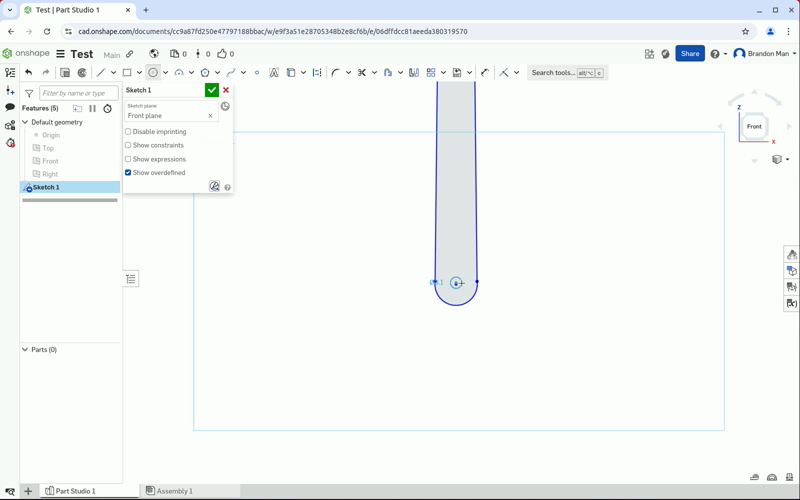
scroll(6)
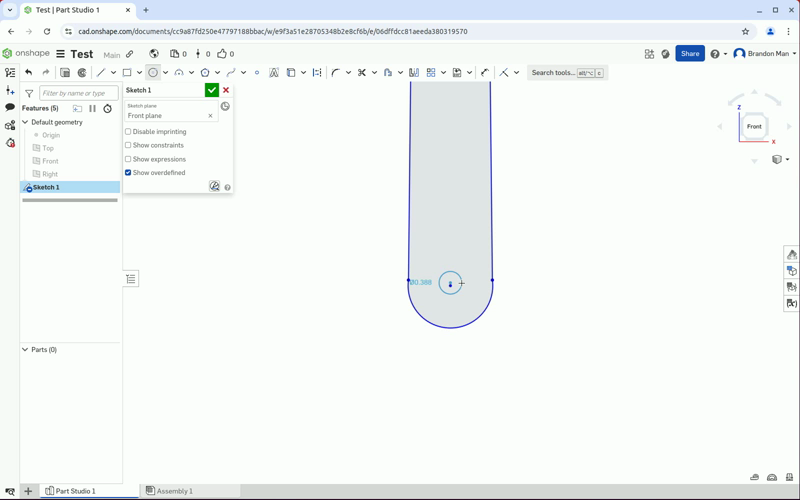
click(461, 282)
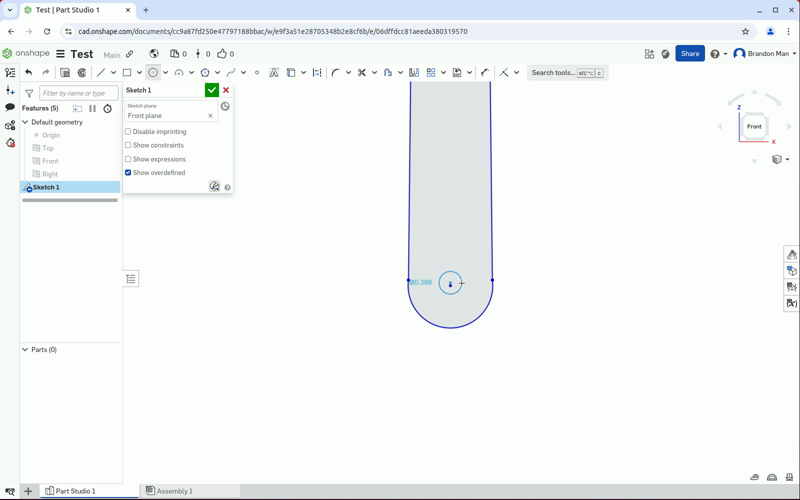
scroll(-6)
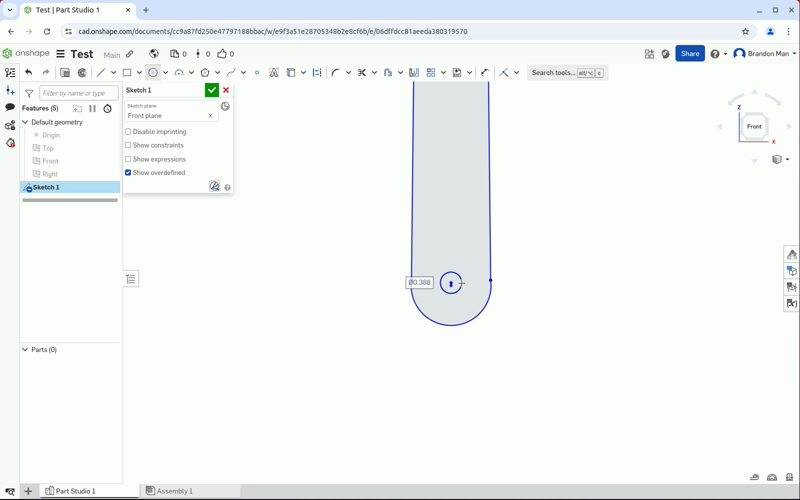
scroll(-6)
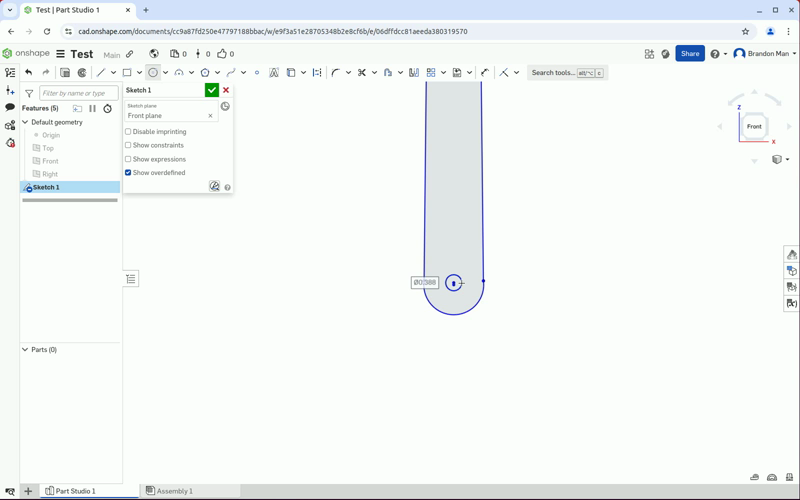
scroll(-6)
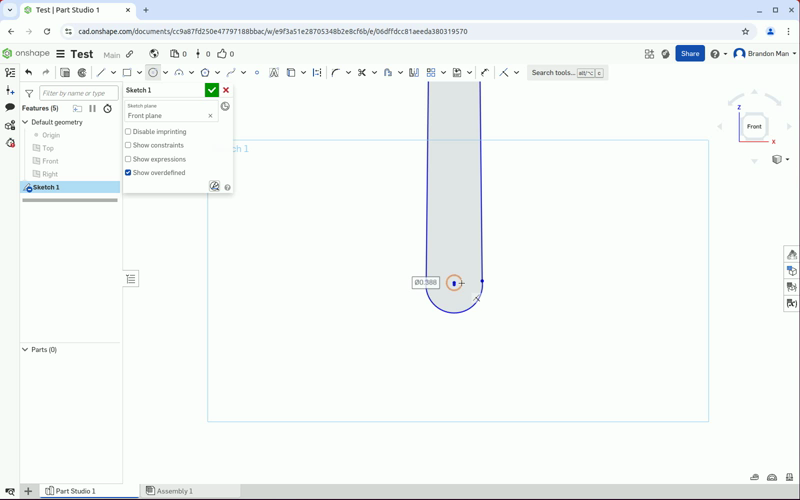
scroll(-6)
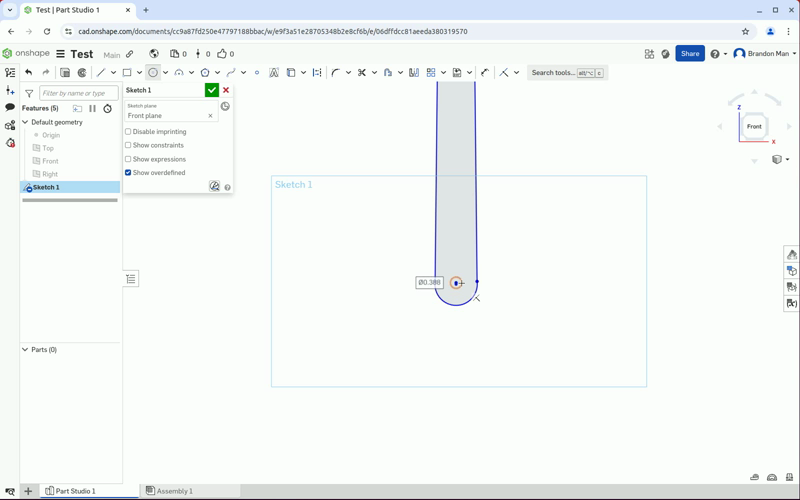
scroll(-6)
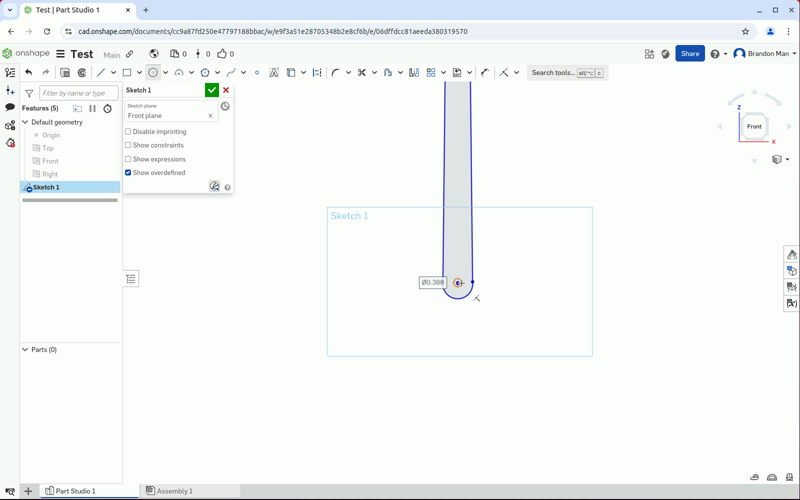
scroll(-6)
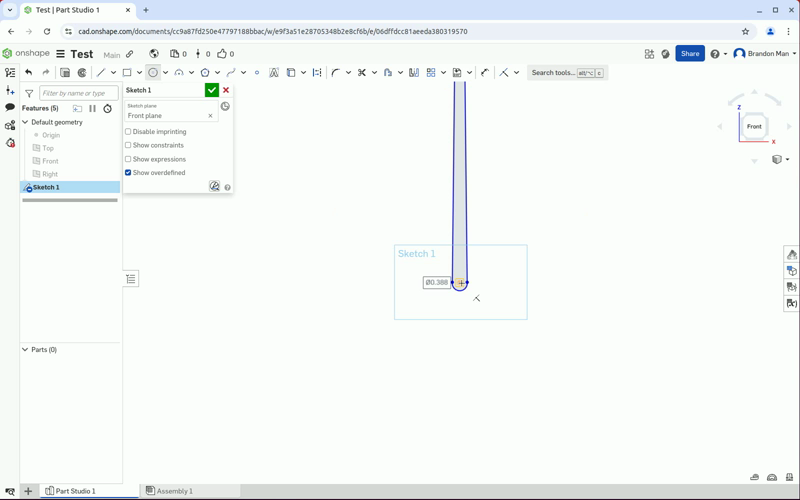
scroll(-6)
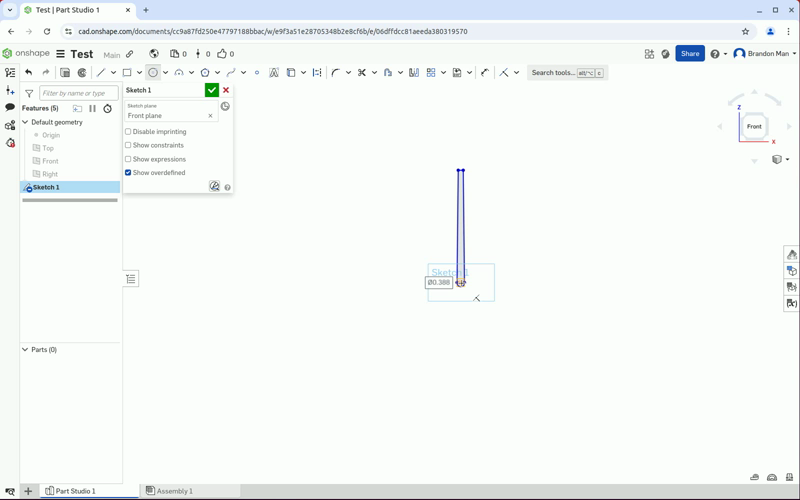
key(esc)
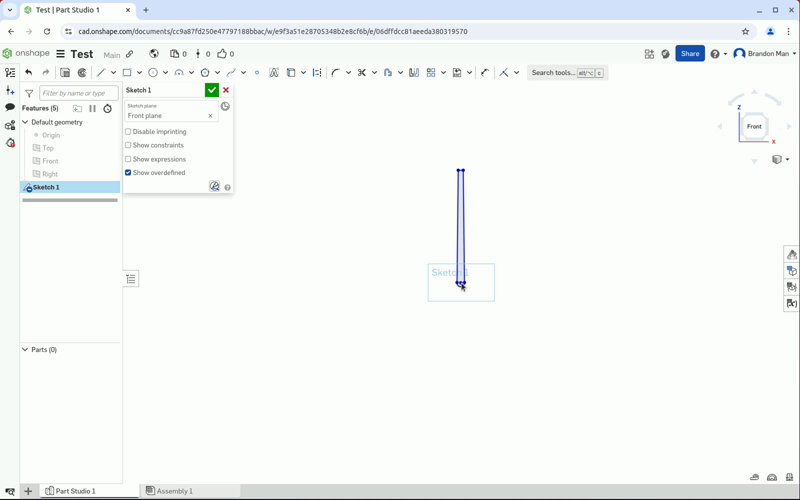
mouse_move(462, 193)
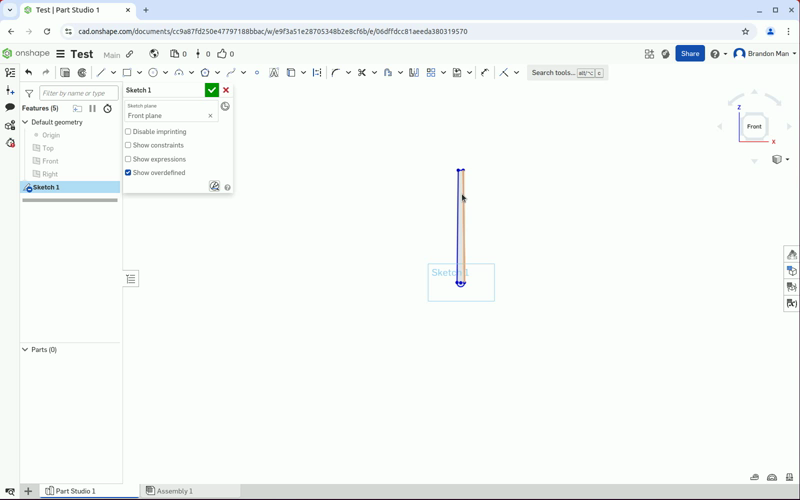
scroll(6)
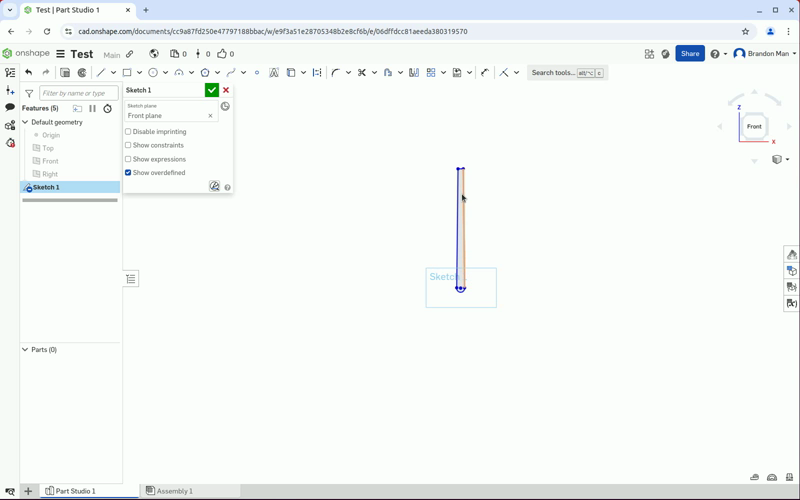
scroll(6)
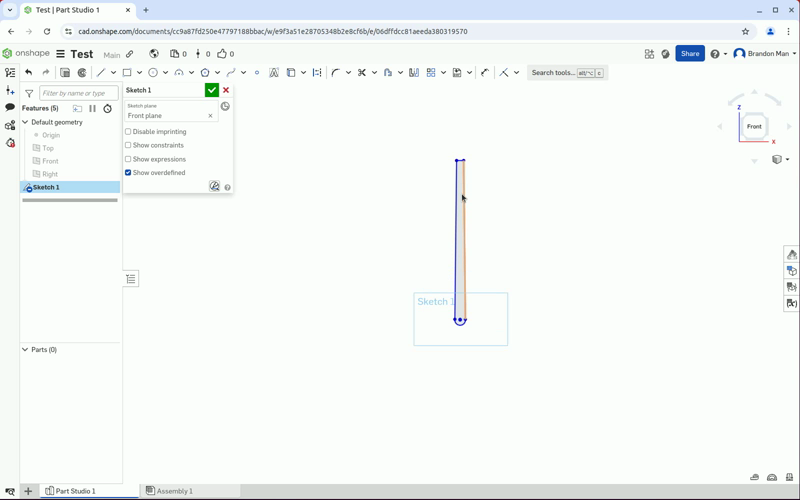
scroll(6)
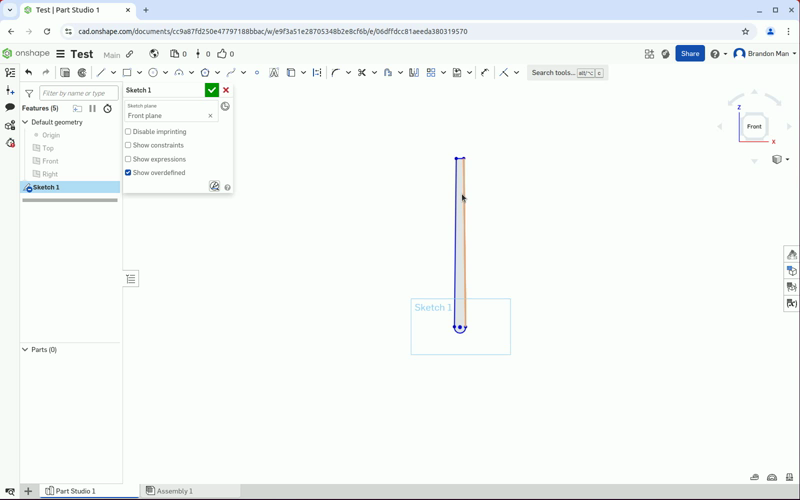
scroll(6)
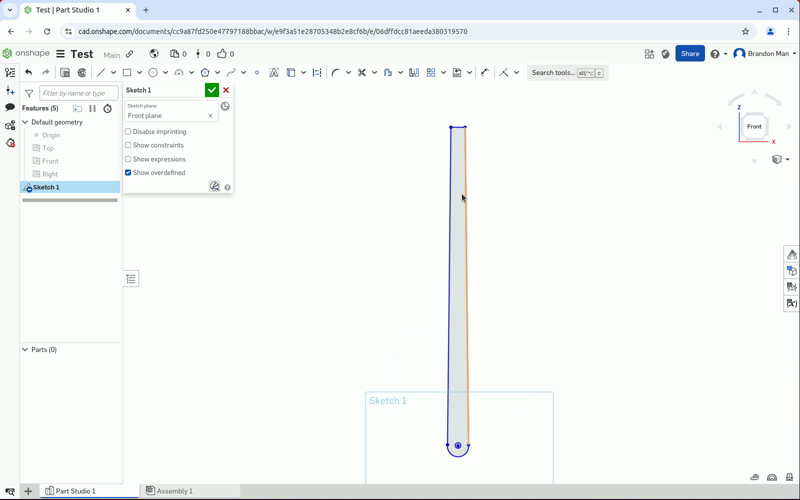
scroll(6)
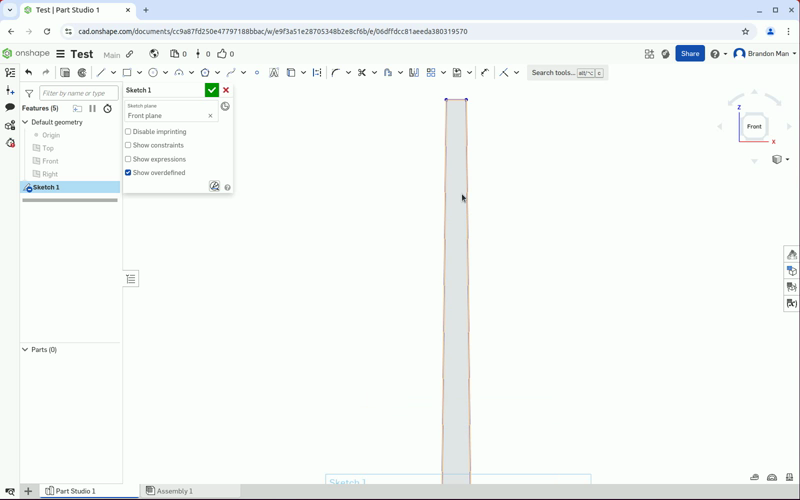
scroll(6)
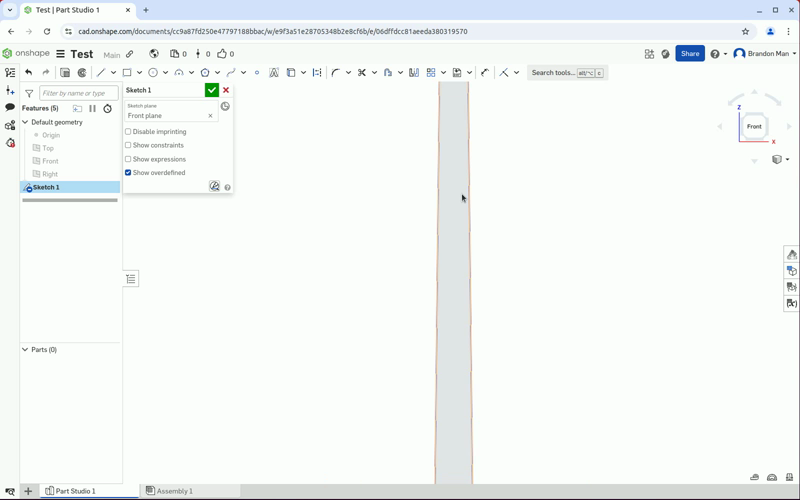
scroll(6)
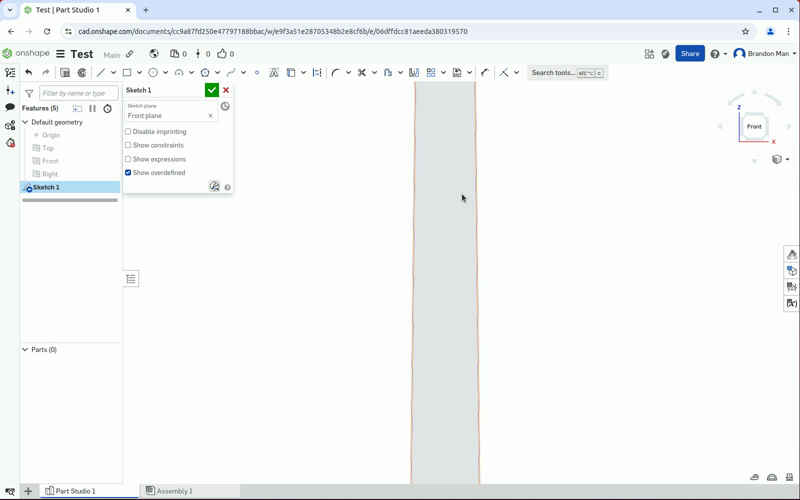
click(462, 193)
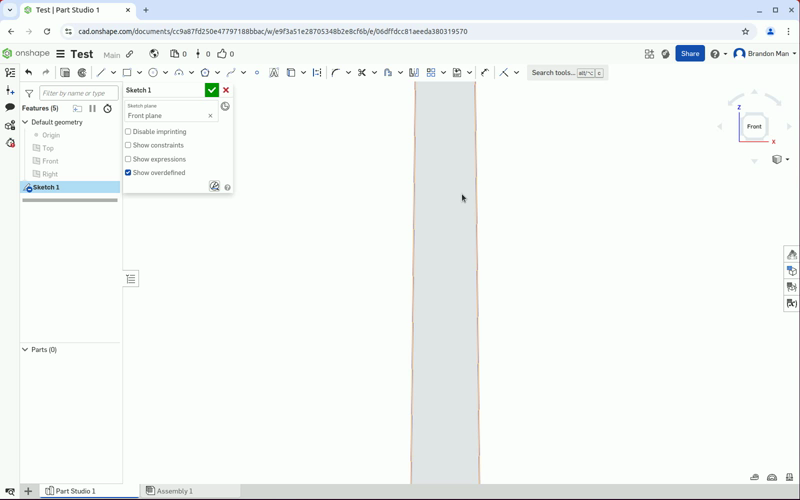
scroll(-6)
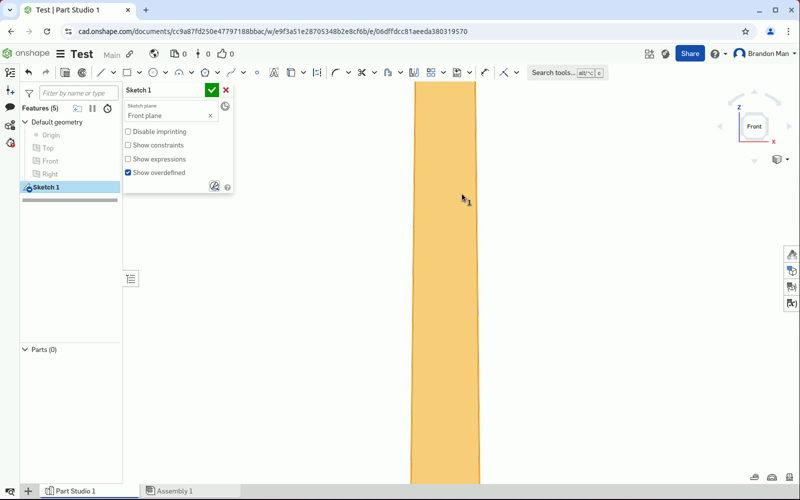
scroll(-6)
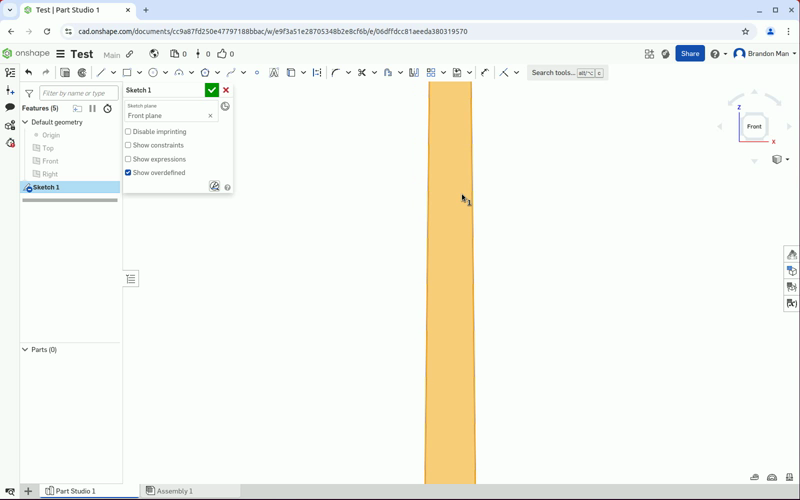
scroll(-6)
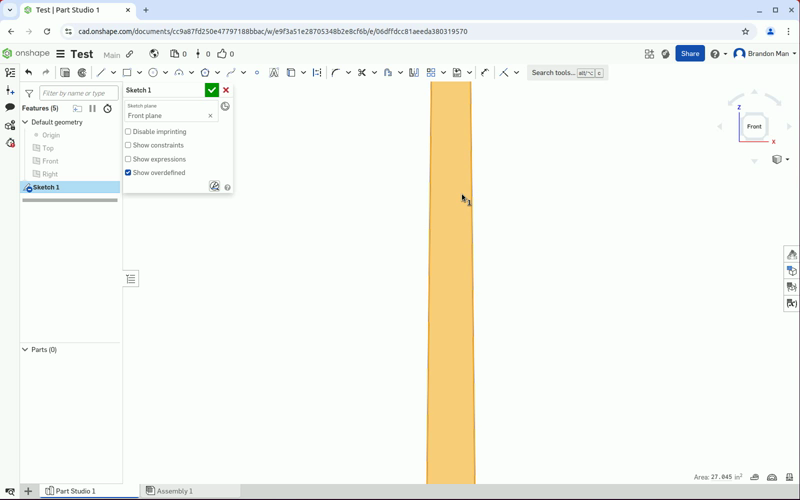
scroll(-6)
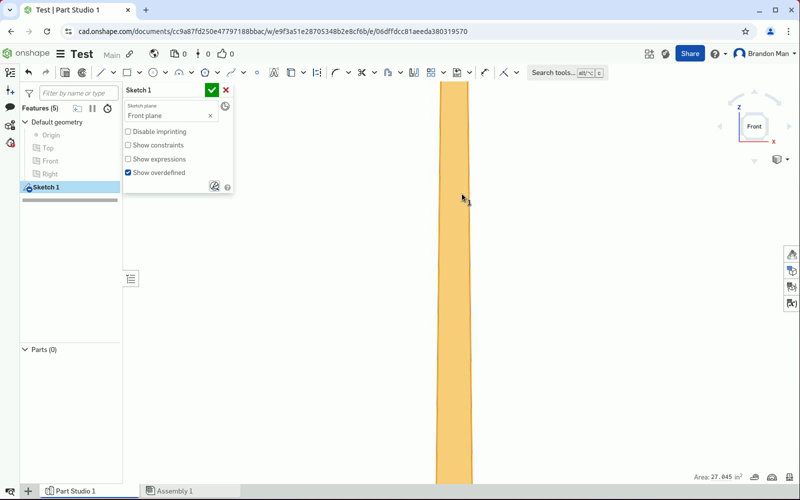
scroll(-6)
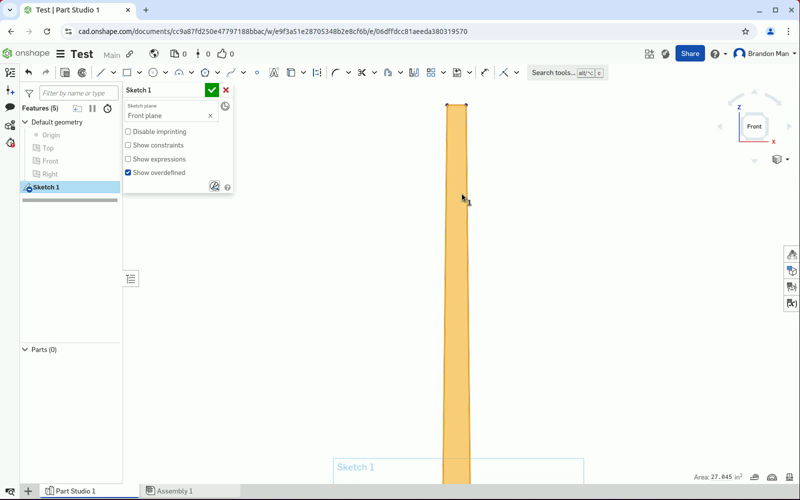
scroll(-6)
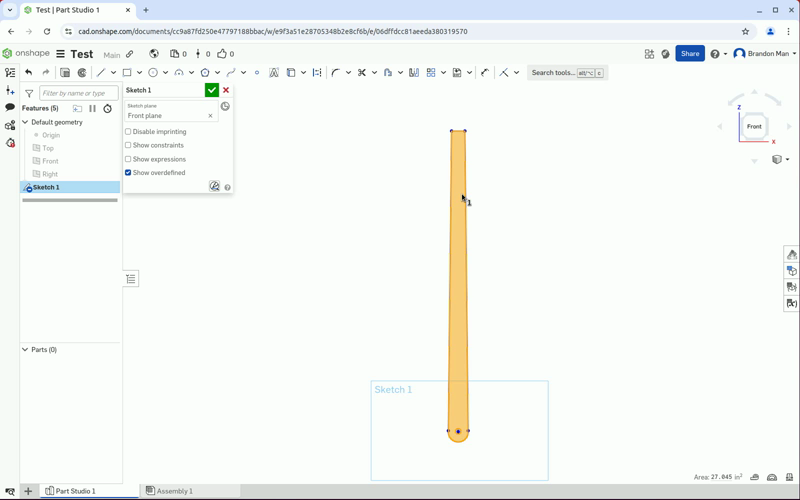
scroll(-6)
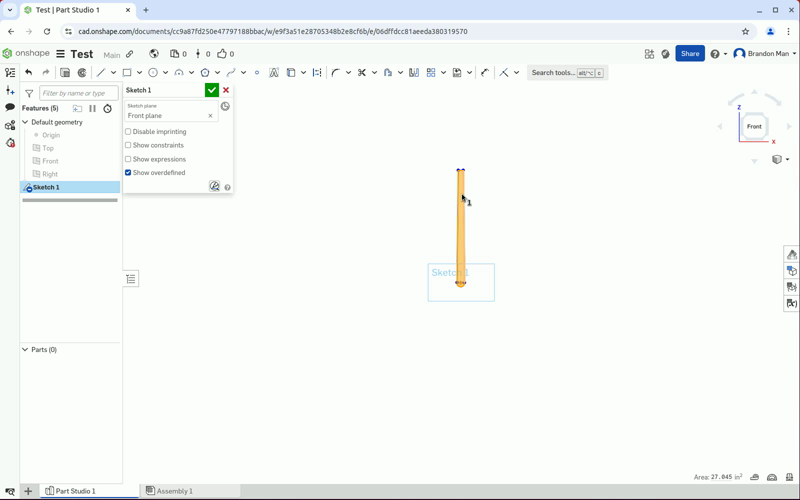
mouse_move(73, 352)
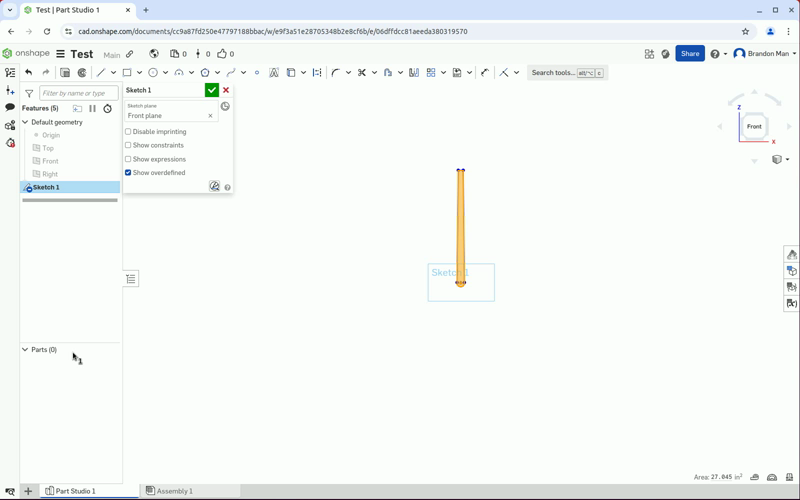
key(shift+y)
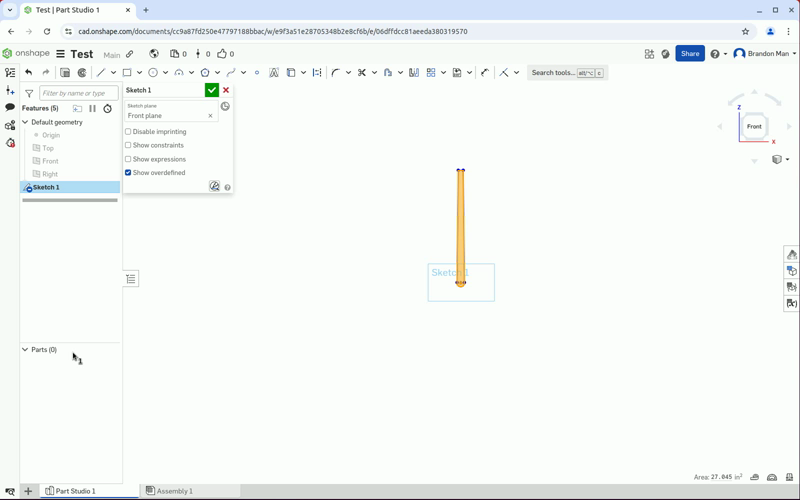
key(shift+e)
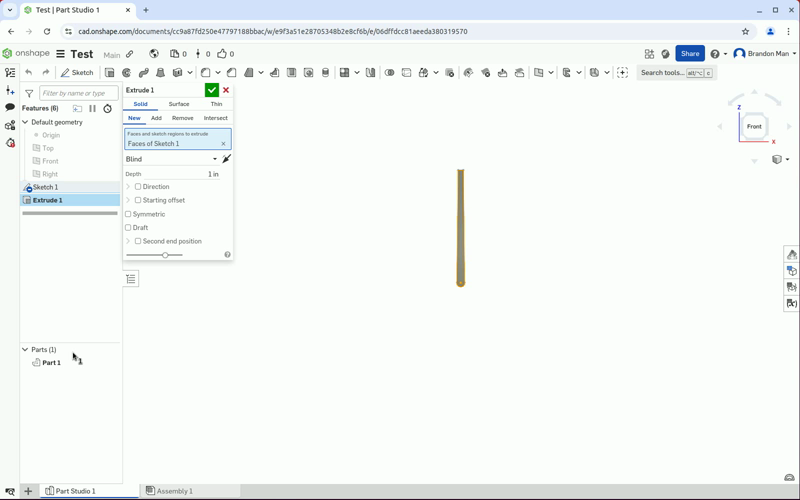
mouse_move(143, 106)
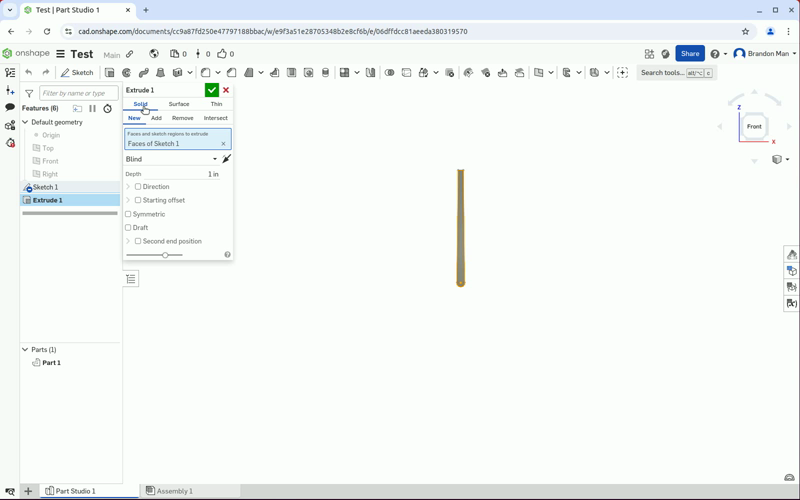
click(143, 106)
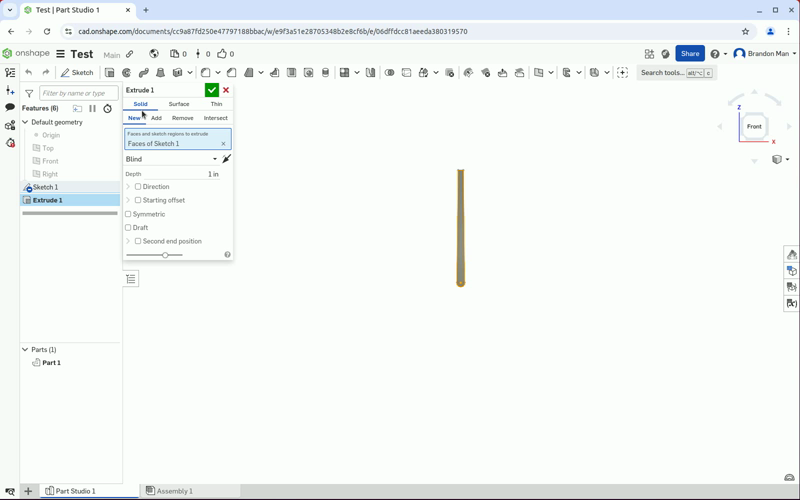
mouse_move(137, 120)
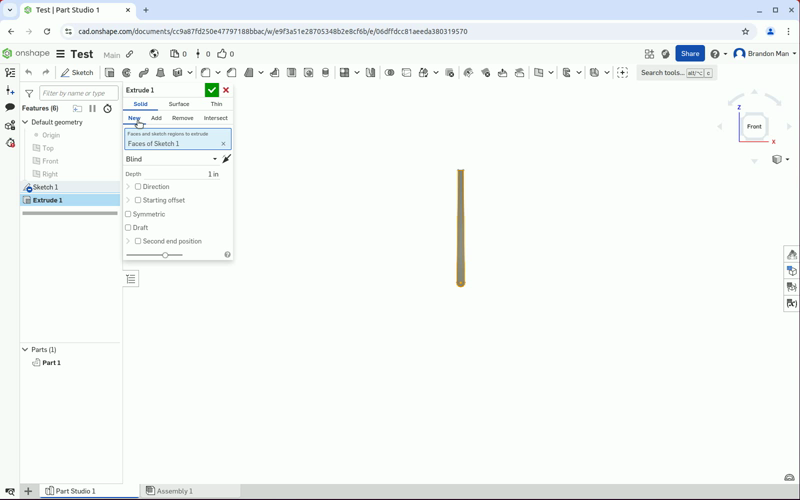
click(137, 120)
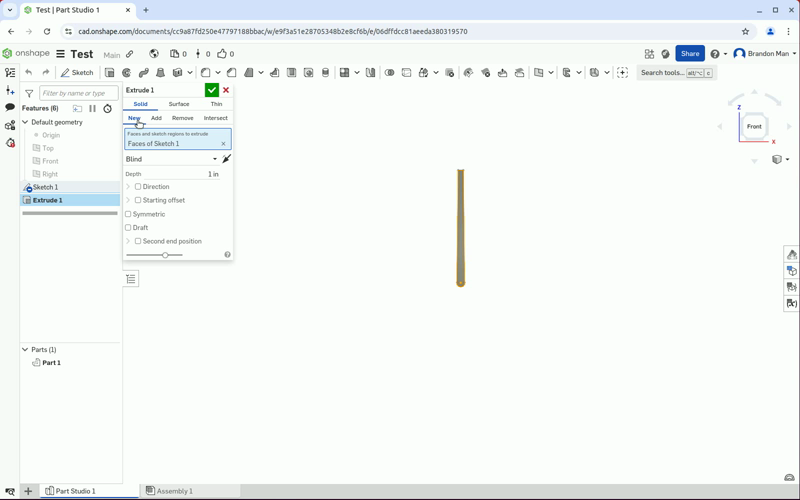
key(tab, 4)
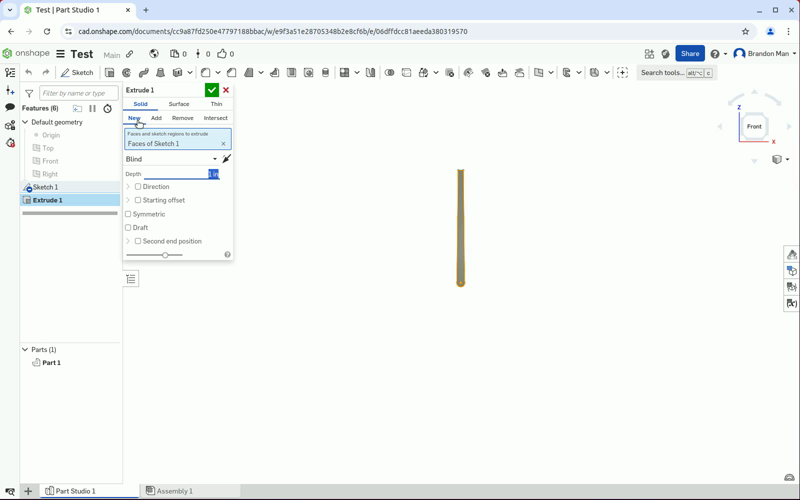
text(0.481)
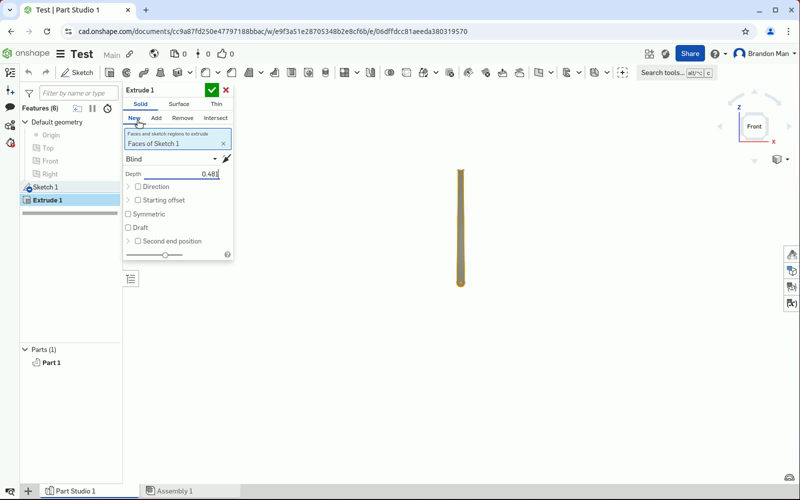
key(enter)
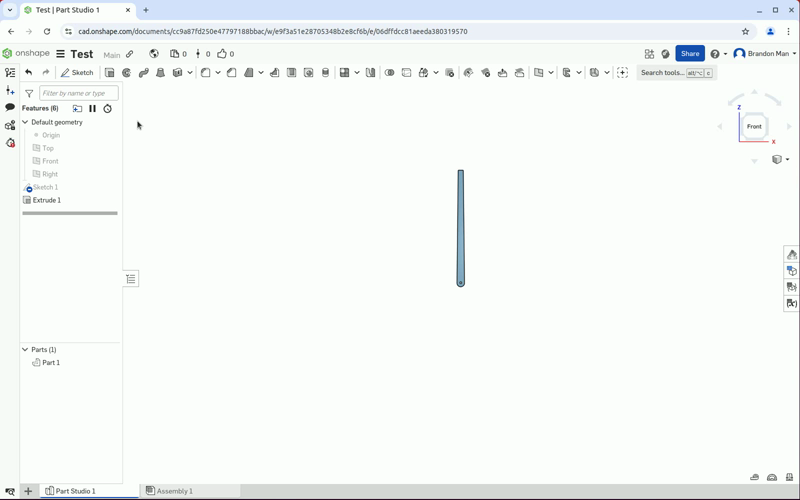
key(shift+h)
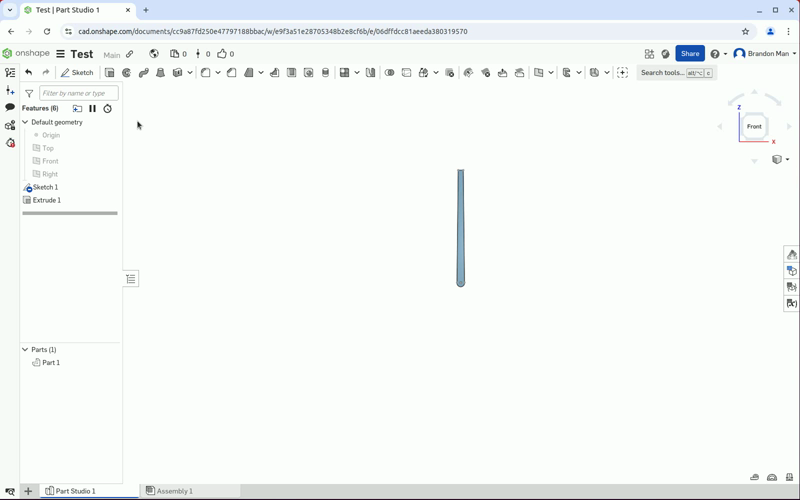
key(shift+h)
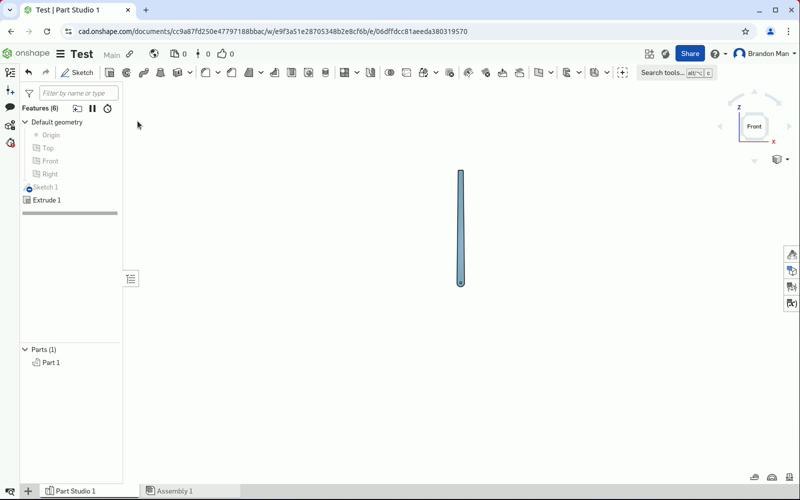
mouse_move(73, 189)
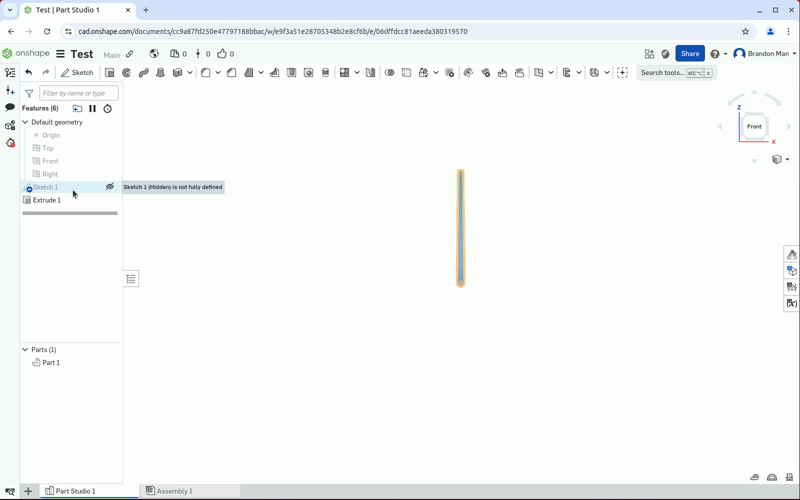
click(73, 189)
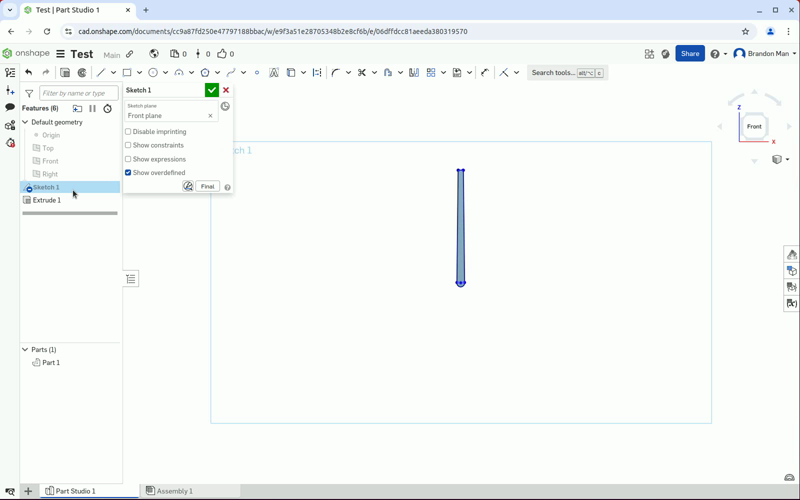
mouse_move(229, 92)
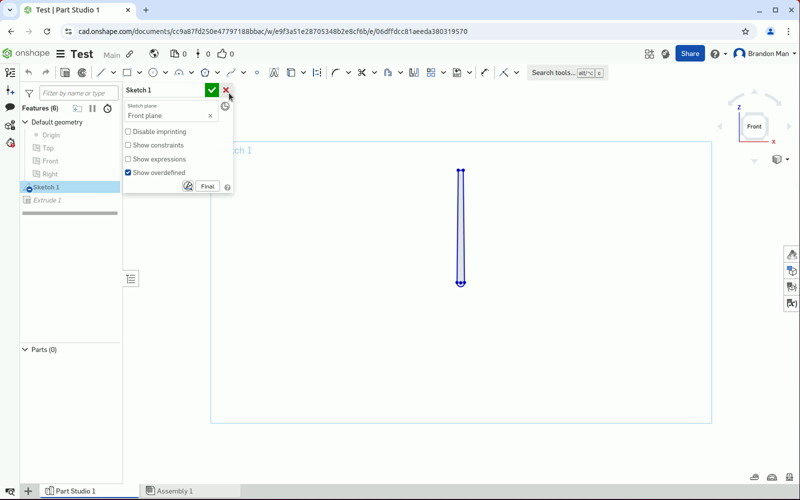
click(229, 92)
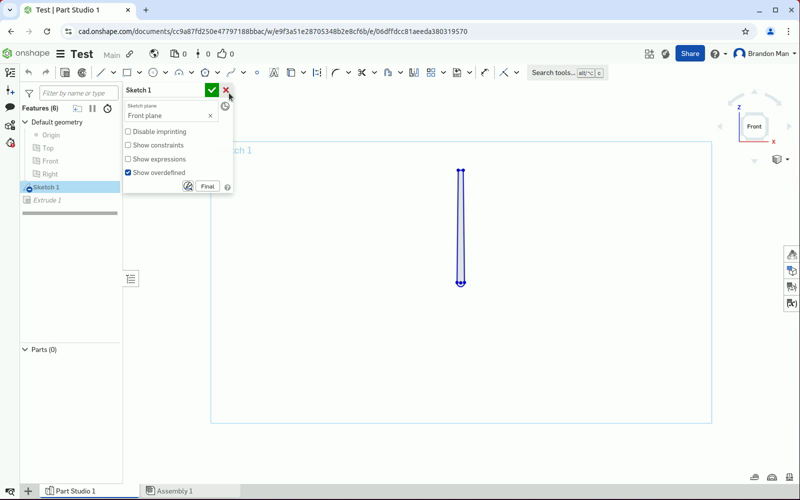
key(shift+s)
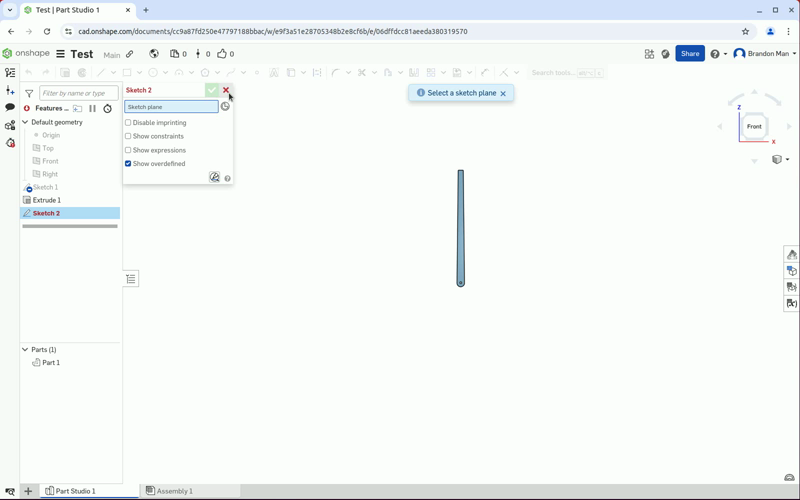
mouse_move(73, 163)
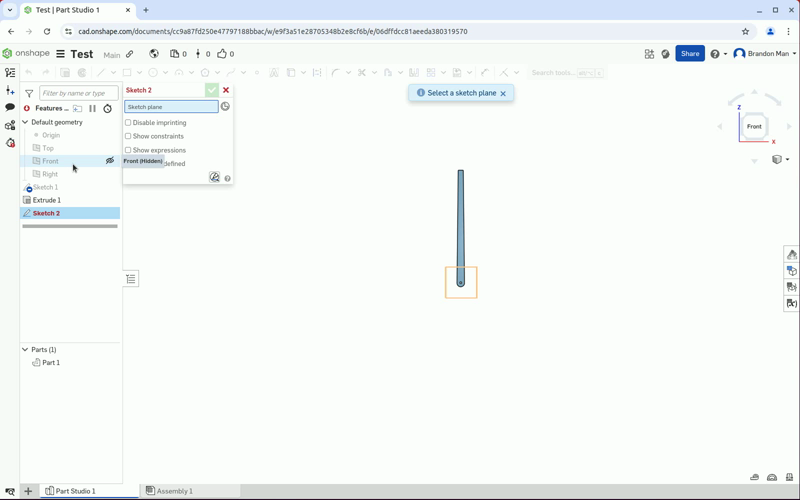
click(73, 163)
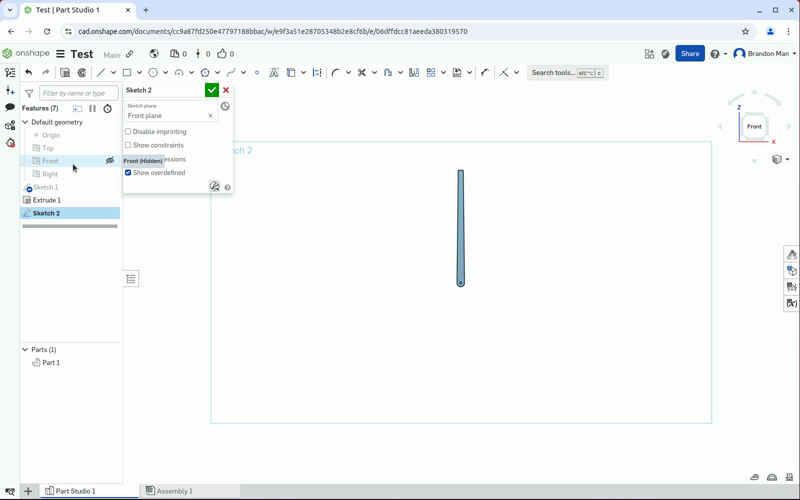
mouse_move(73, 352)
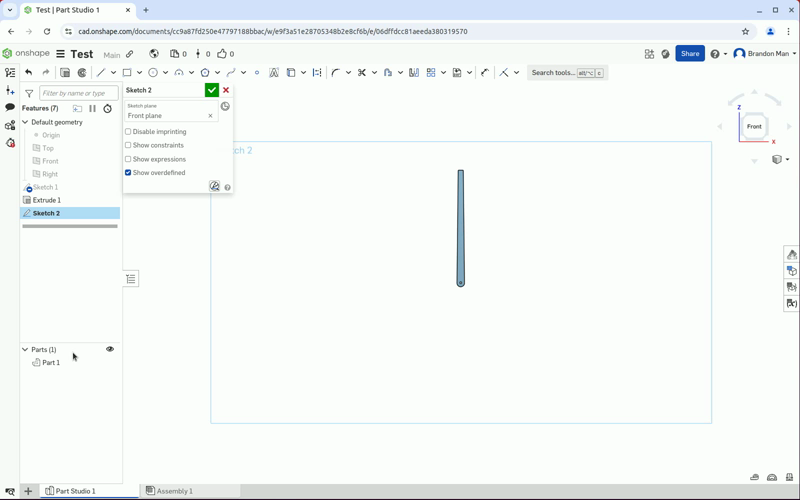
key(y)
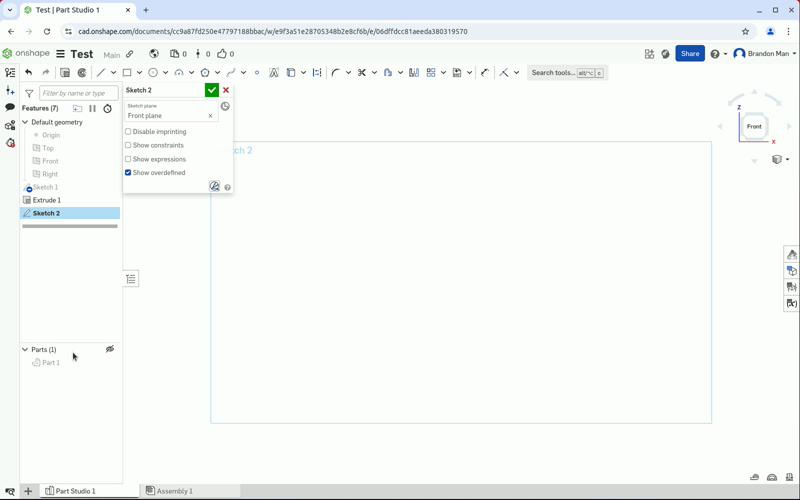
key(a)
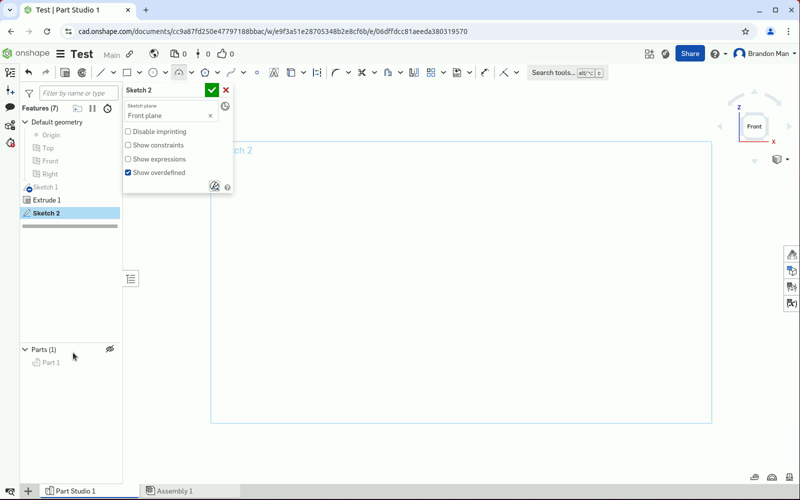
key_down(shift)
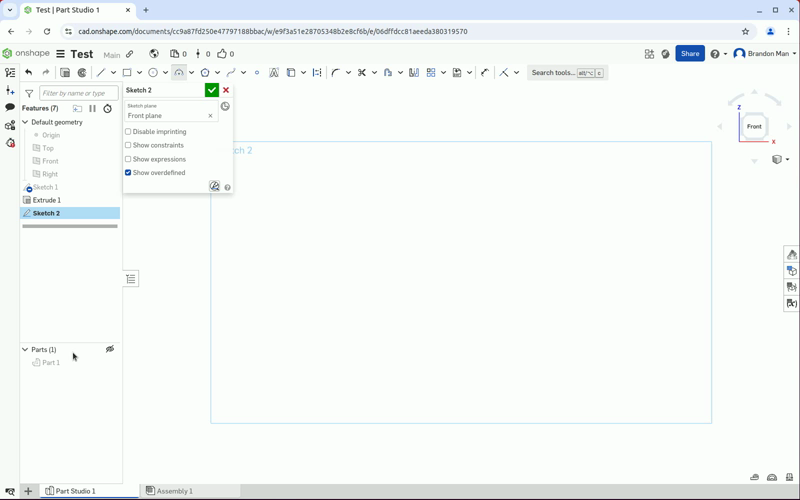
mouse_move(457, 282)
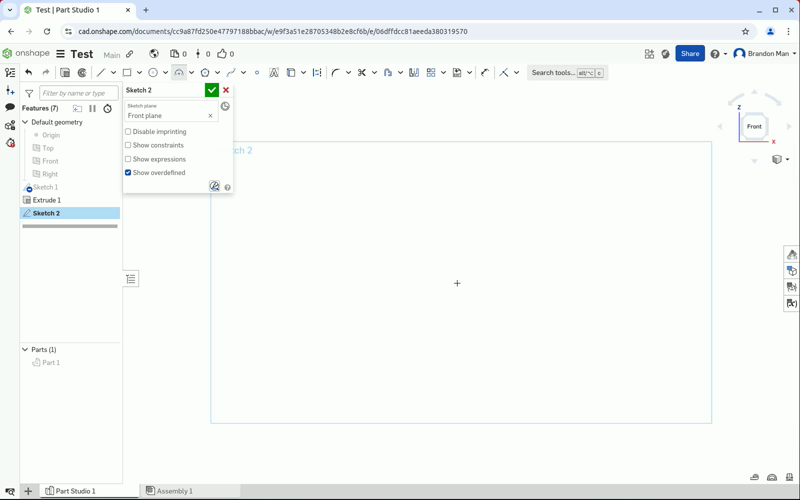
click(457, 282)
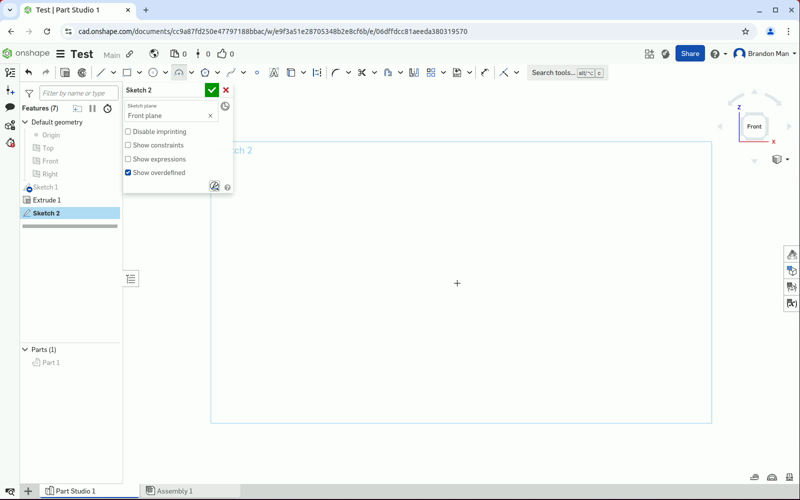
key_up(shift)
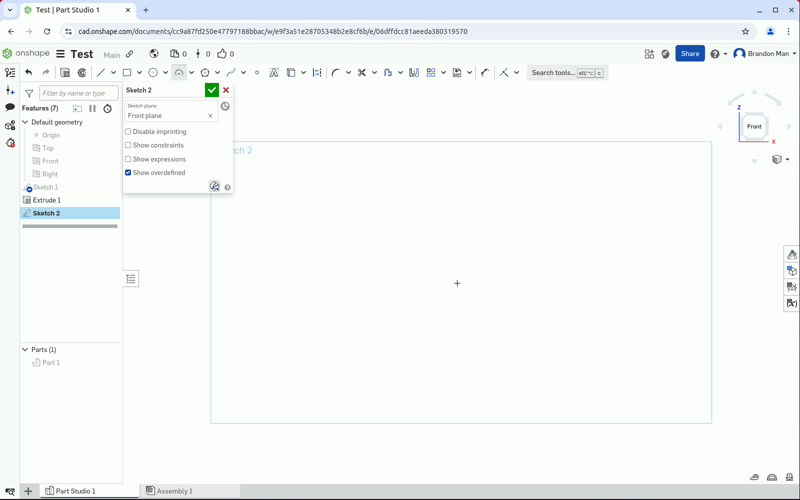
key_down(shift)
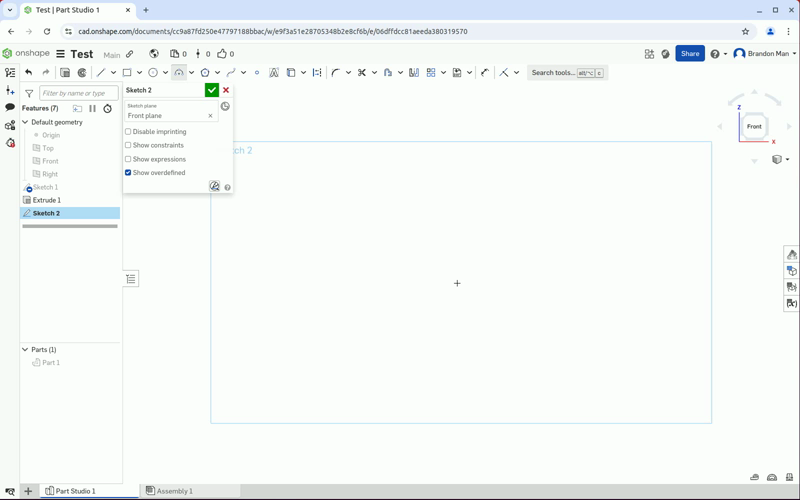
mouse_move(465, 282)
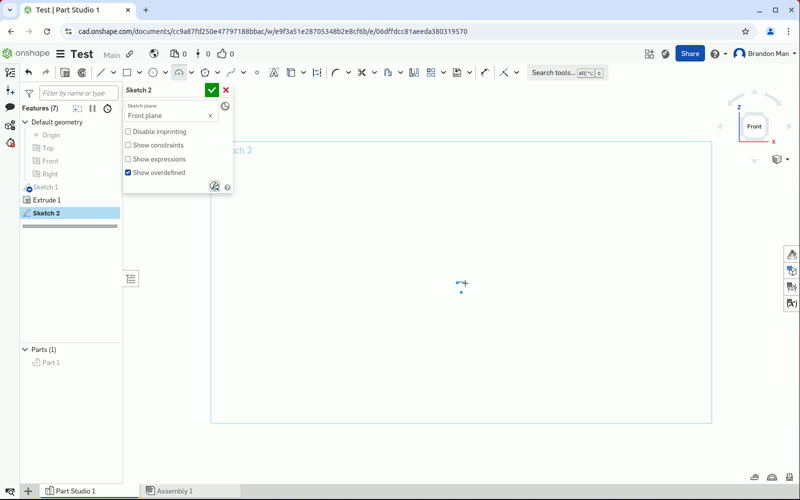
click(465, 282)
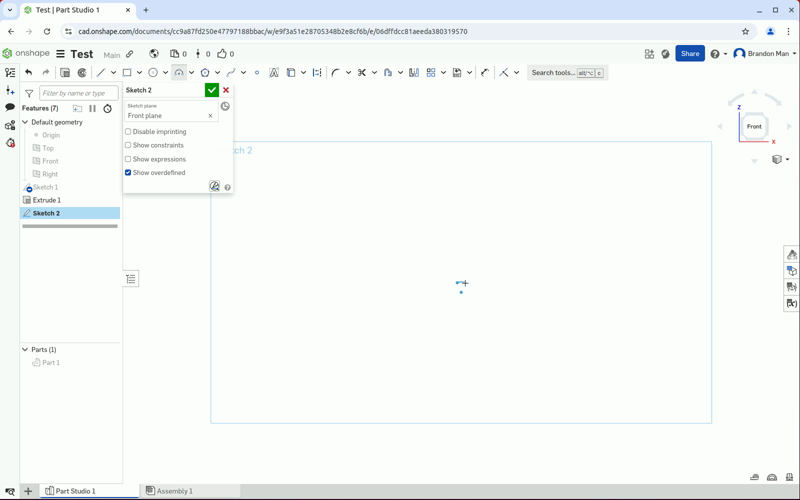
mouse_move(461, 286)
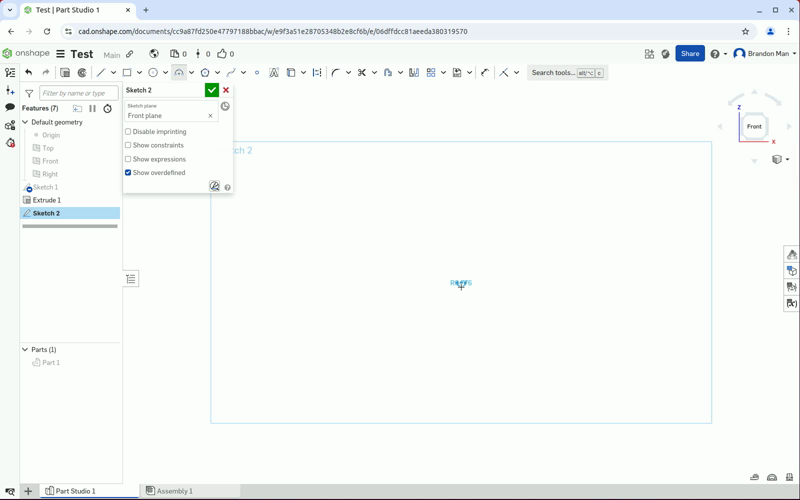
click(461, 286)
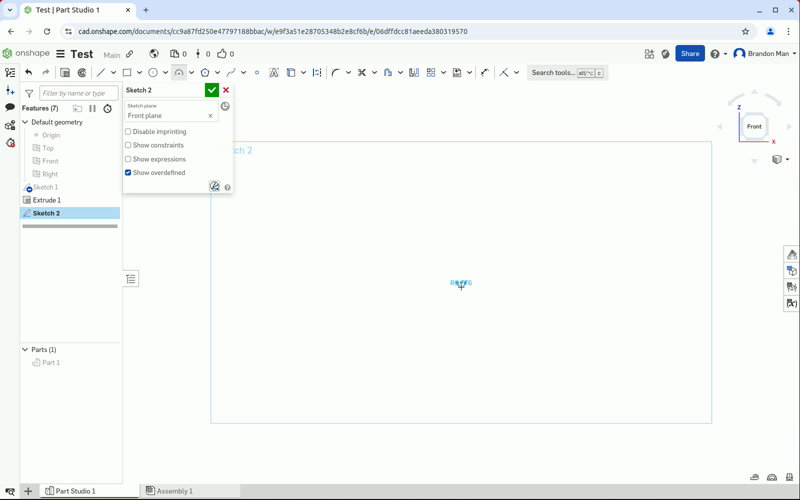
key_up(shift)
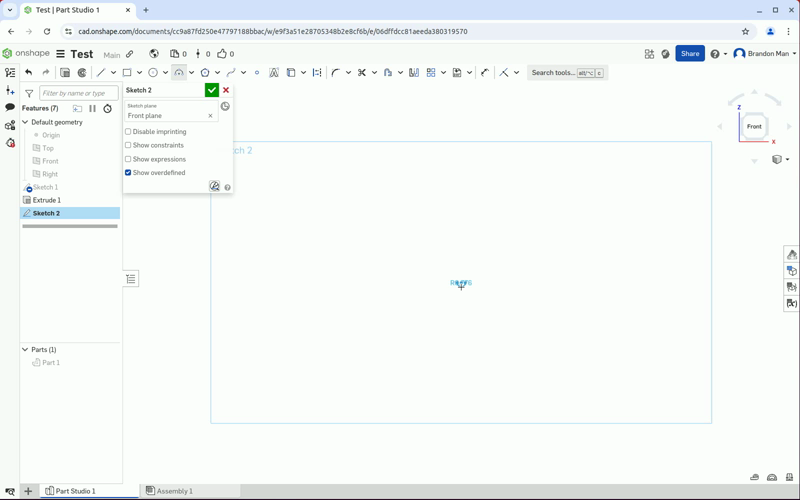
key(esc)
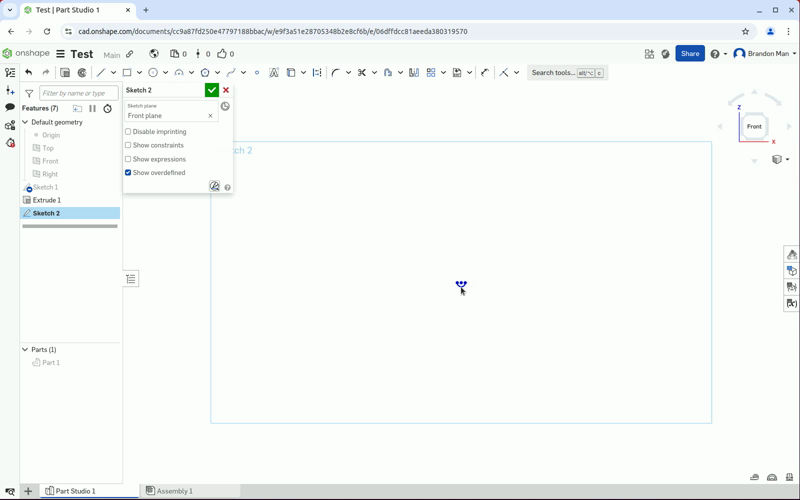
key(l)
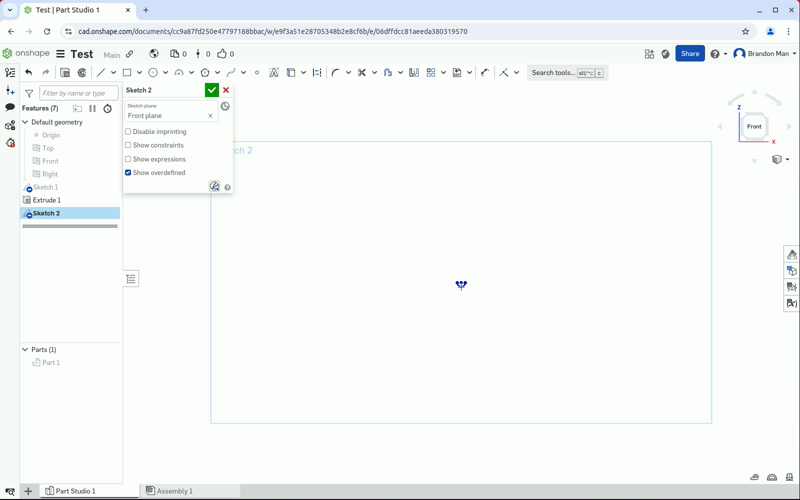
mouse_move(465, 282)
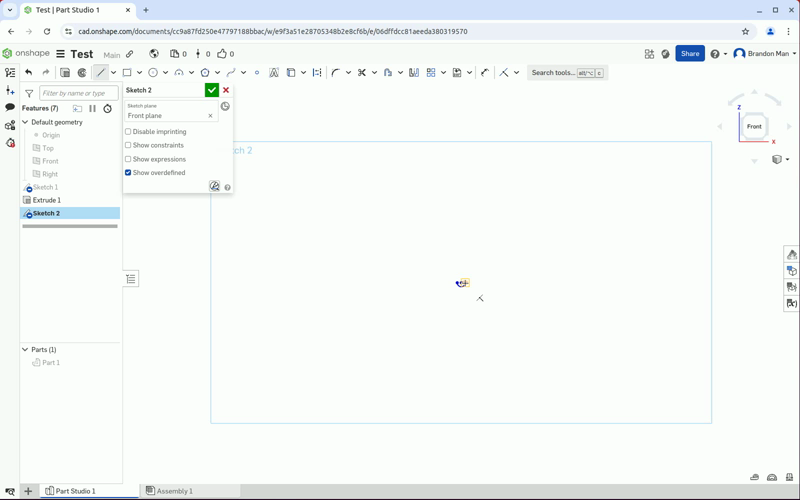
scroll(6)
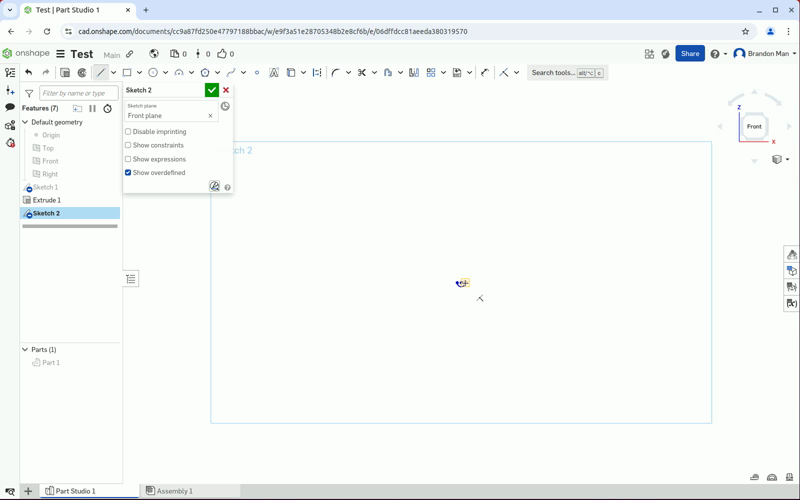
scroll(6)
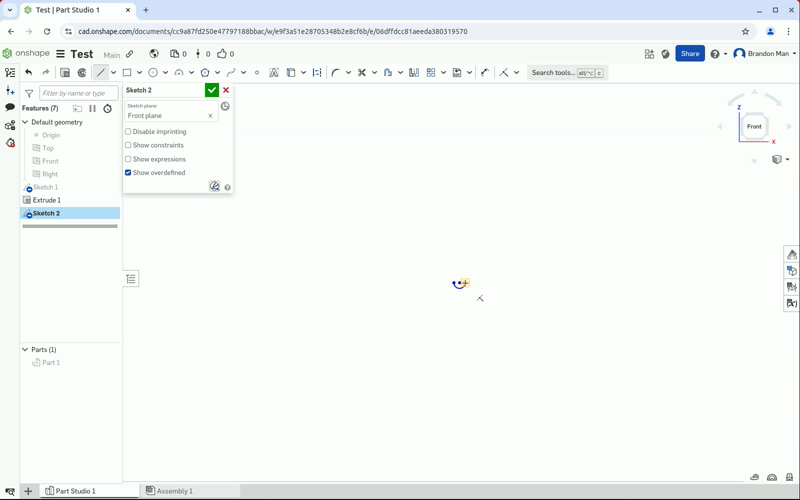
scroll(6)
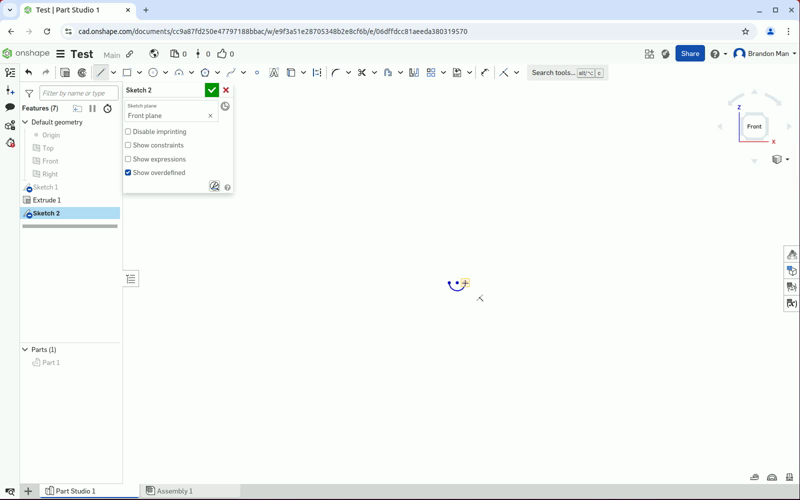
scroll(6)
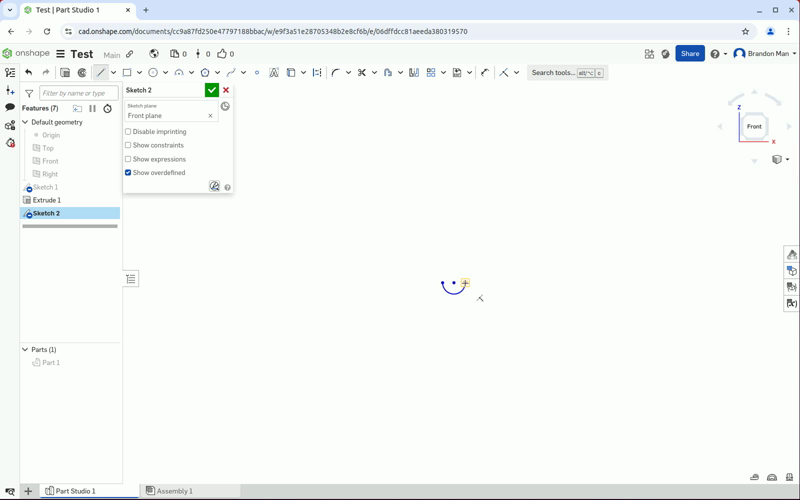
scroll(6)
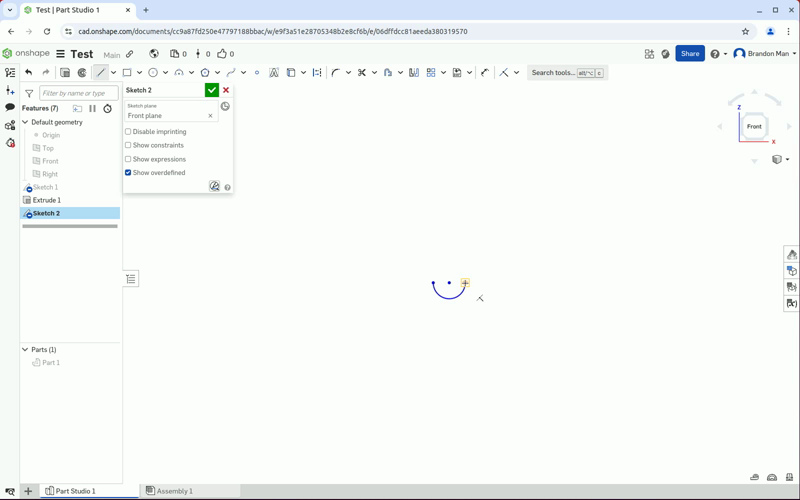
scroll(6)
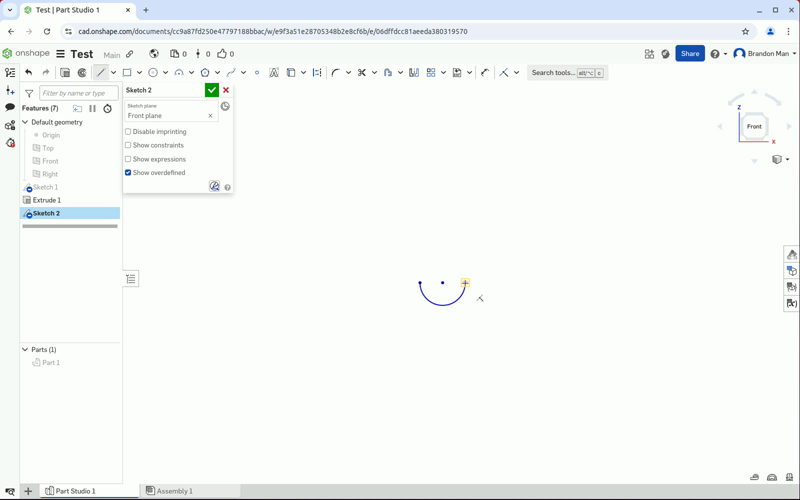
scroll(6)
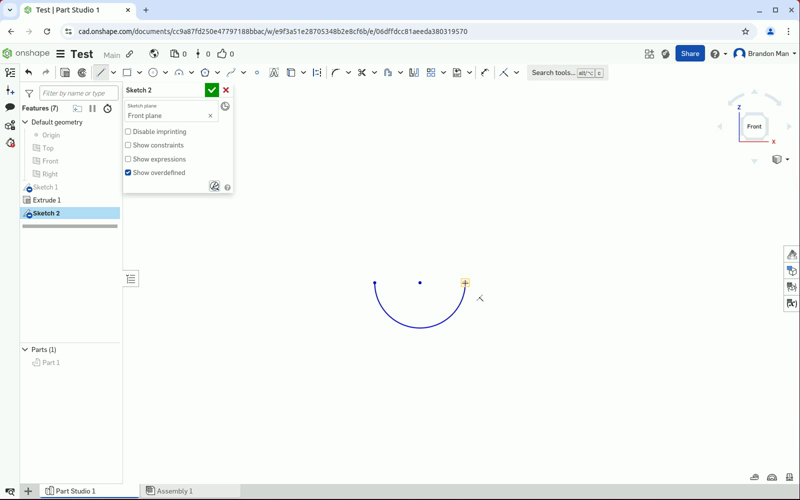
click(465, 282)
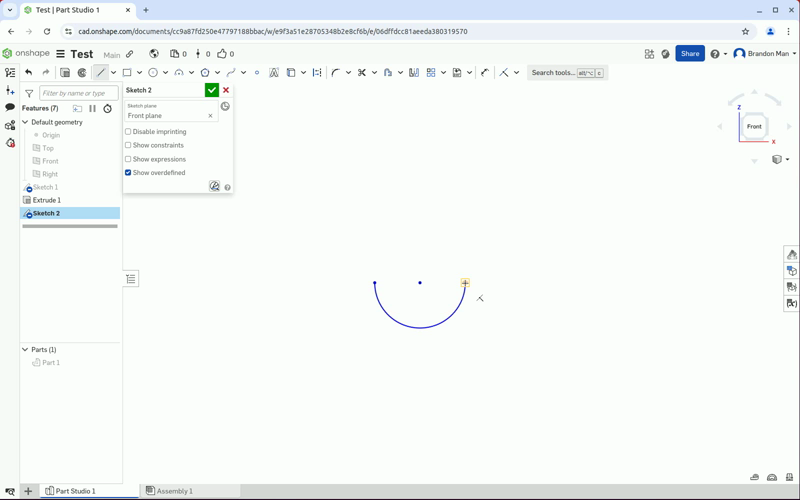
scroll(-6)
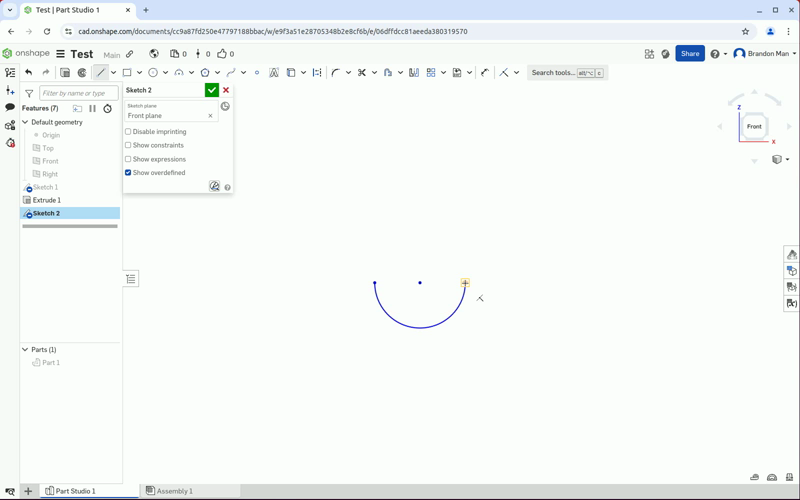
scroll(-6)
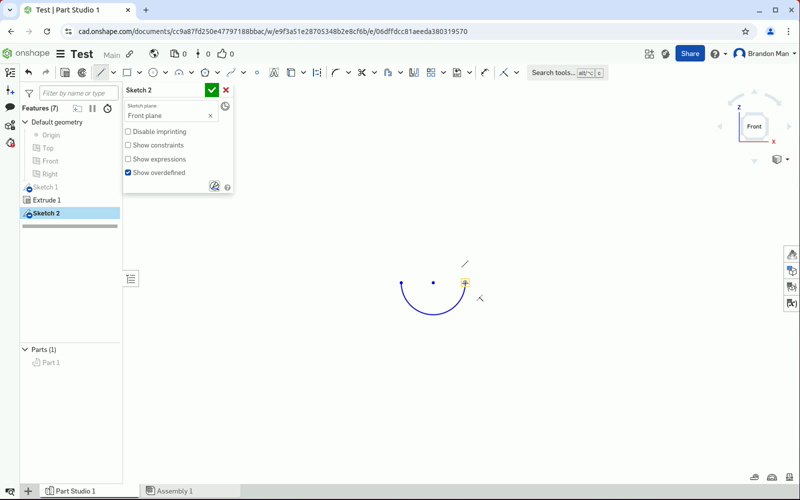
scroll(-6)
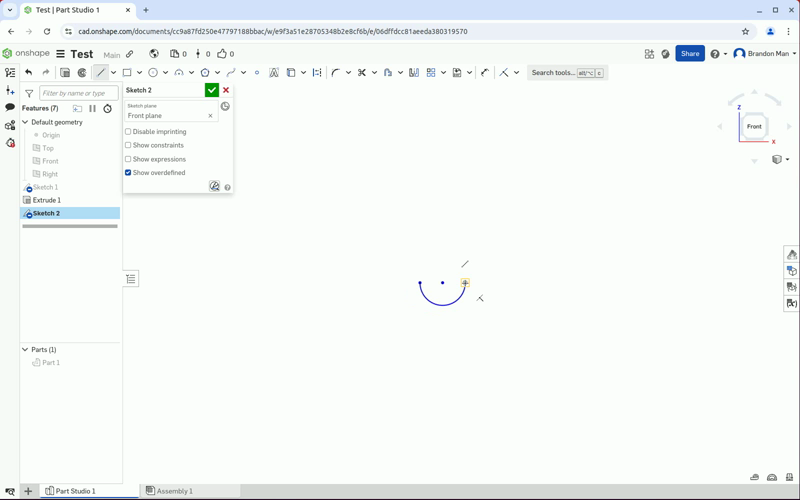
scroll(-6)
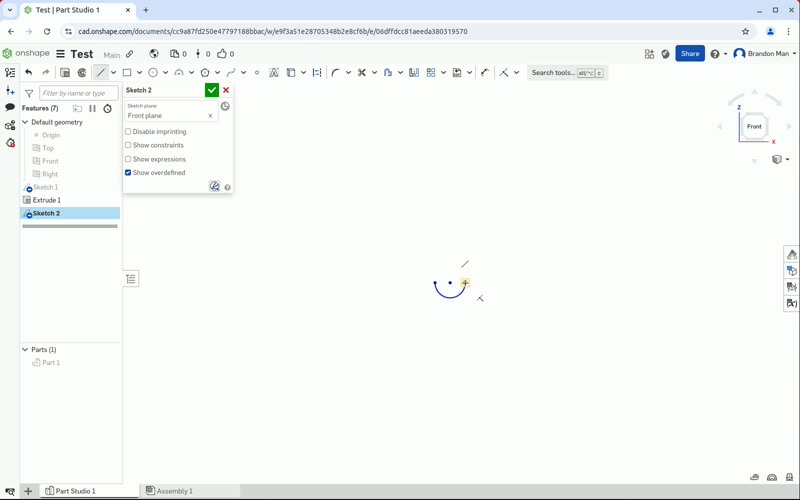
scroll(-6)
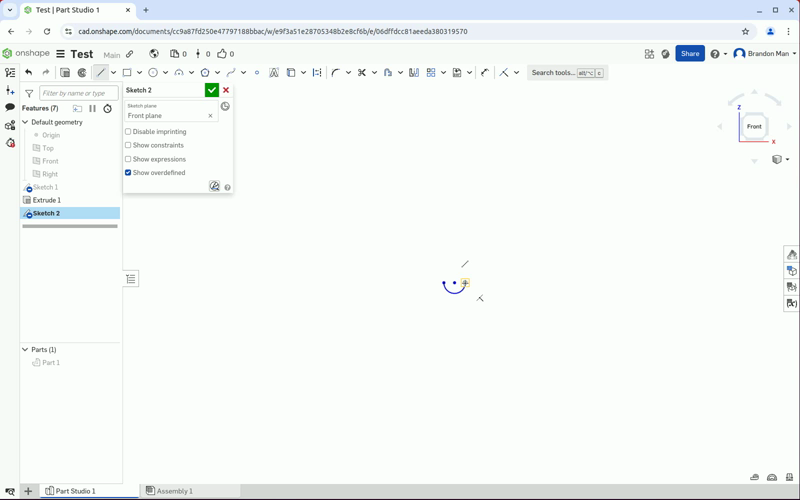
scroll(-6)
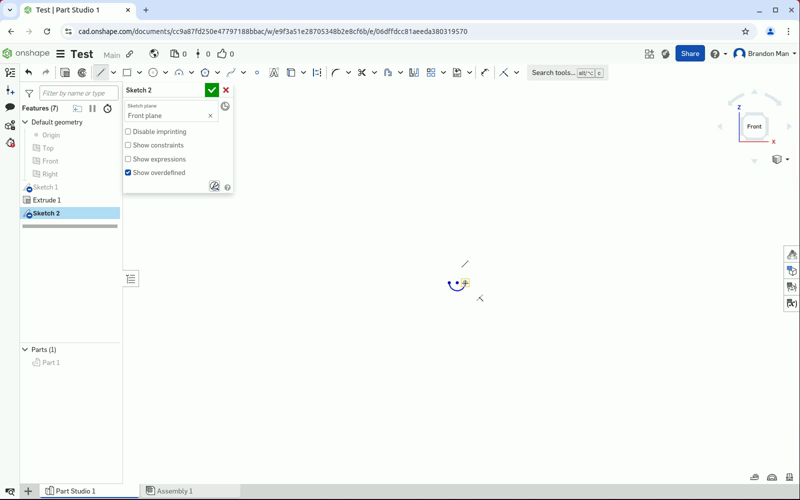
scroll(-6)
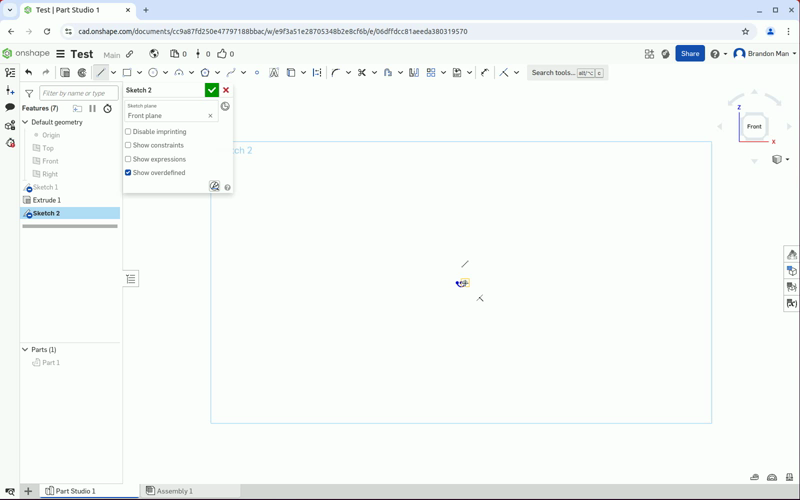
key_down(shift)
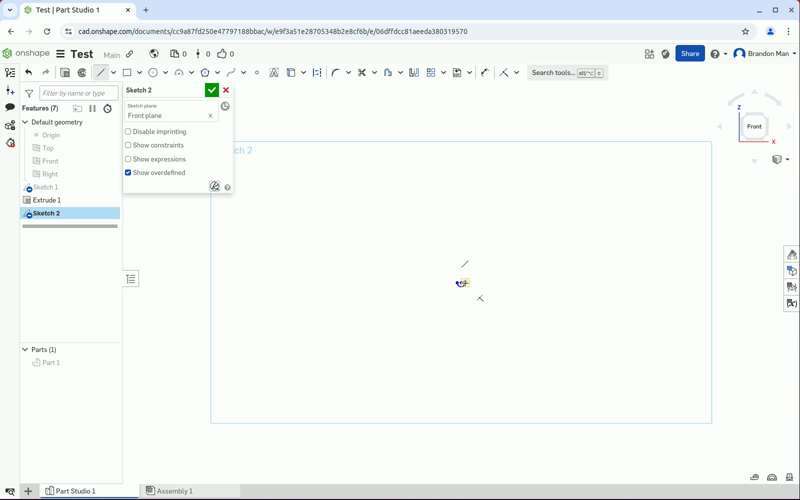
mouse_move(463, 207)
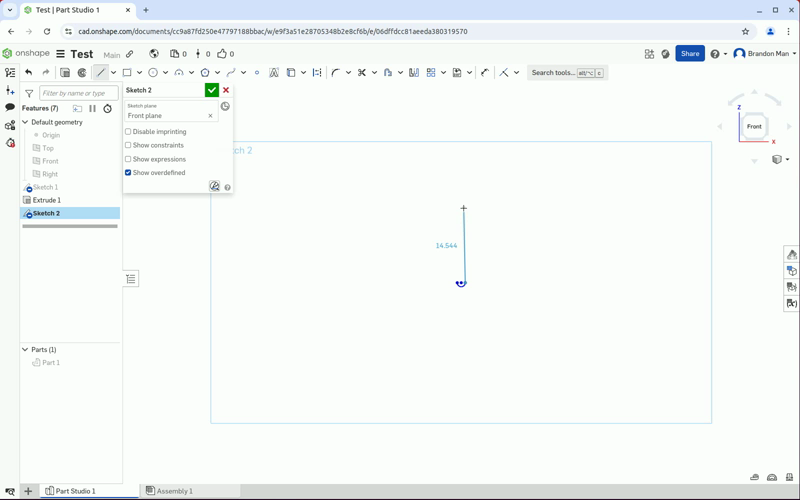
click(463, 207)
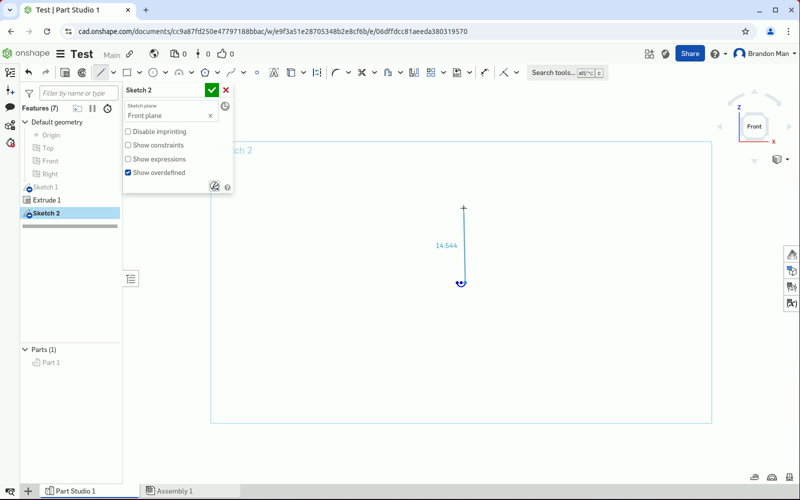
key_up(shift)
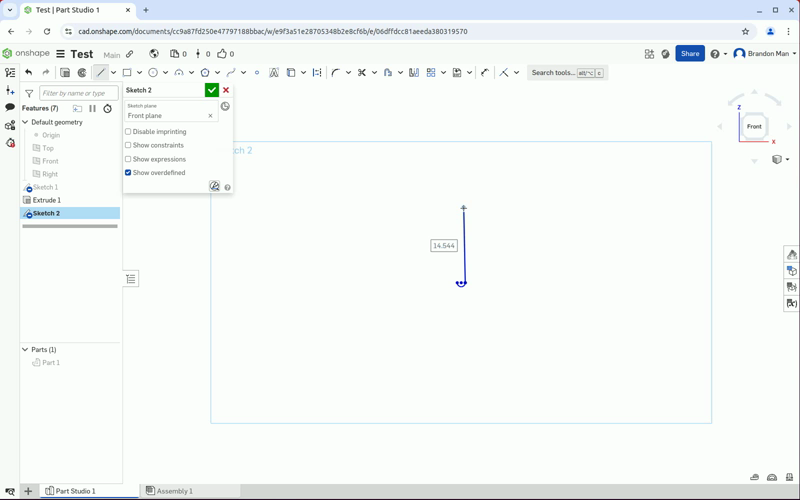
key_down(shift)
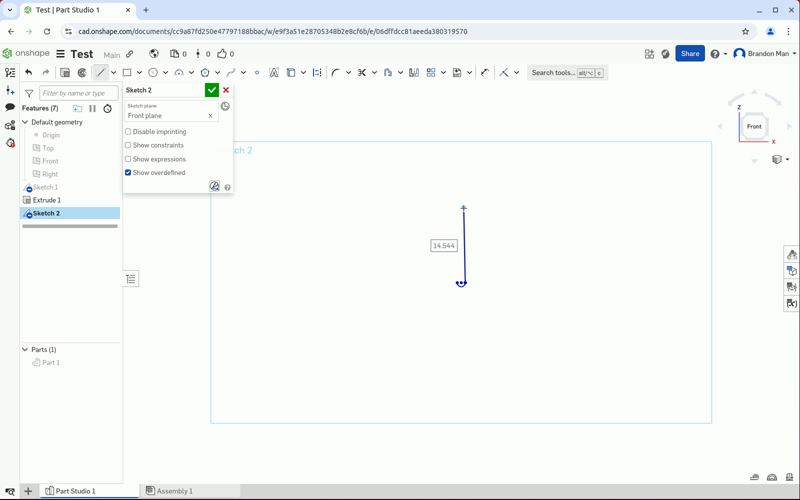
mouse_move(493, 207)
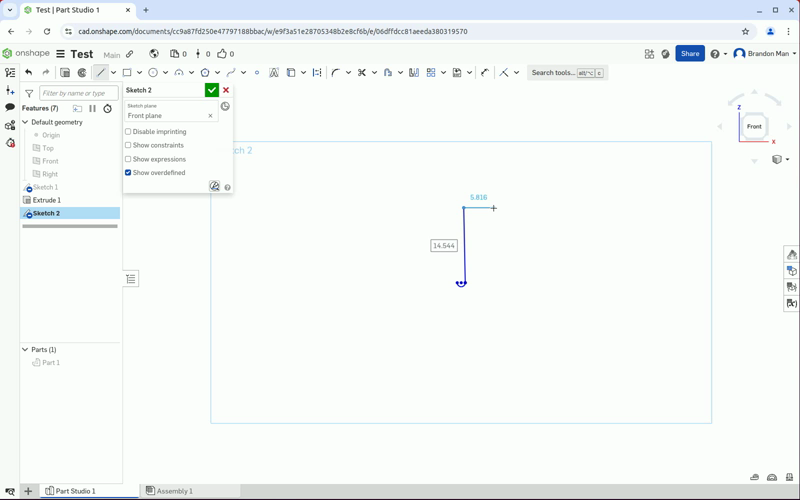
mouse_move(458, 207)
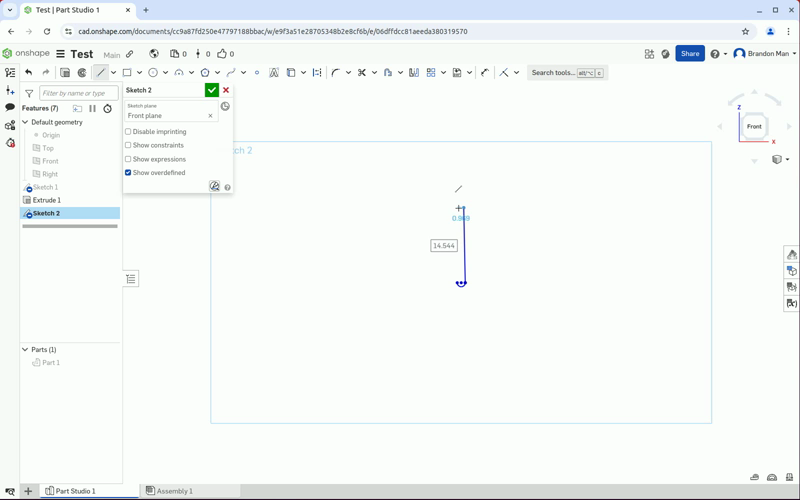
scroll(6)
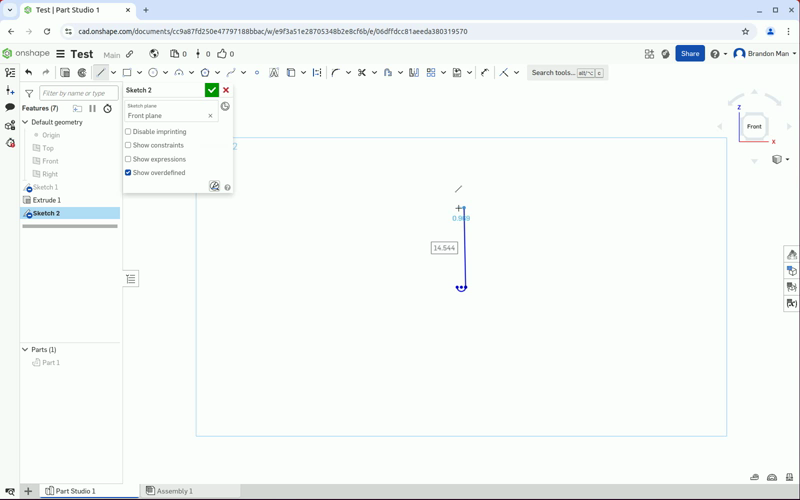
scroll(6)
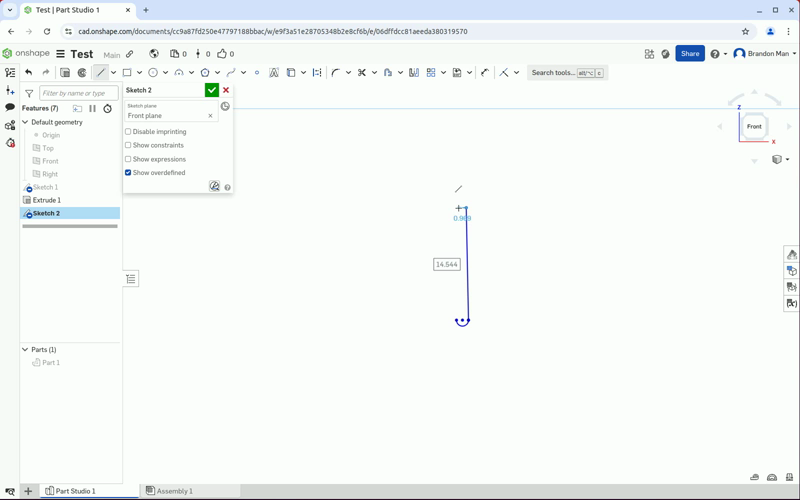
scroll(6)
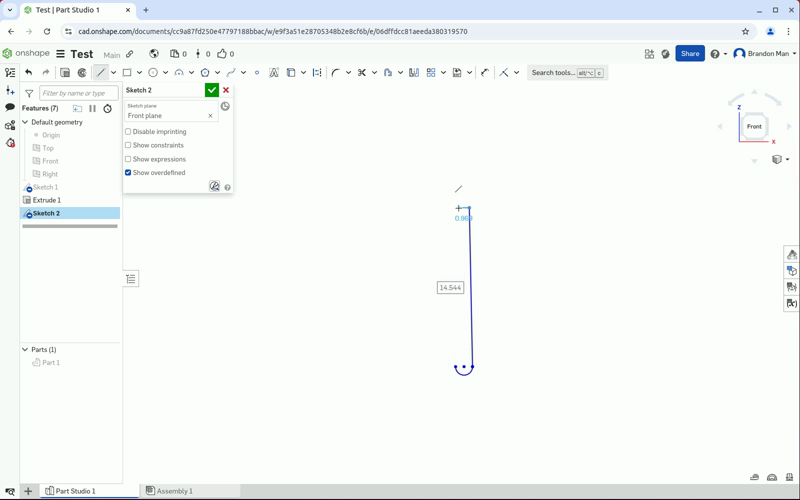
scroll(6)
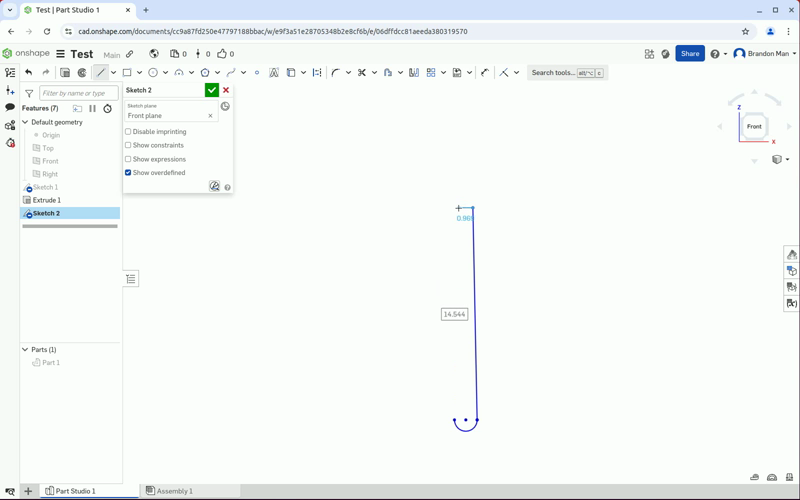
scroll(6)
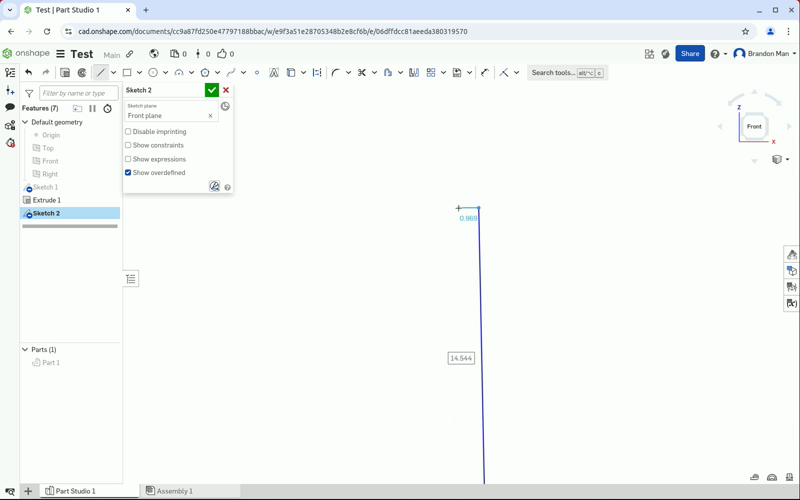
scroll(6)
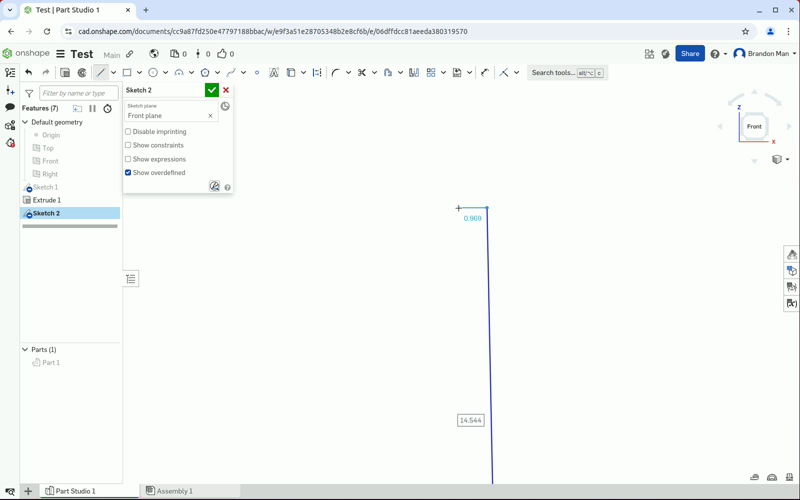
scroll(6)
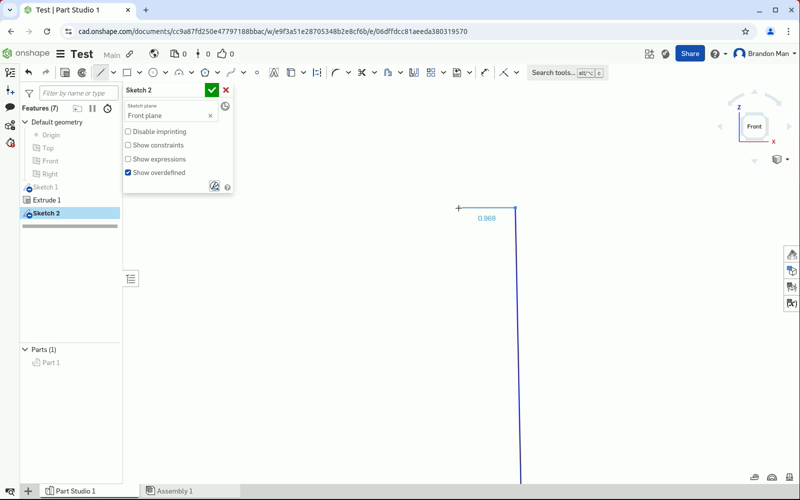
click(458, 207)
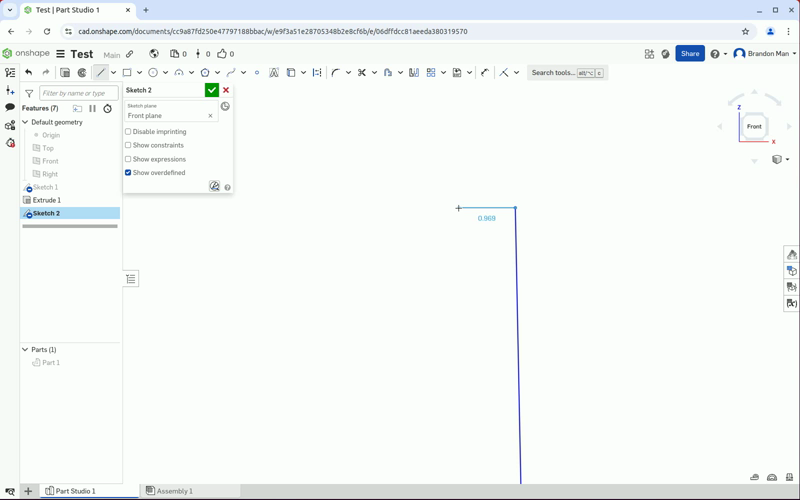
scroll(-6)
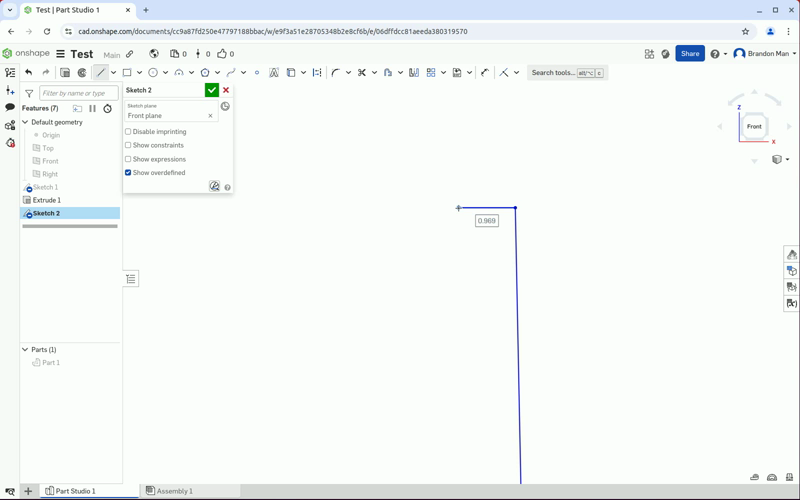
scroll(-6)
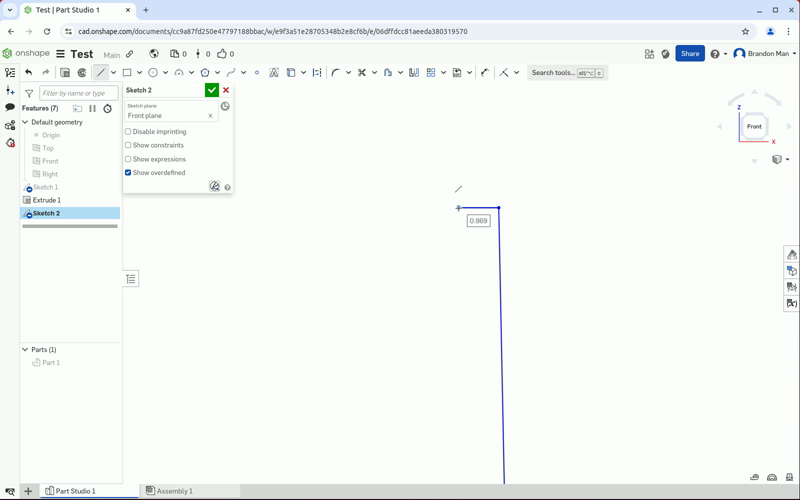
scroll(-6)
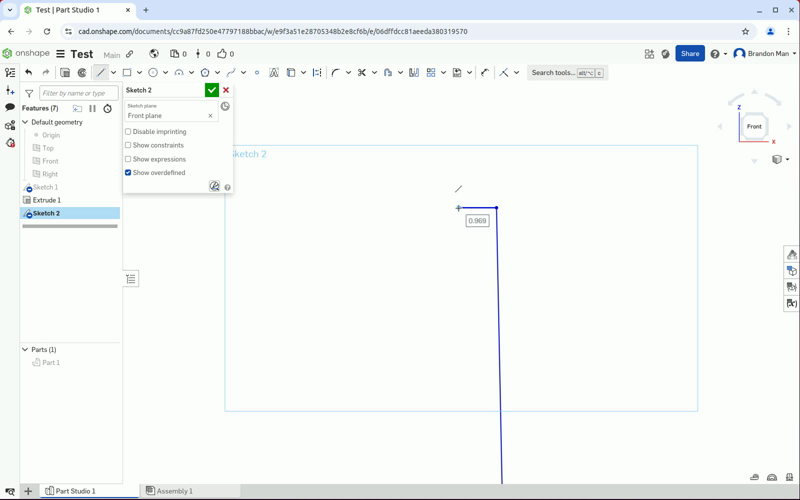
scroll(-6)
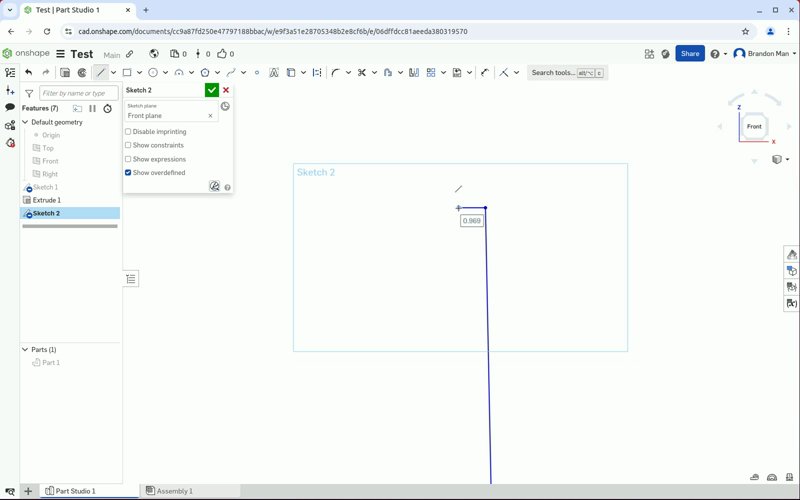
scroll(-6)
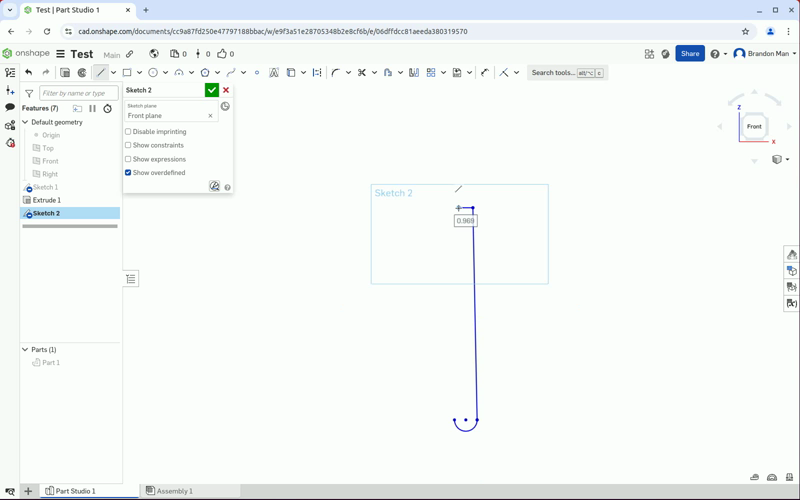
scroll(-6)
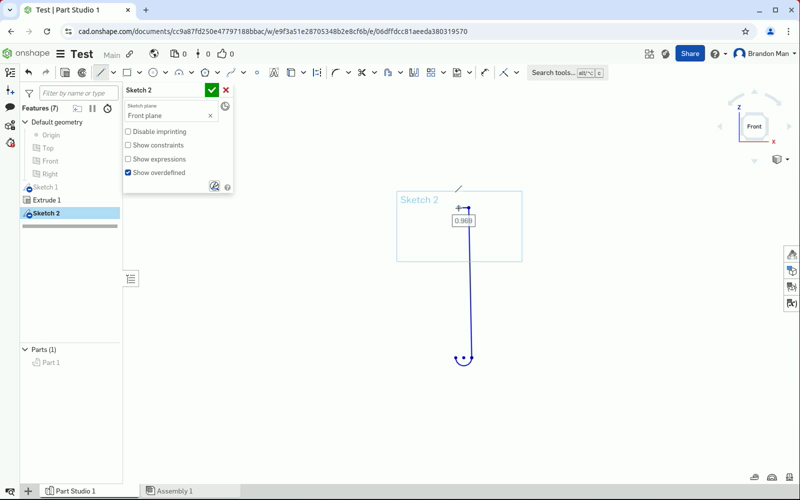
scroll(-6)
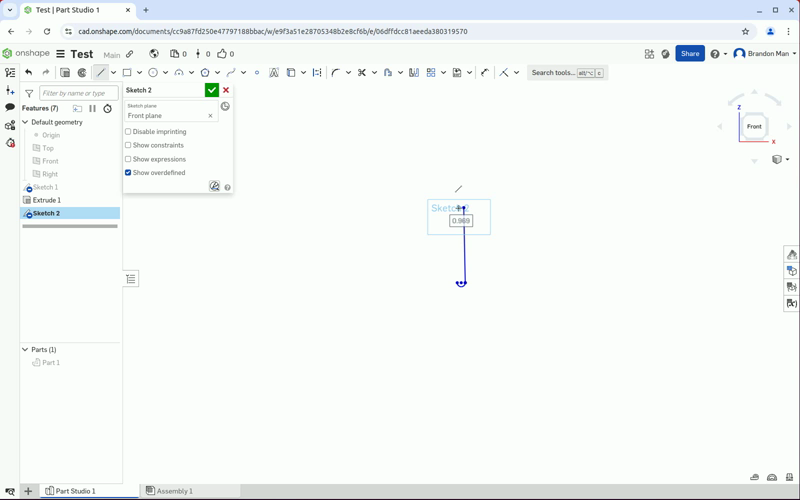
key_up(shift)
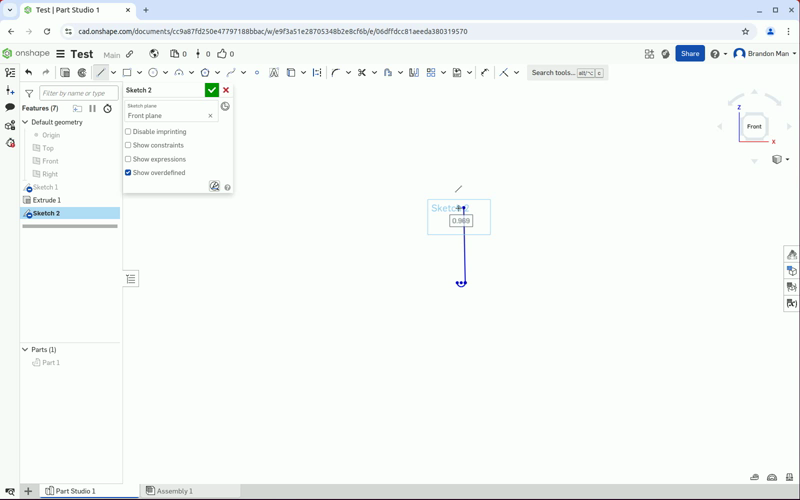
key_down(shift)
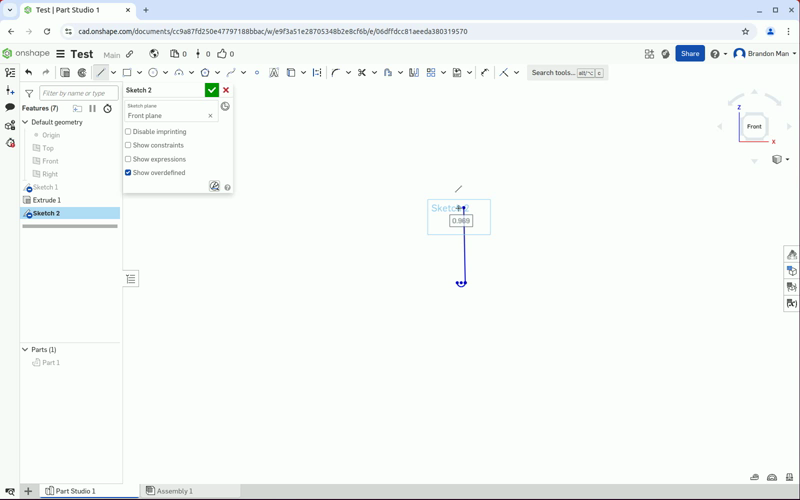
mouse_move(457, 282)
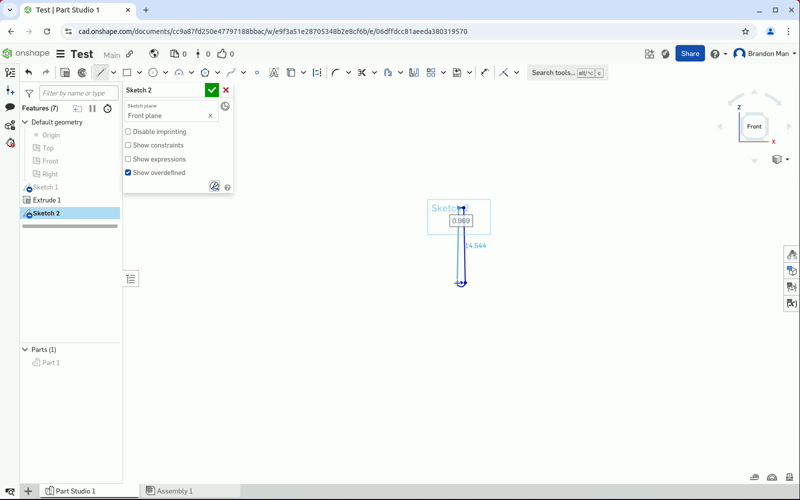
scroll(6)
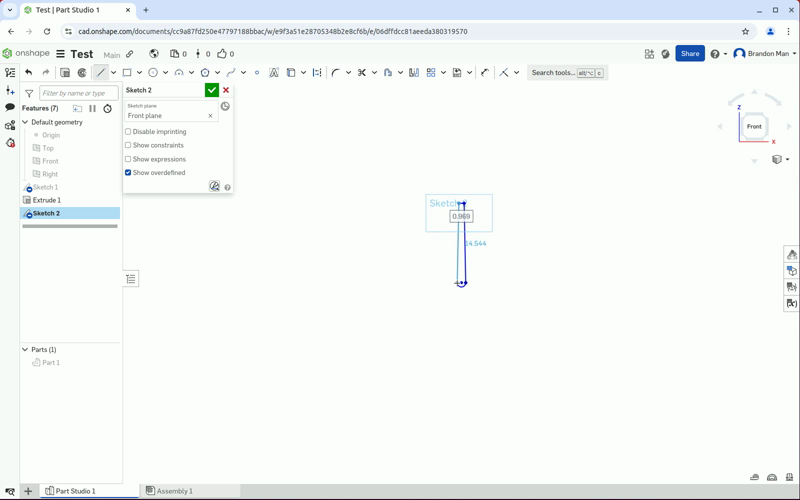
scroll(6)
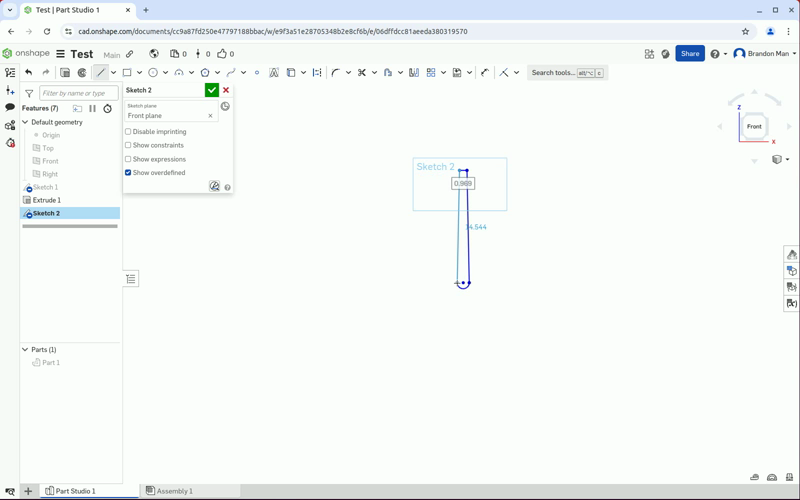
scroll(6)
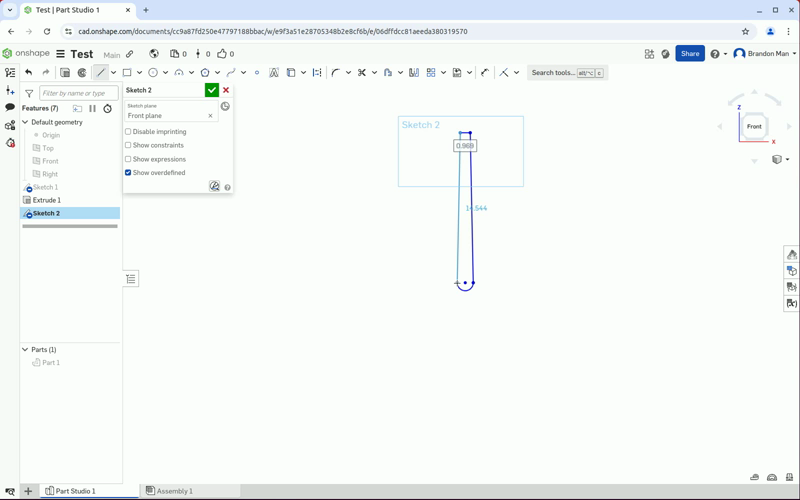
scroll(6)
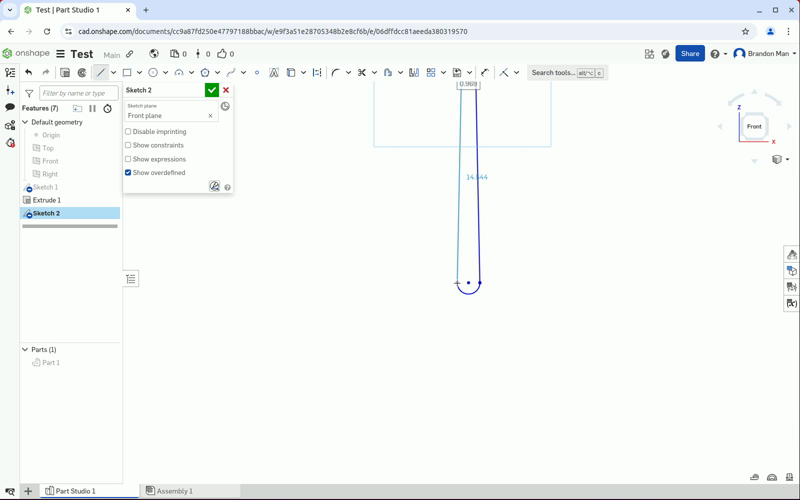
scroll(6)
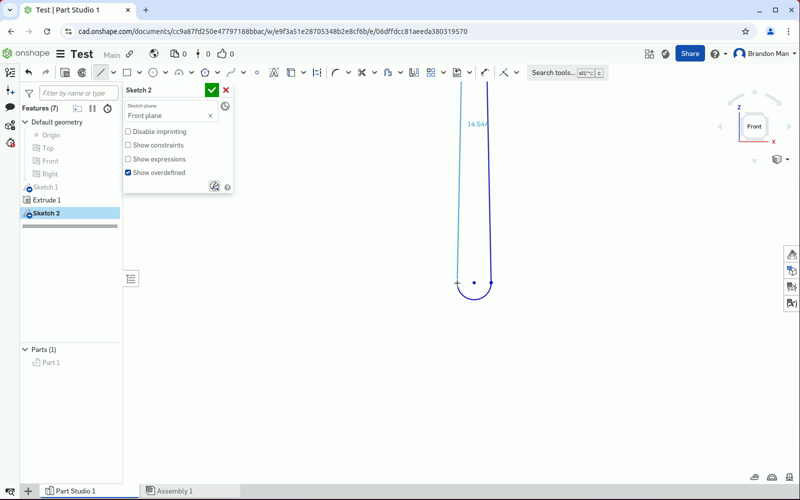
scroll(6)
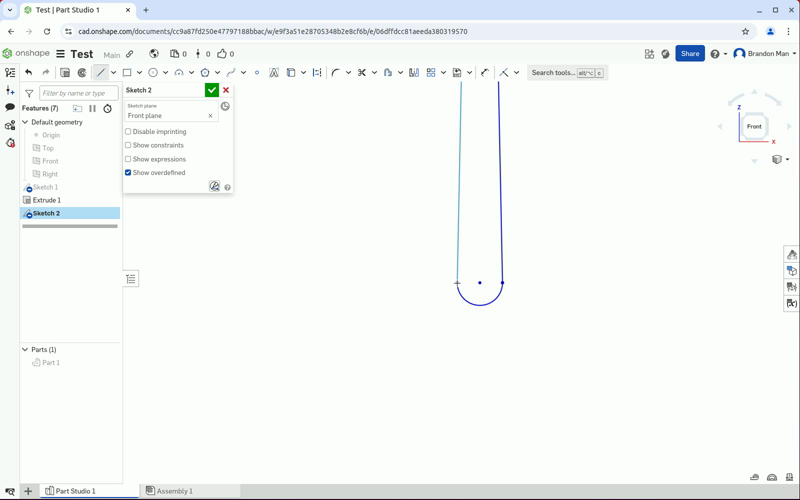
scroll(6)
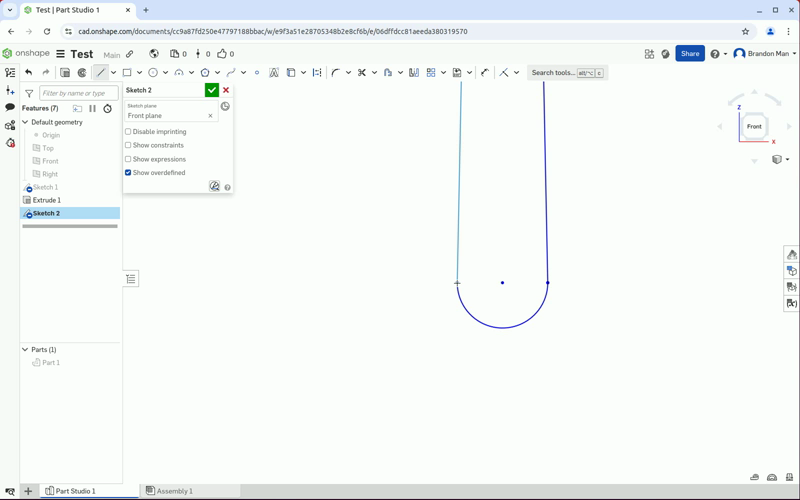
key_up(shift)
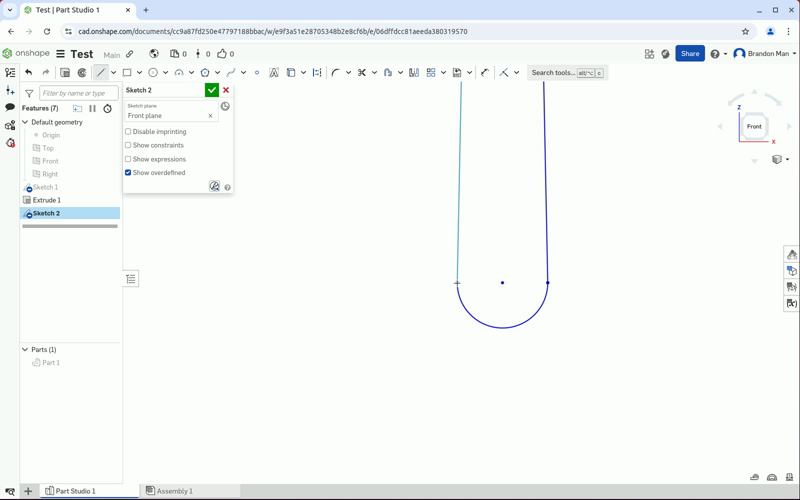
click(457, 282)
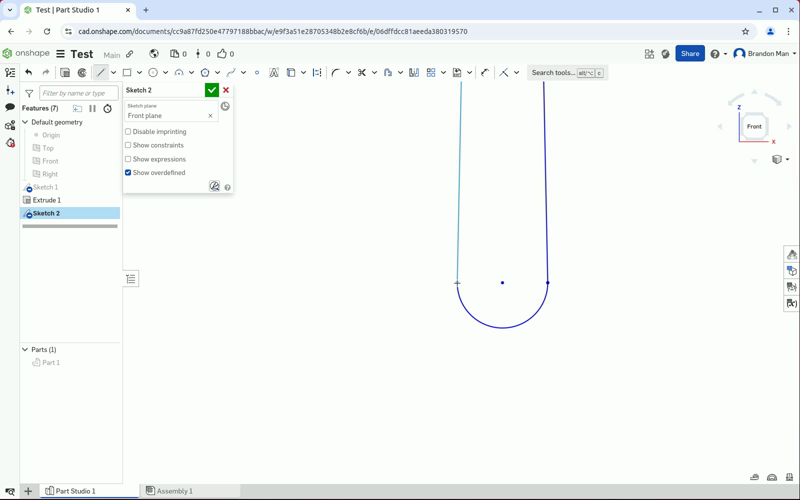
scroll(-6)
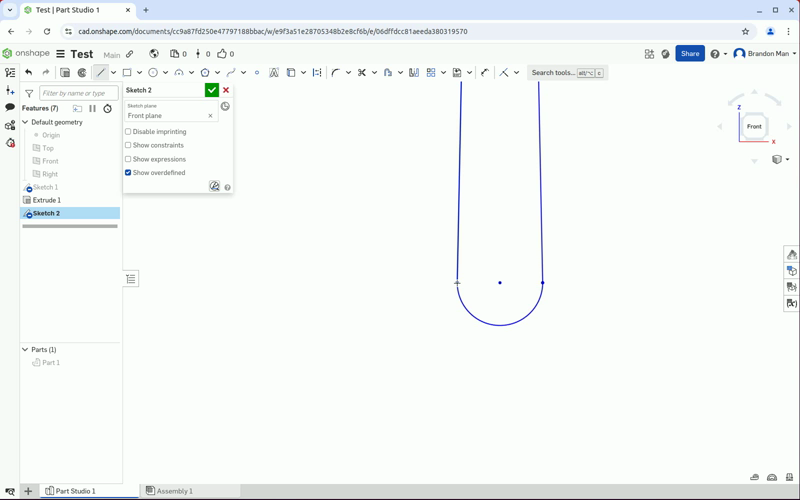
scroll(-6)
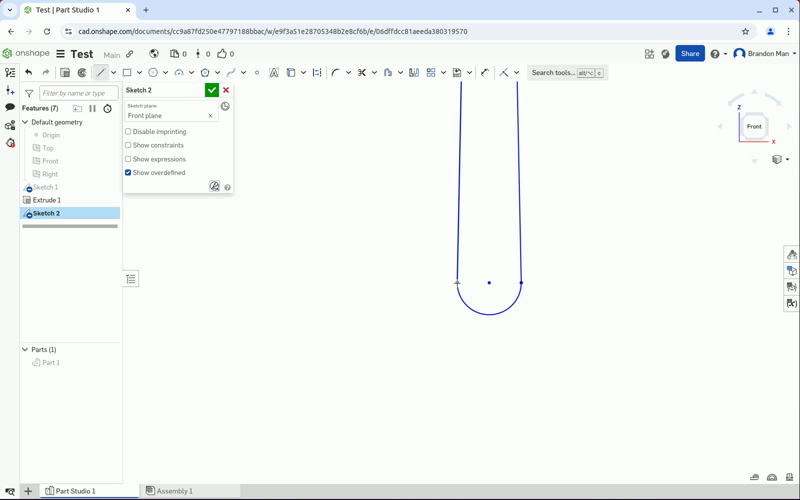
scroll(-6)
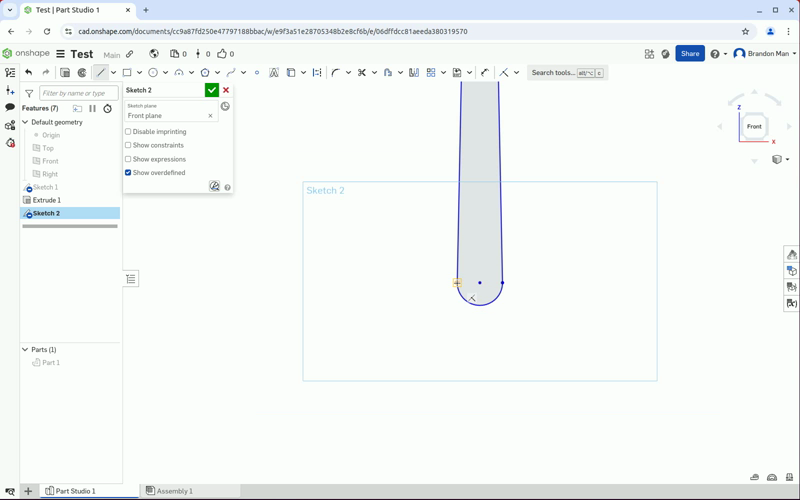
scroll(-6)
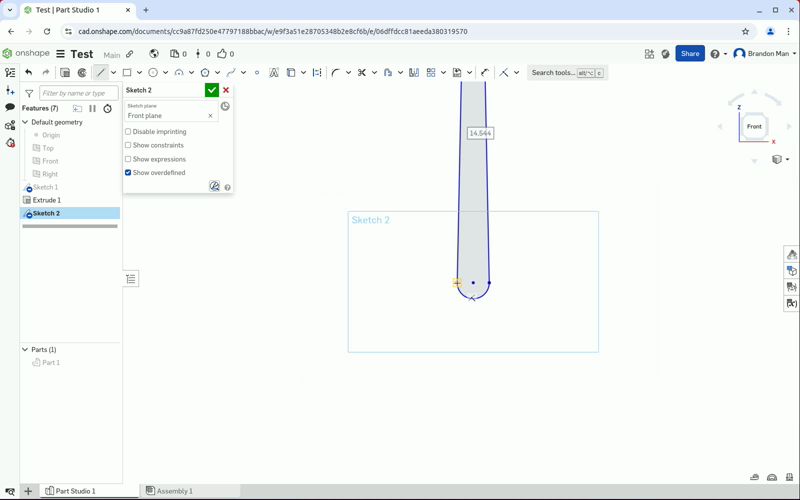
scroll(-6)
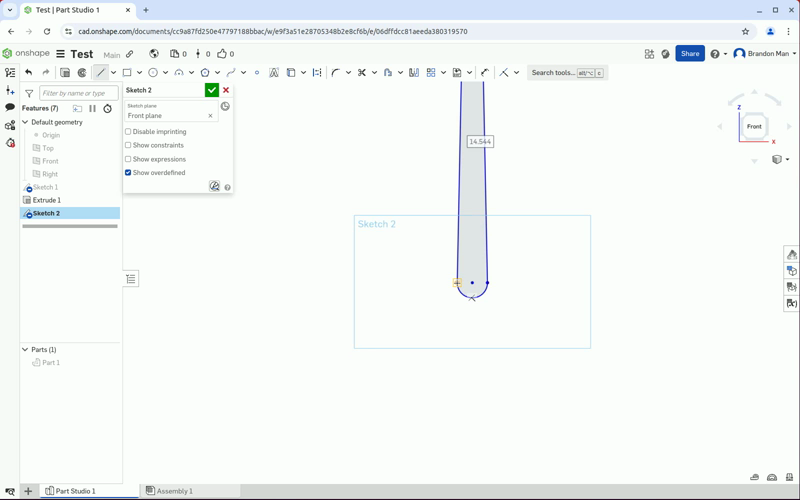
scroll(-6)
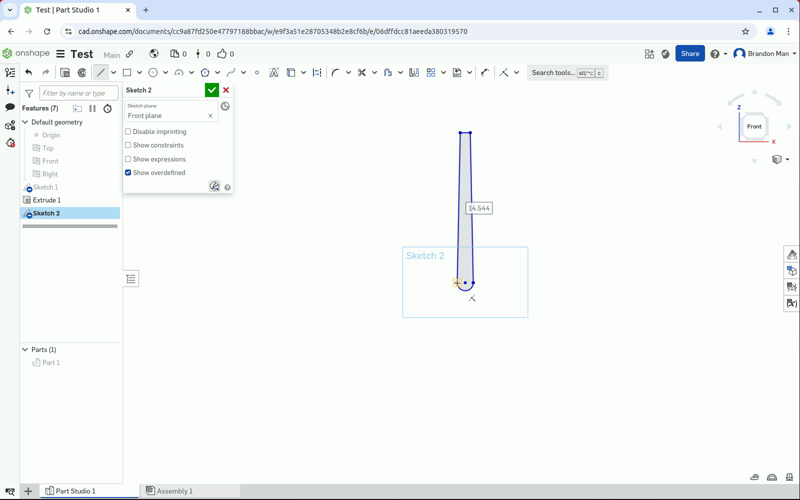
scroll(-6)
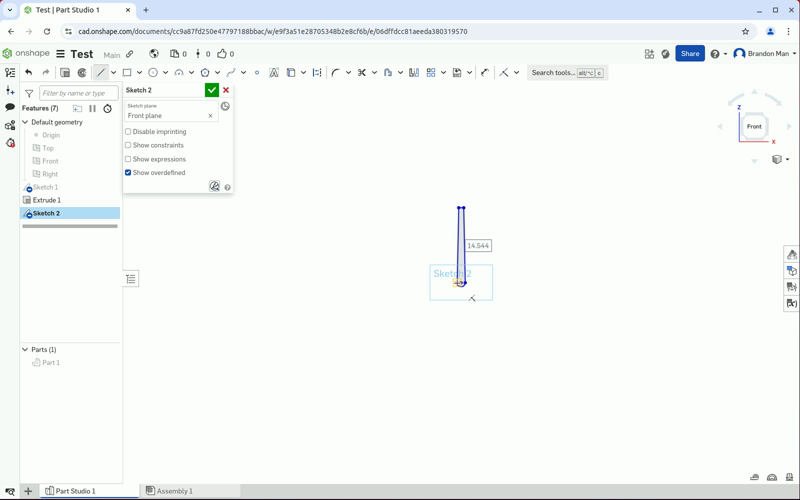
key(esc)
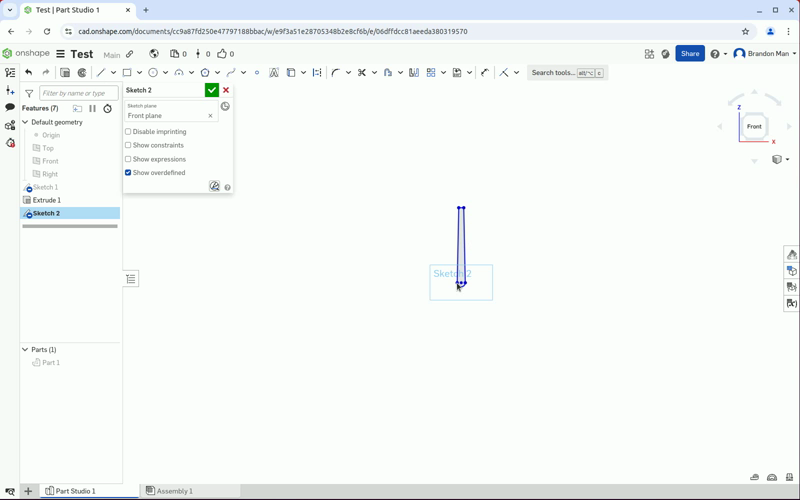
key(c)
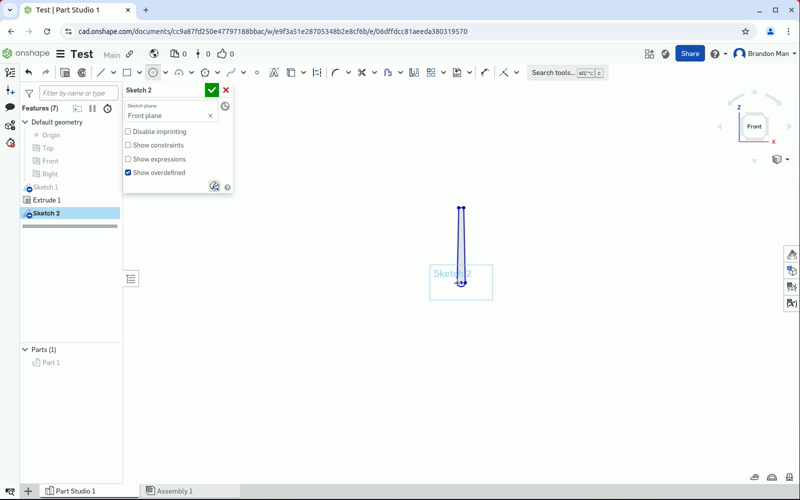
key_down(shift)
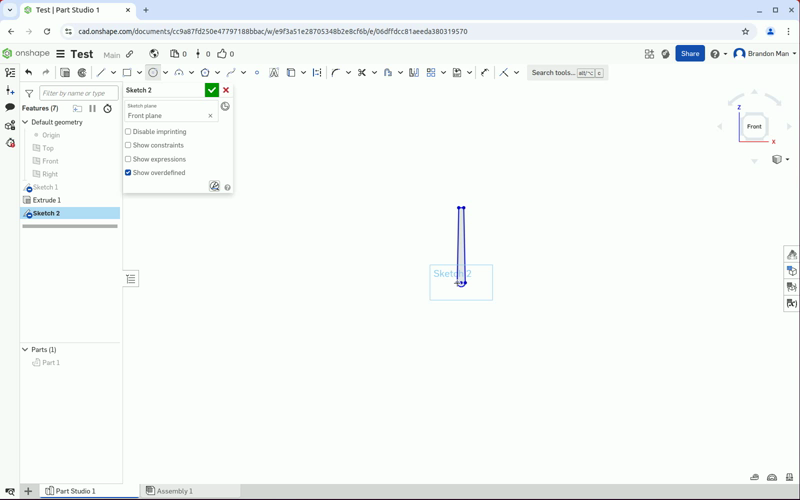
mouse_move(461, 282)
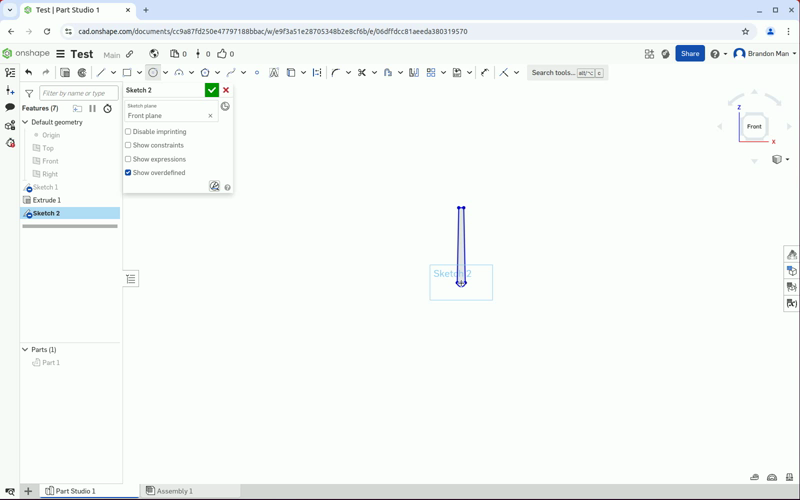
scroll(6)
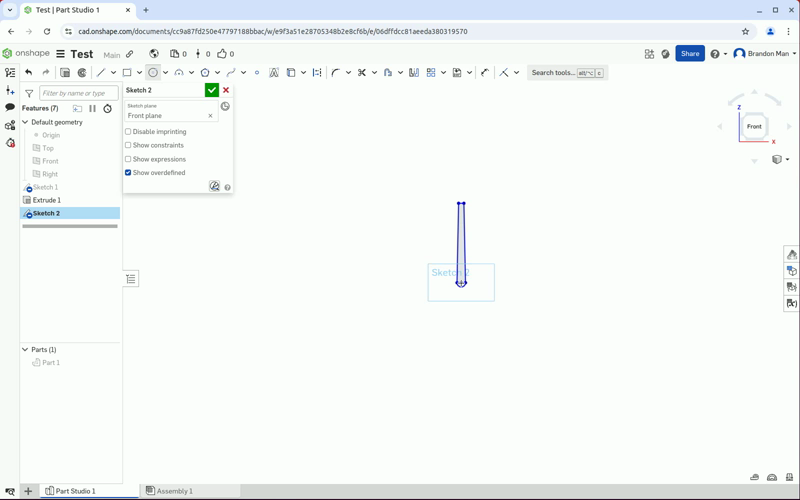
scroll(6)
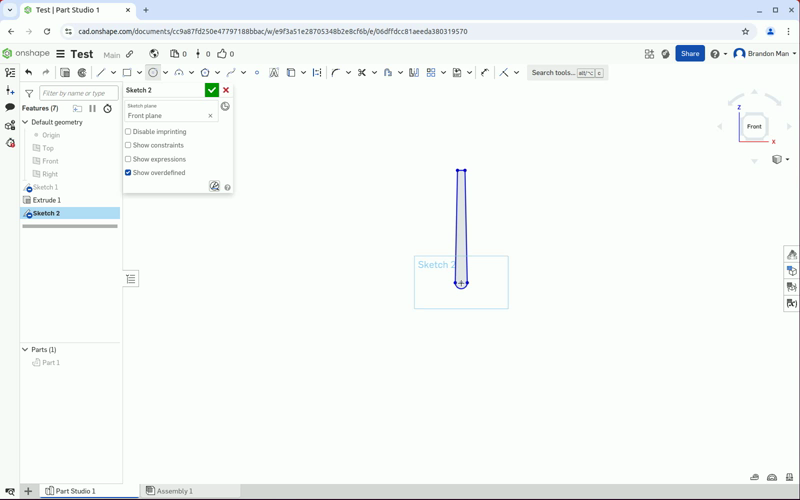
scroll(6)
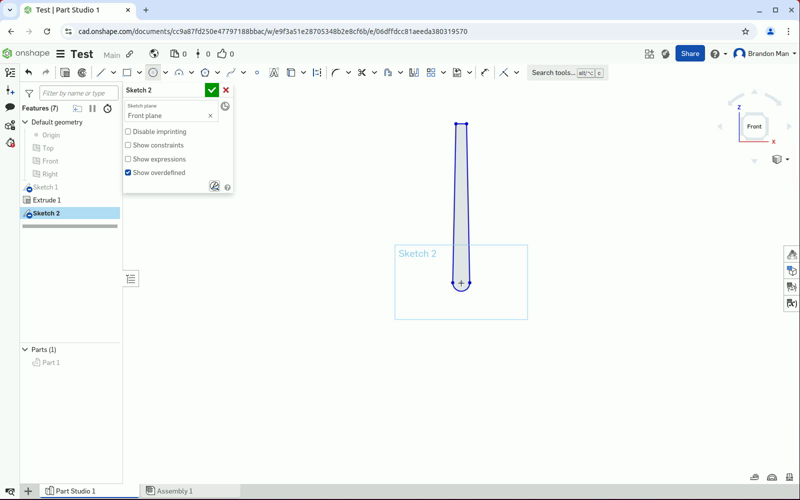
scroll(6)
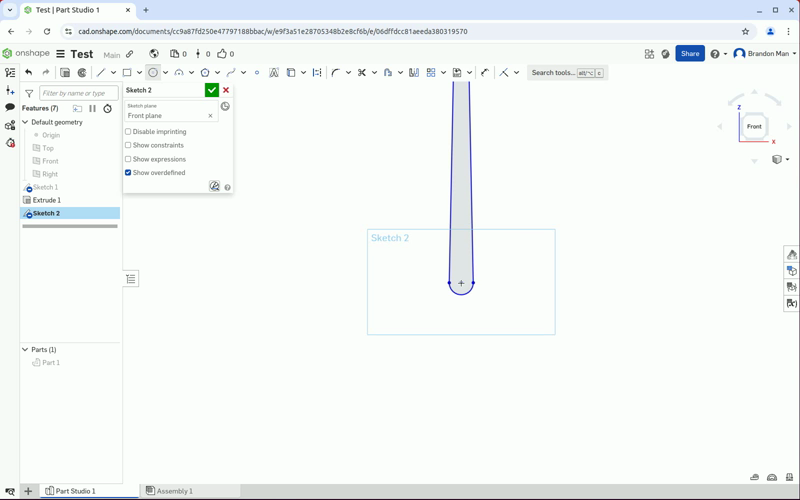
scroll(6)
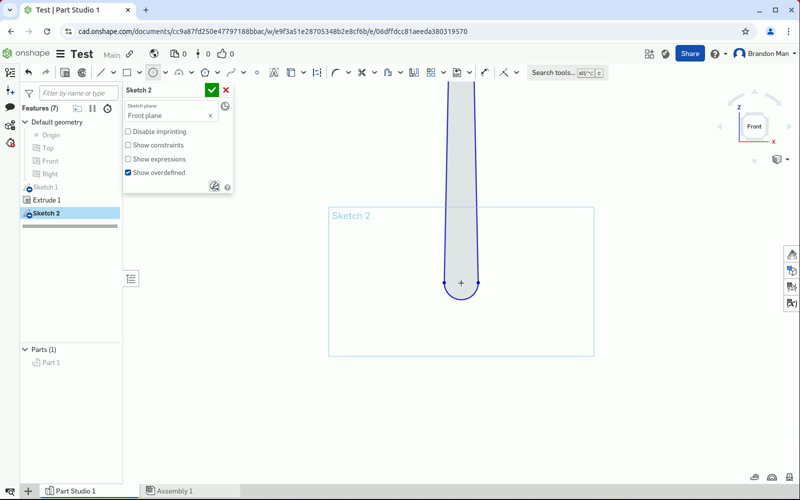
scroll(6)
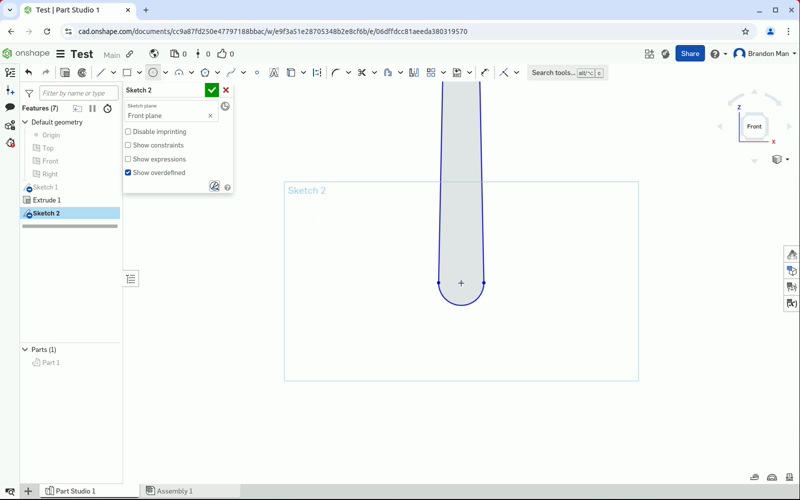
scroll(6)
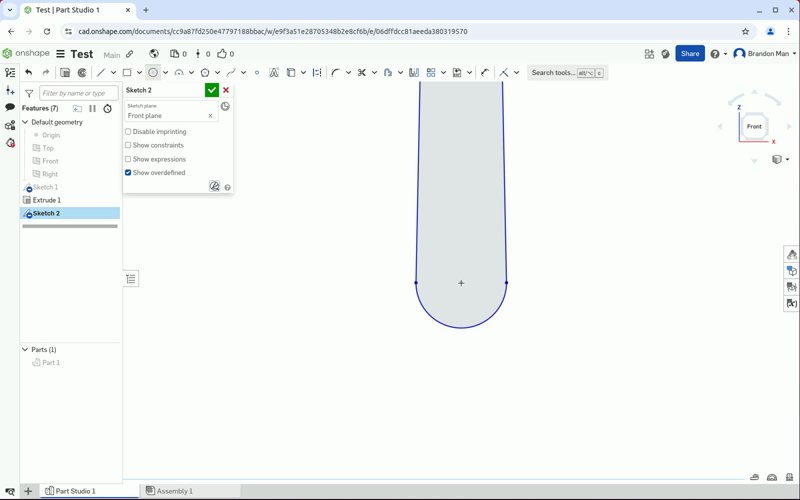
click(461, 282)
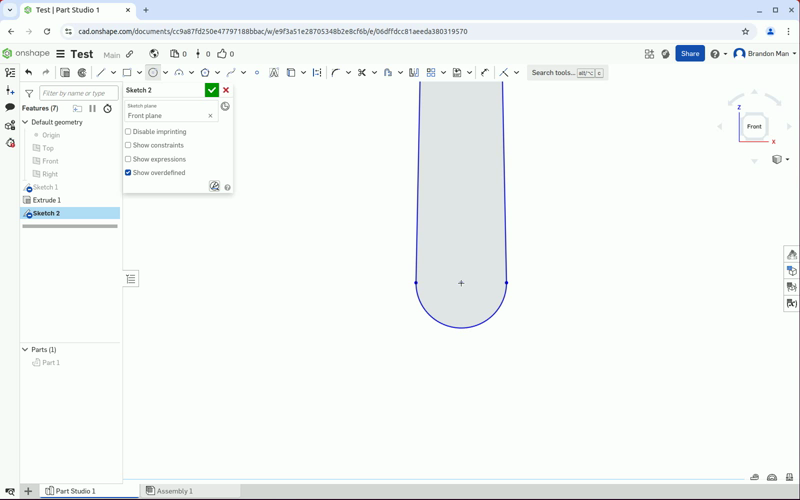
scroll(-6)
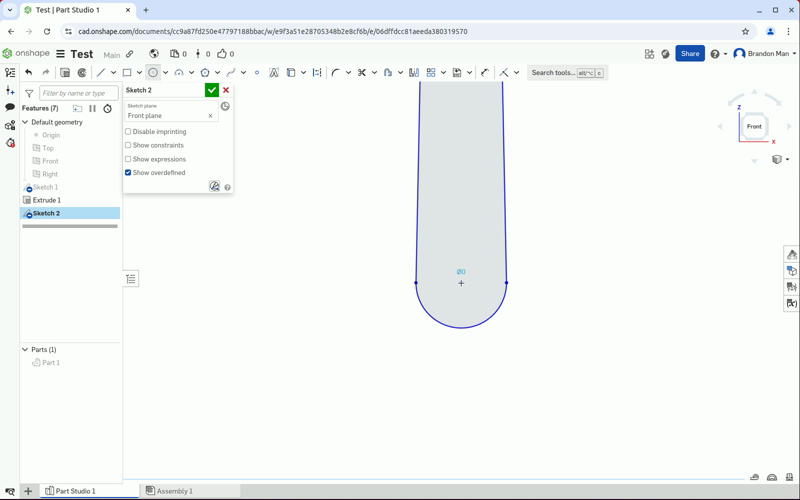
scroll(-6)
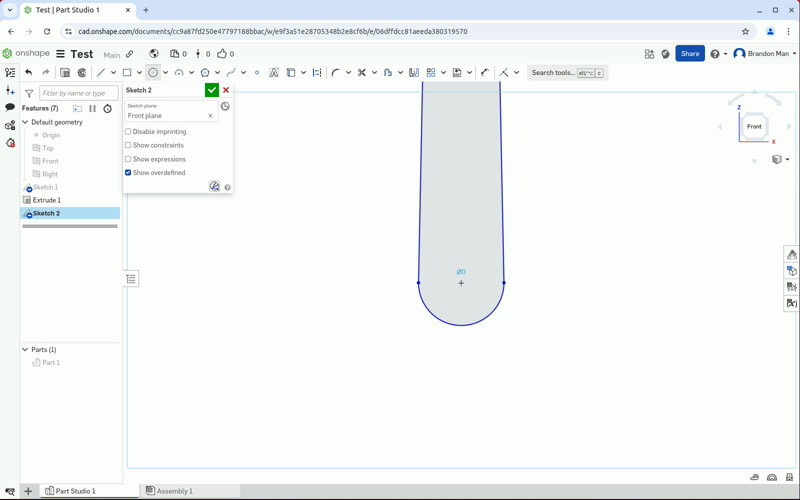
scroll(-6)
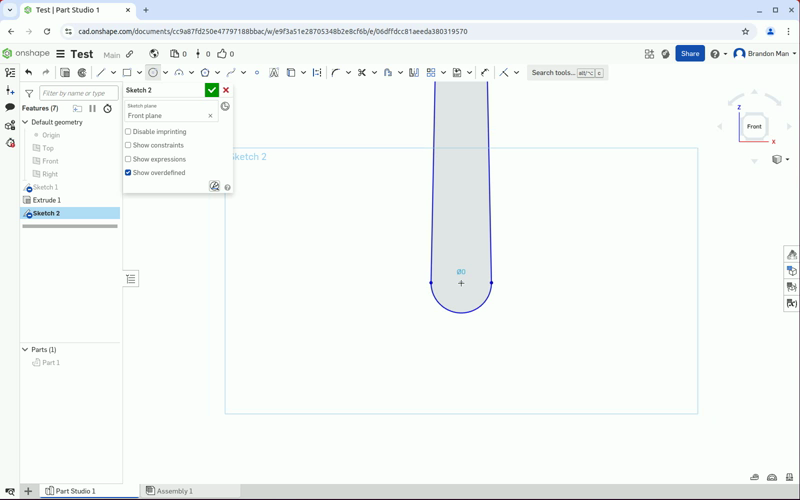
scroll(-6)
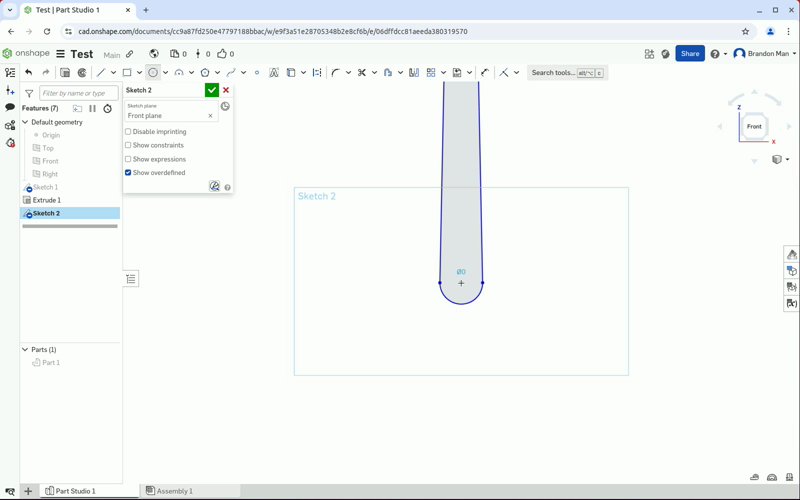
scroll(-6)
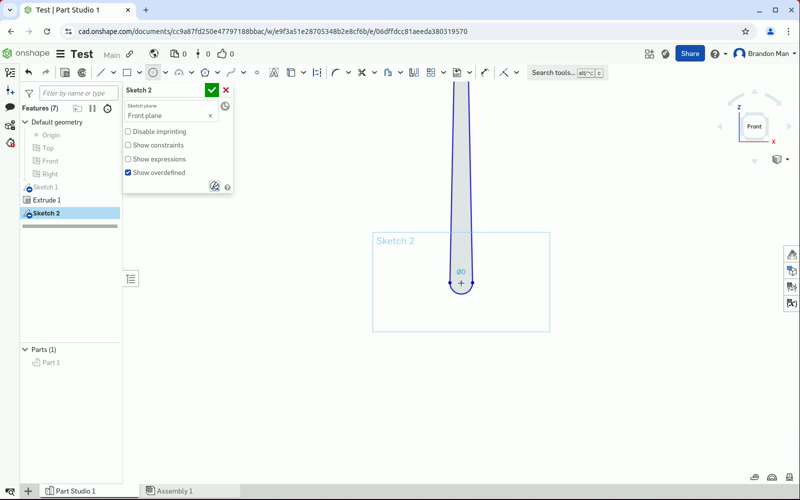
scroll(-6)
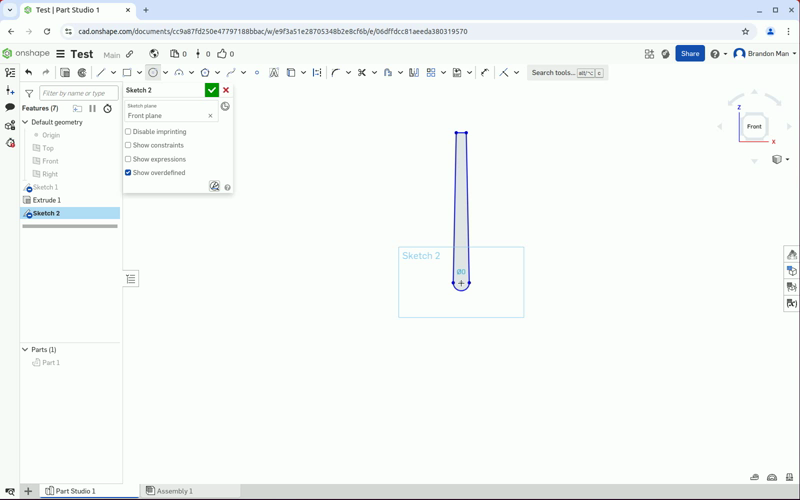
scroll(-6)
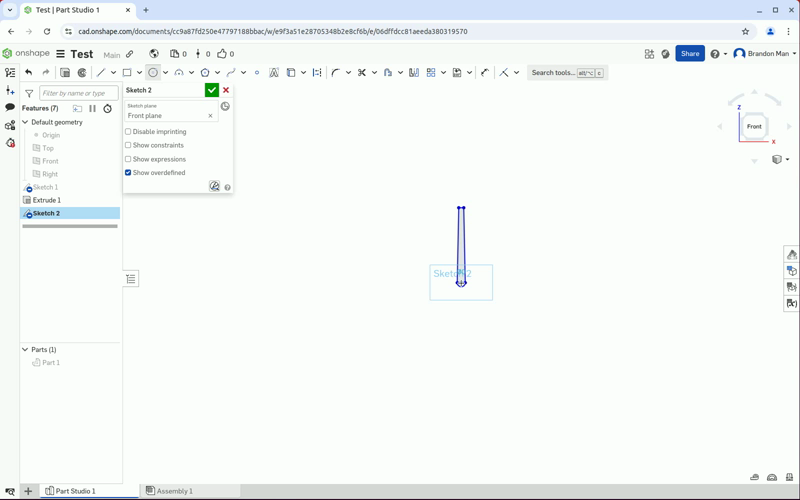
key_up(shift)
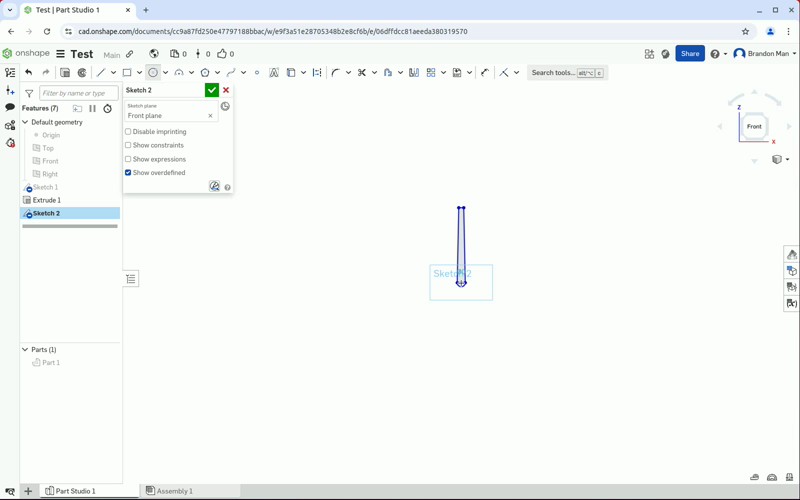
mouse_move(462, 282)
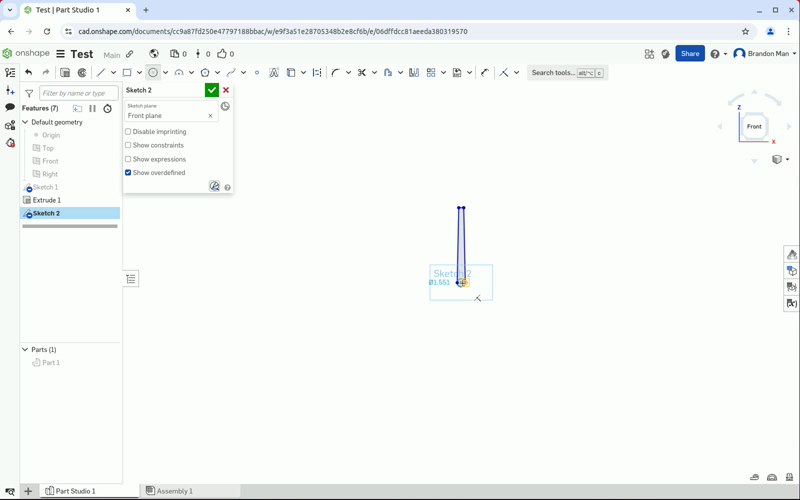
scroll(6)
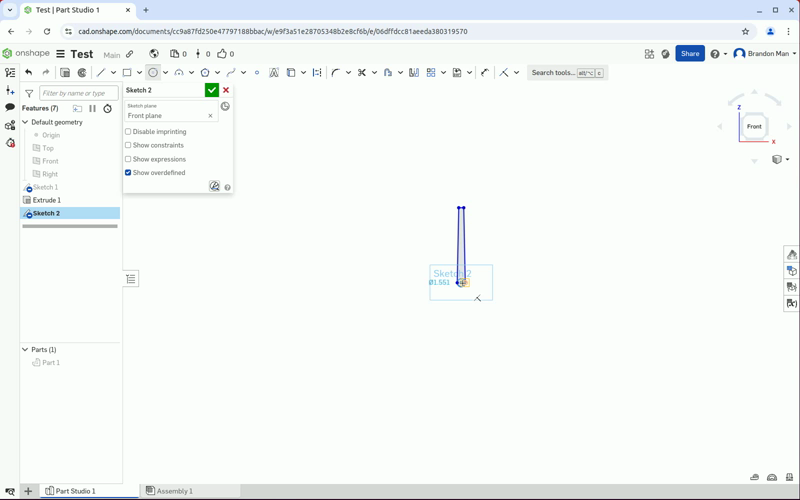
scroll(6)
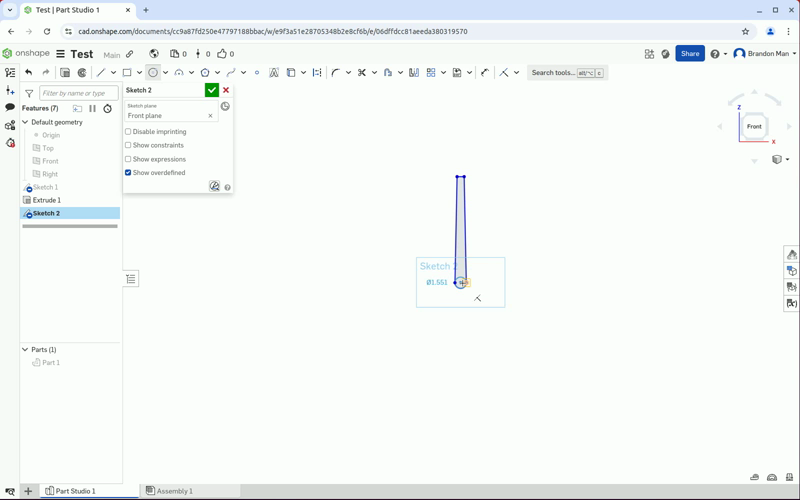
scroll(6)
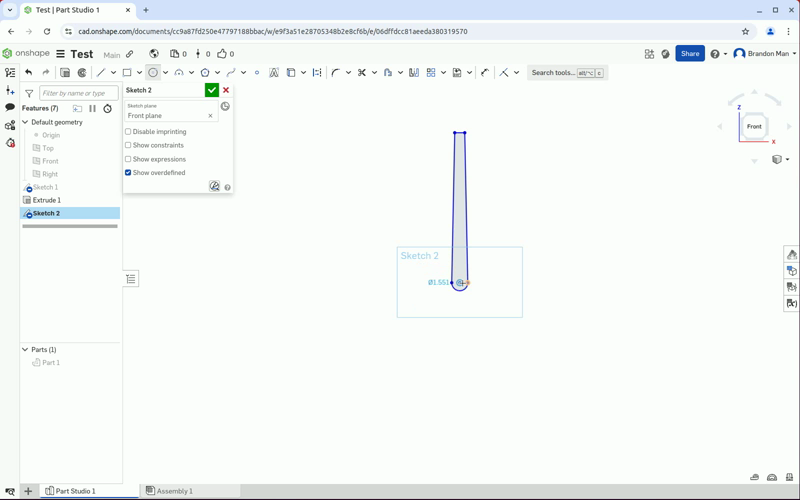
scroll(6)
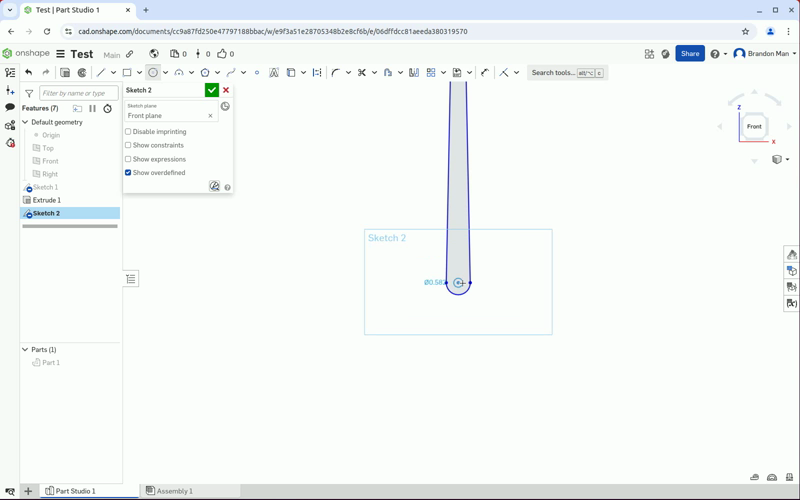
scroll(6)
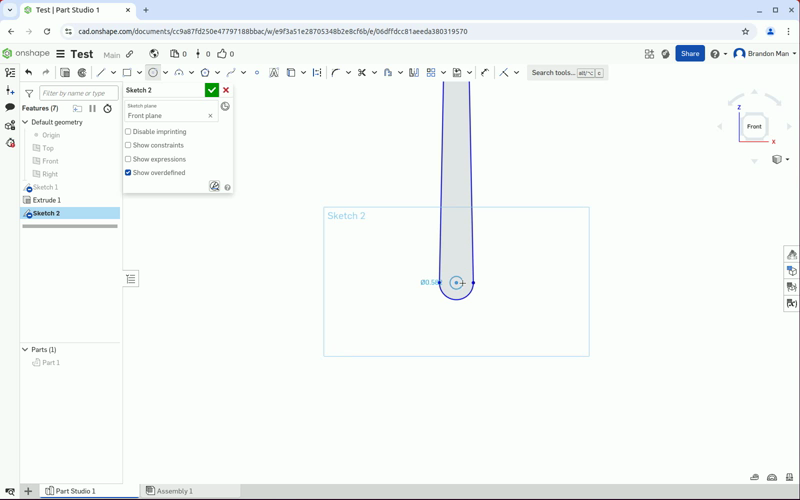
scroll(6)
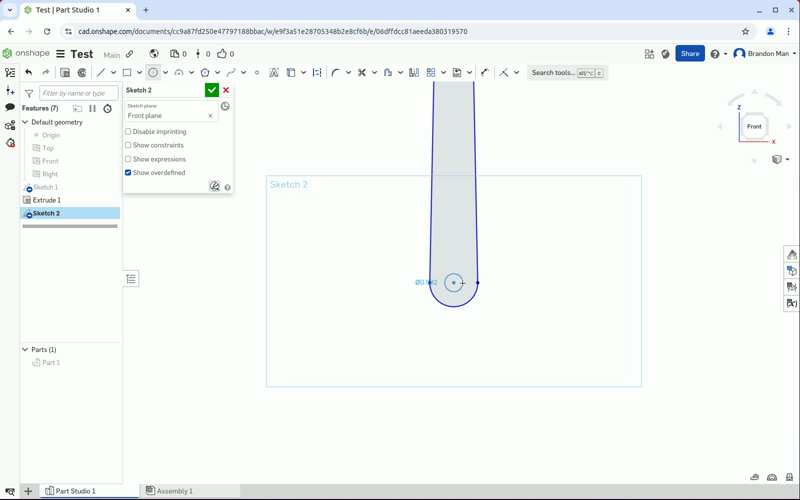
scroll(6)
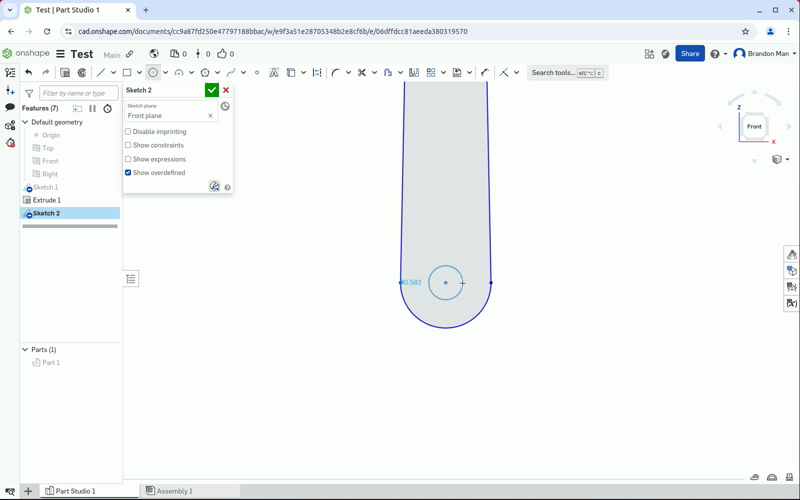
click(462, 282)
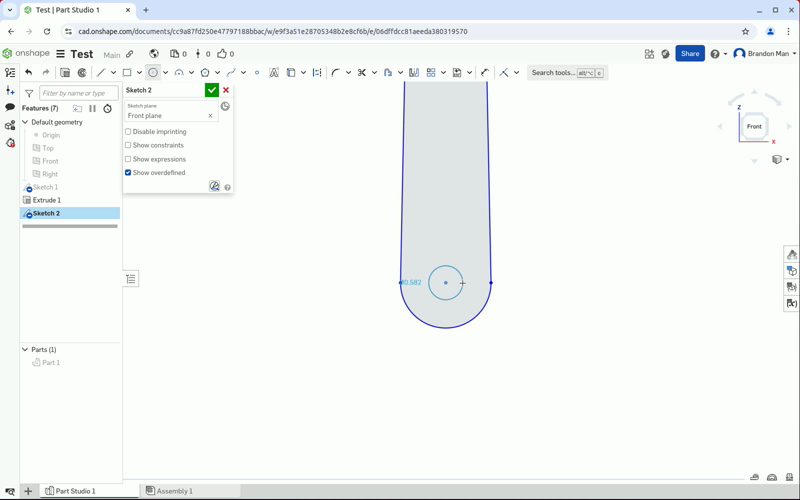
scroll(-6)
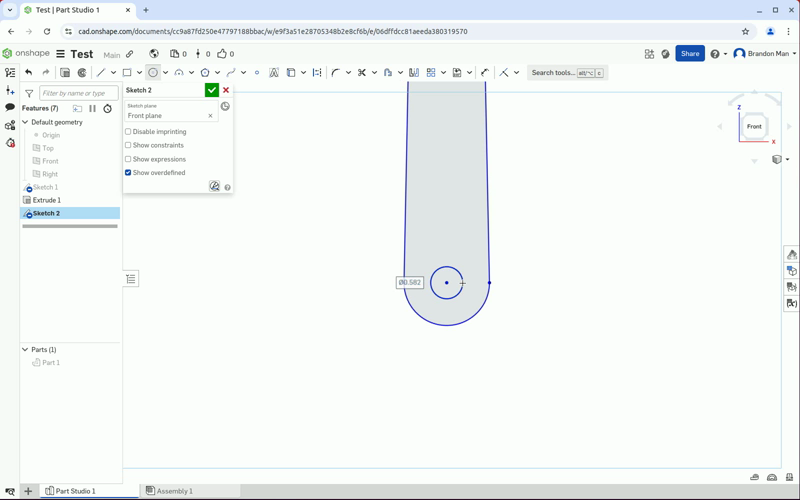
scroll(-6)
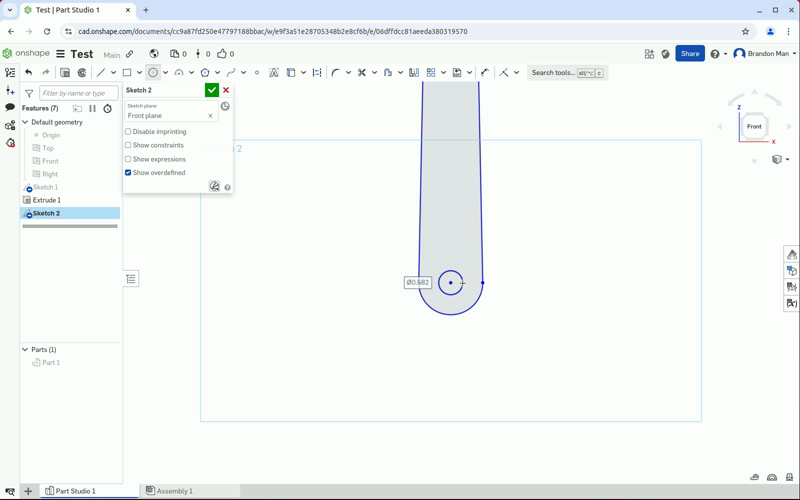
scroll(-6)
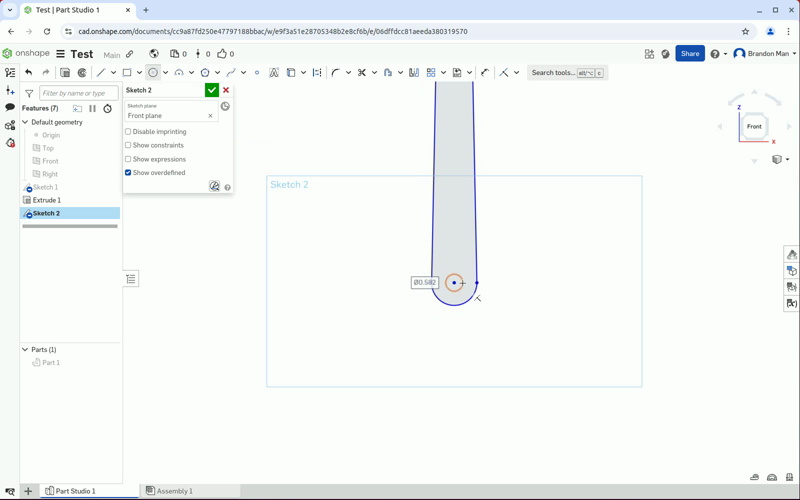
scroll(-6)
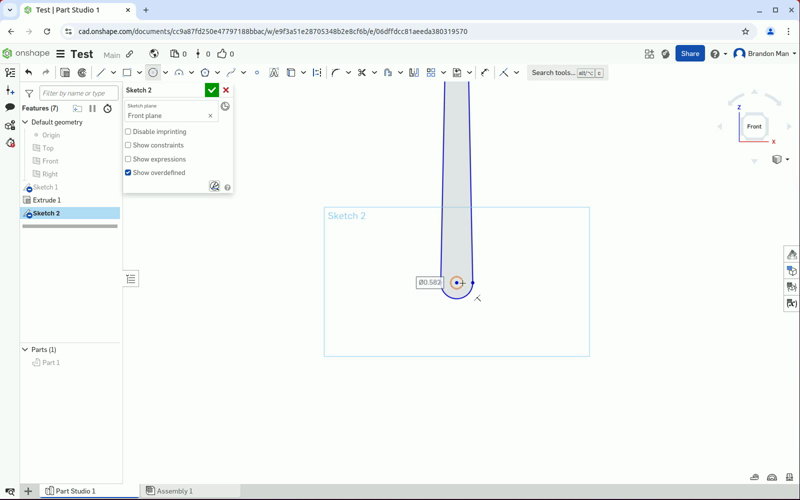
scroll(-6)
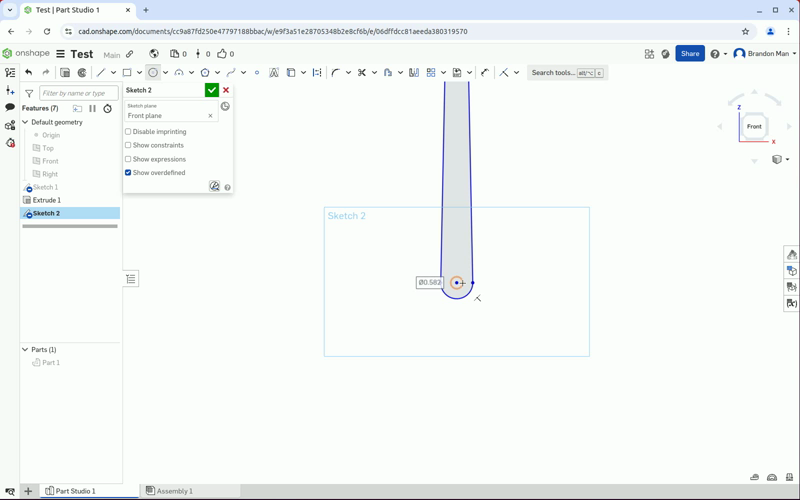
scroll(-6)
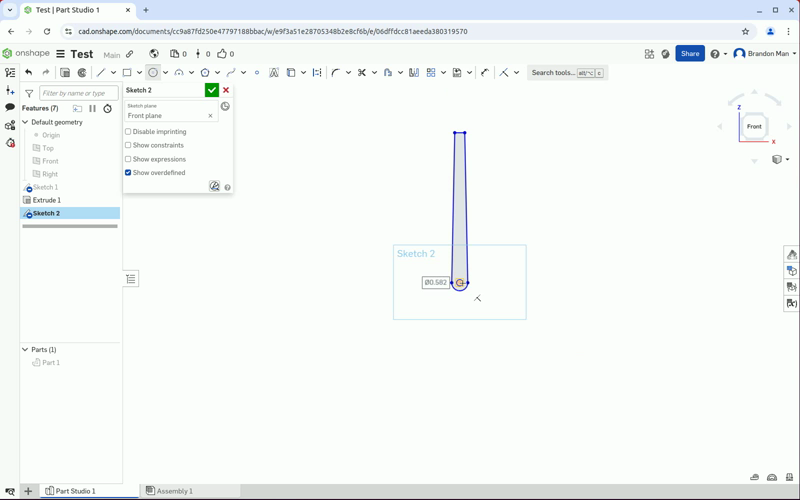
scroll(-6)
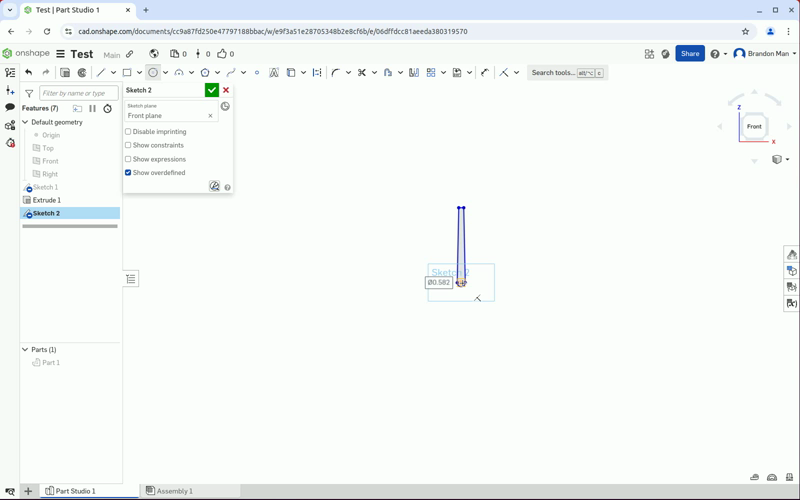
key(esc)
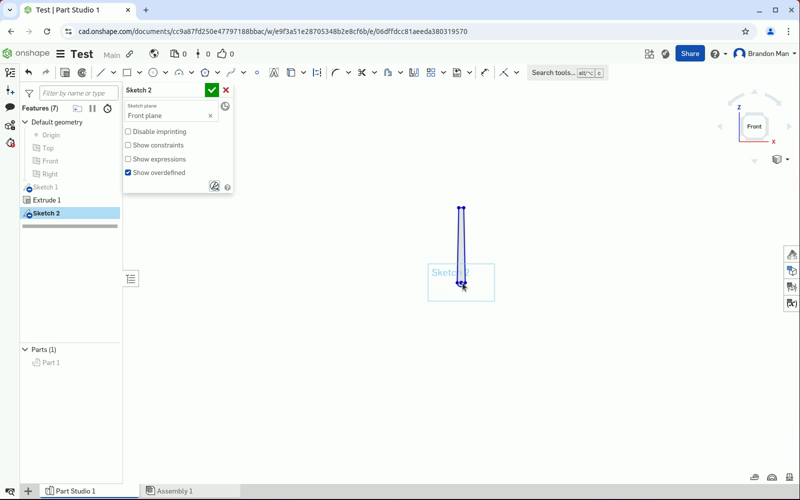
mouse_move(464, 277)
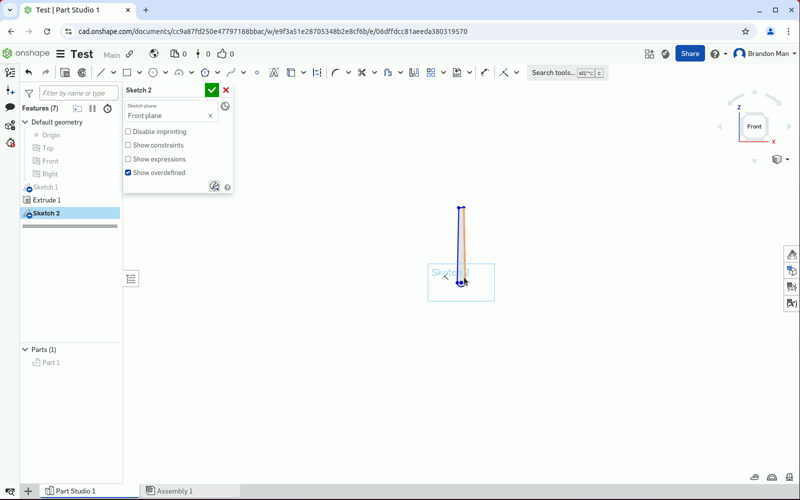
scroll(6)
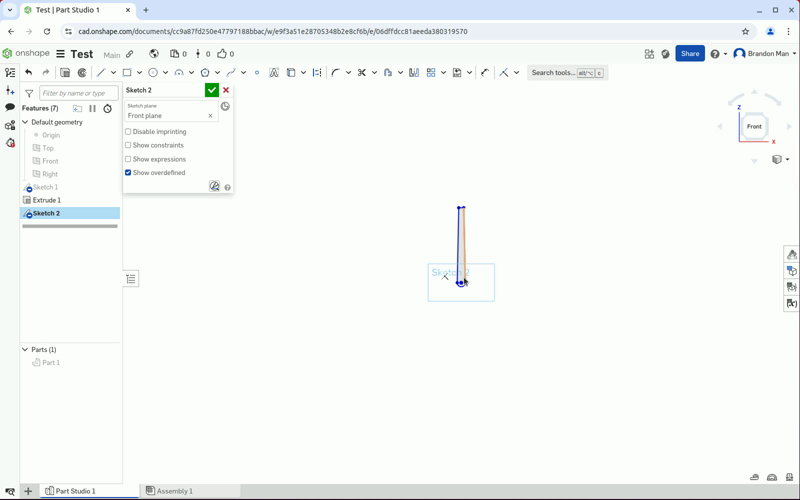
scroll(6)
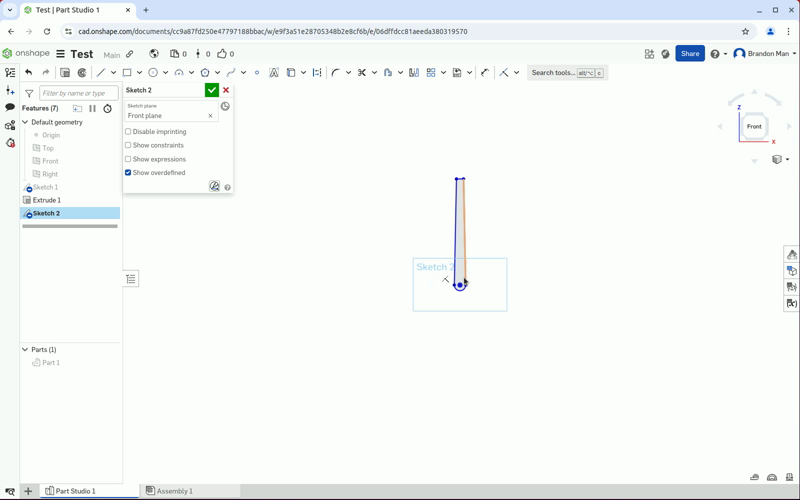
scroll(6)
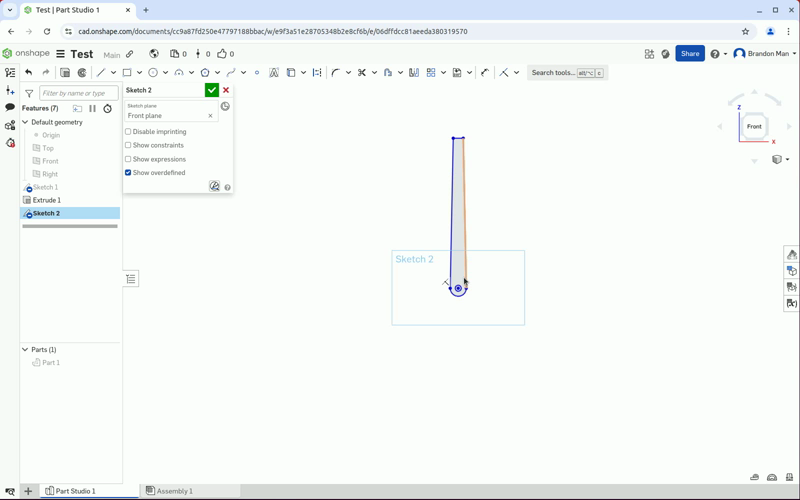
scroll(6)
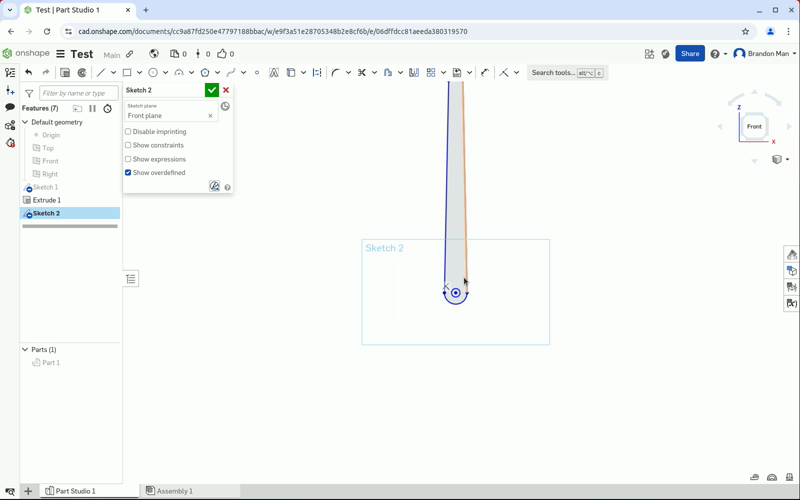
scroll(6)
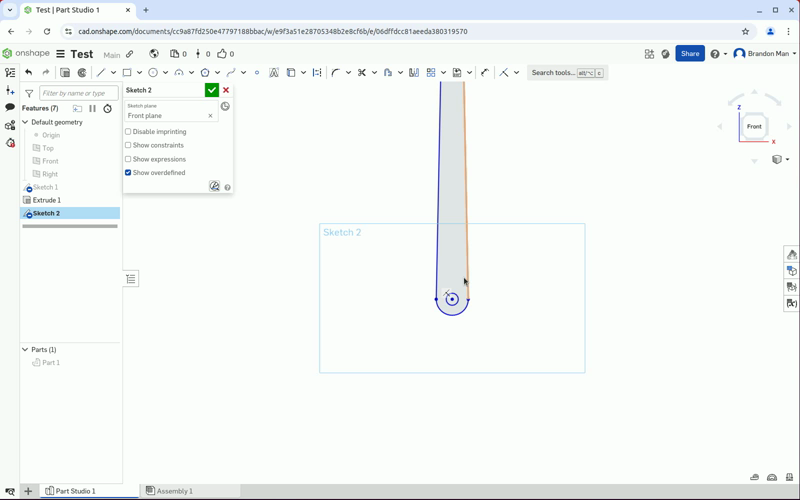
scroll(6)
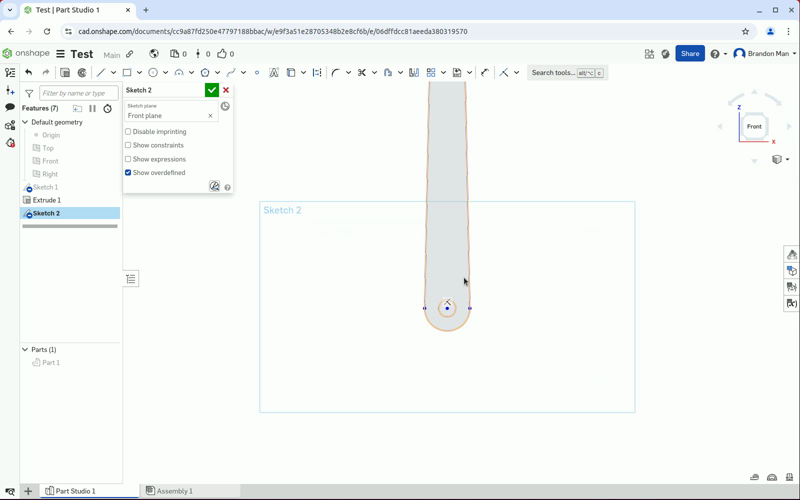
scroll(6)
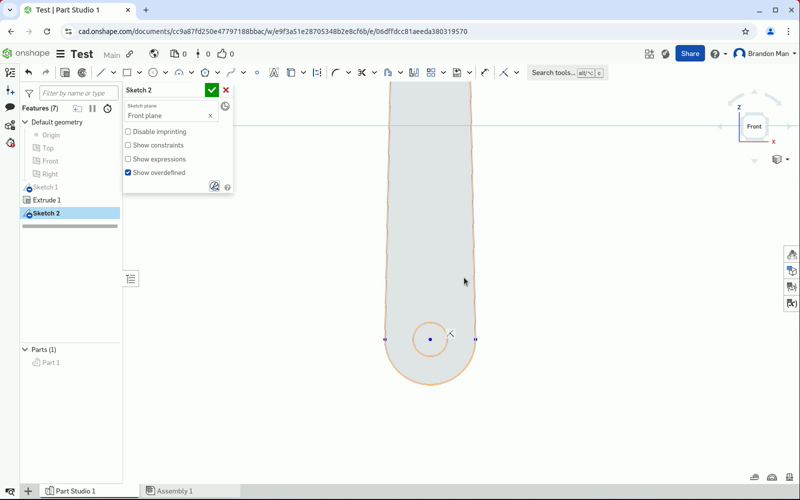
click(464, 277)
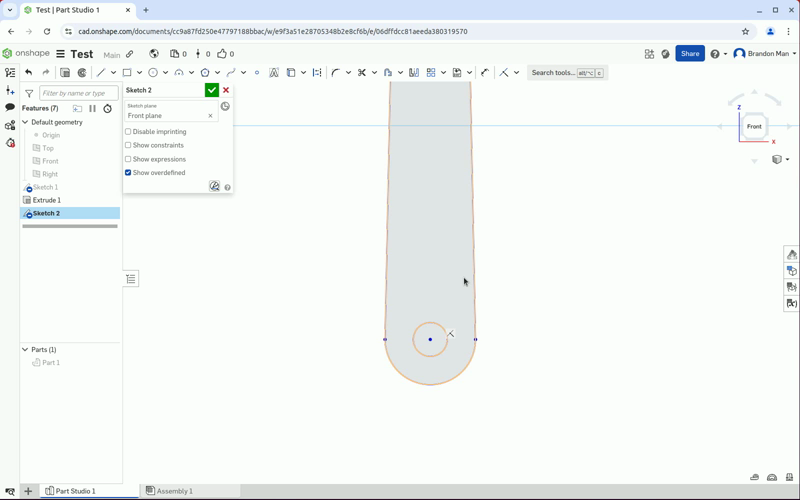
scroll(-6)
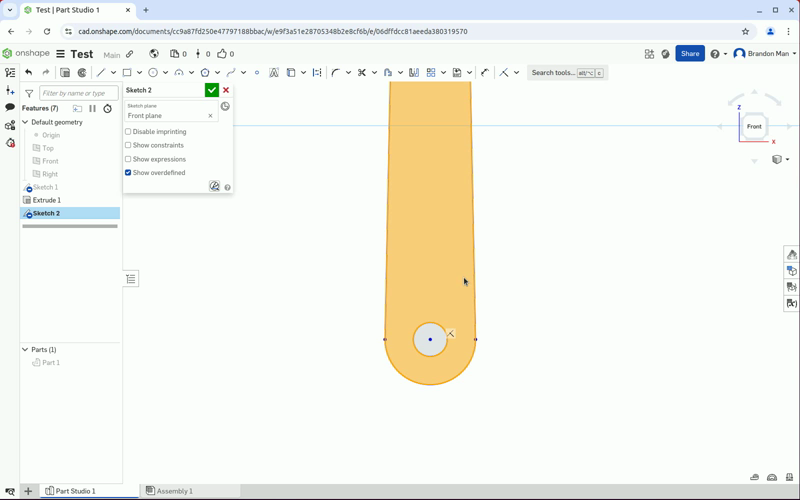
scroll(-6)
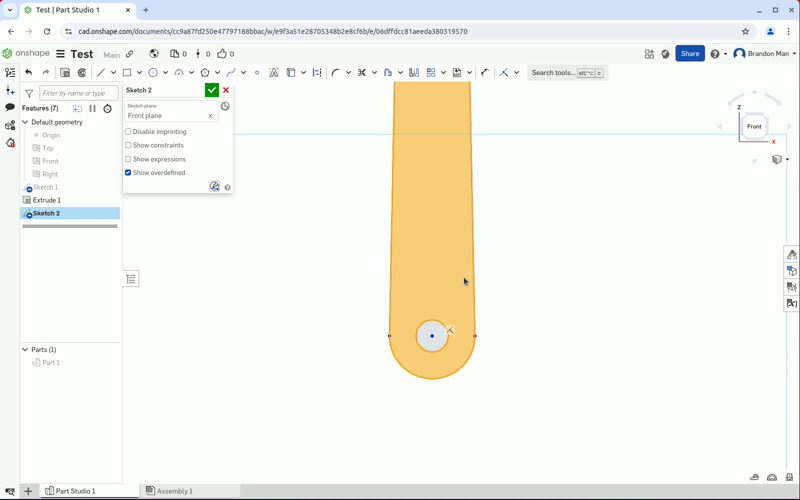
scroll(-6)
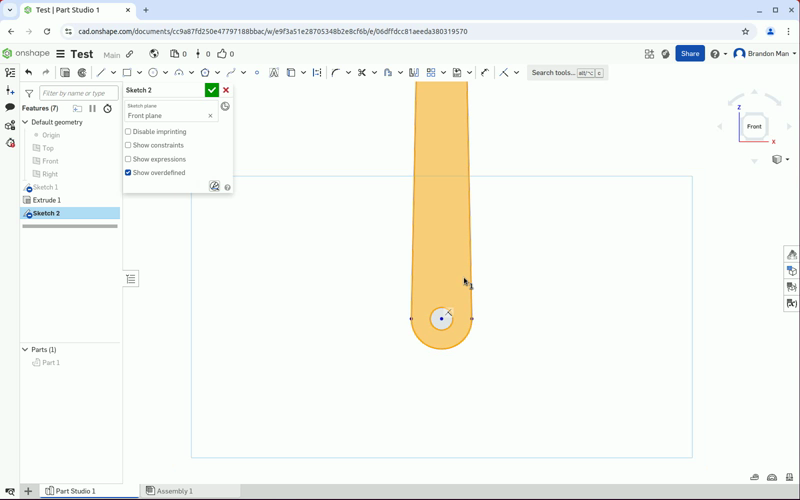
scroll(-6)
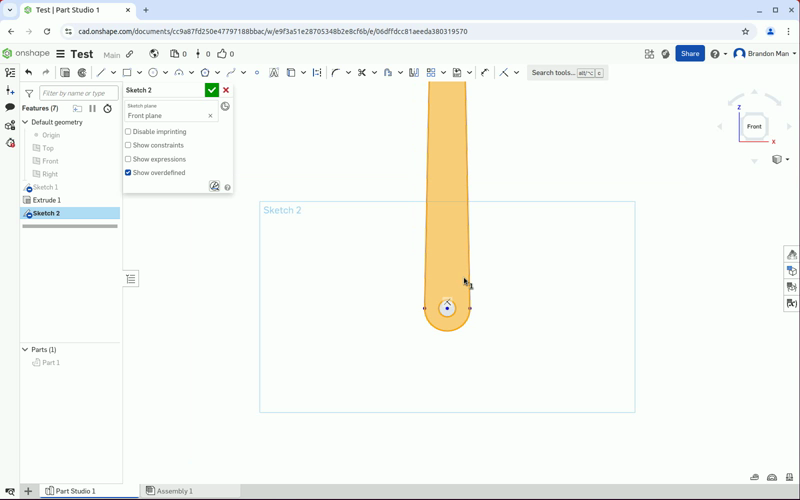
scroll(-6)
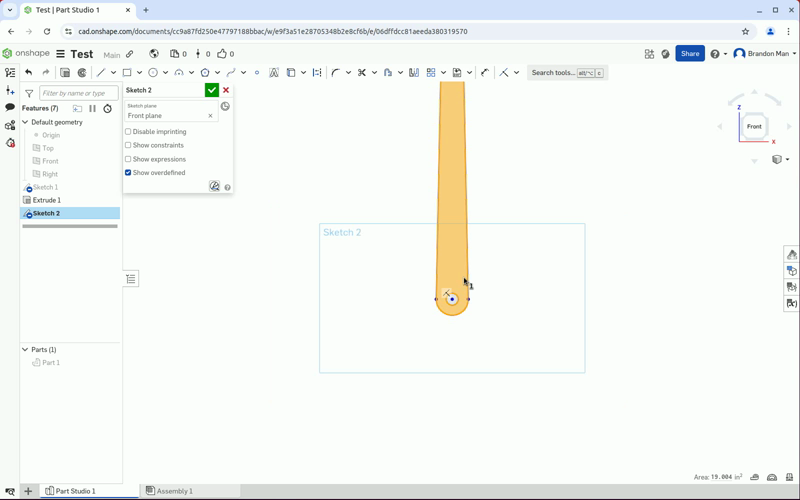
scroll(-6)
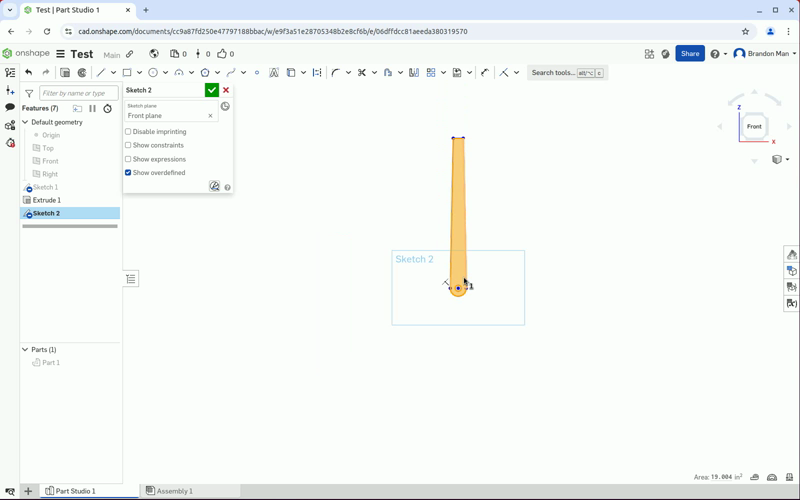
scroll(-6)
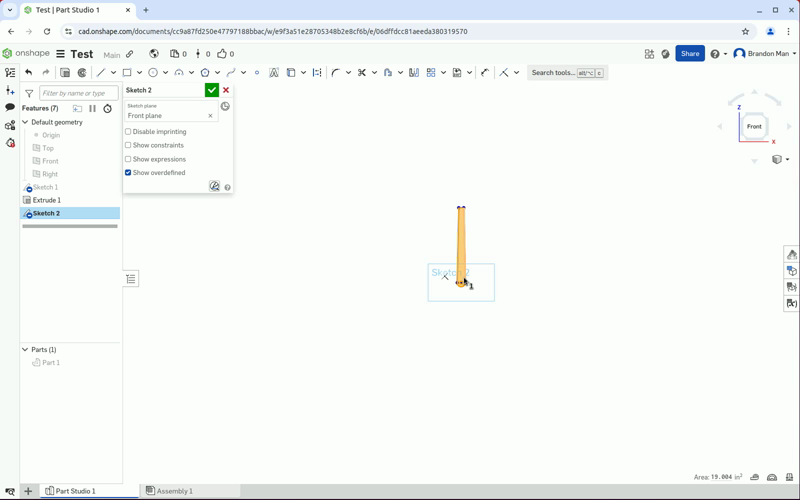
mouse_move(73, 352)
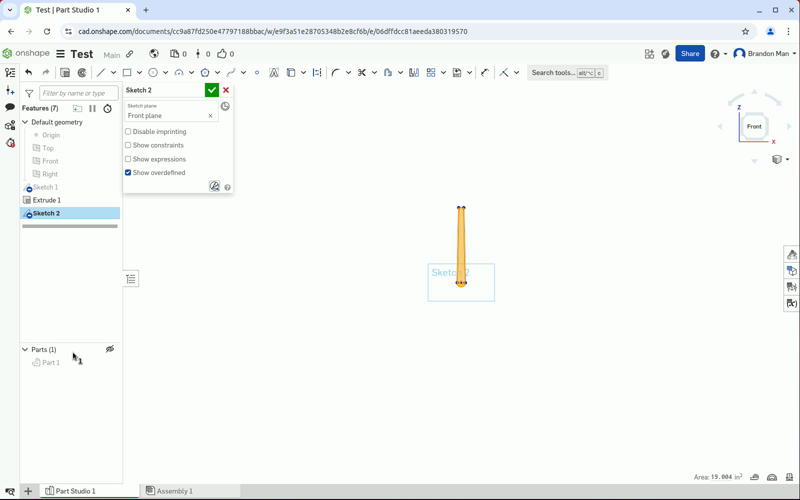
key(shift+y)
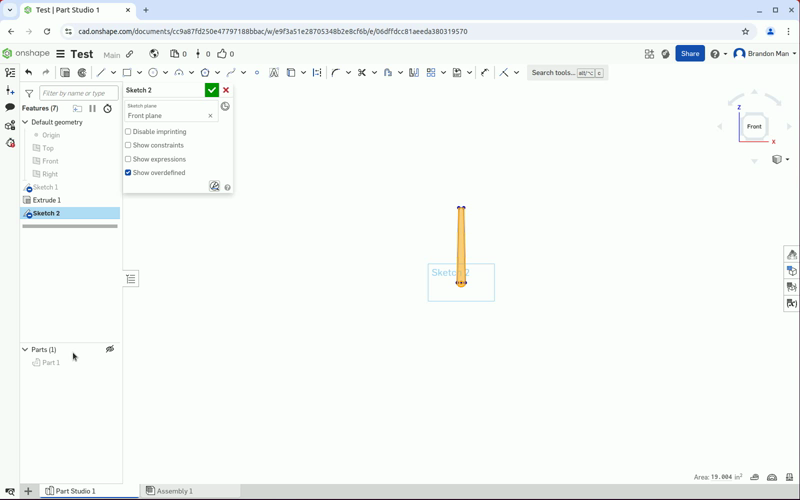
key(shift+e)
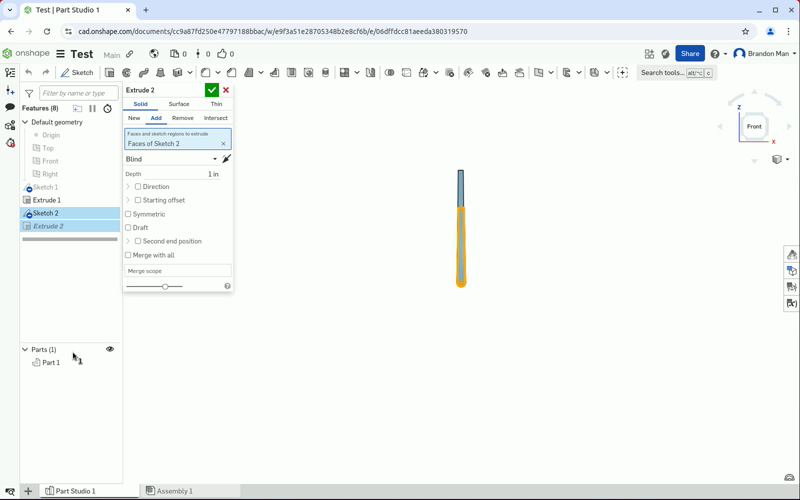
mouse_move(143, 106)
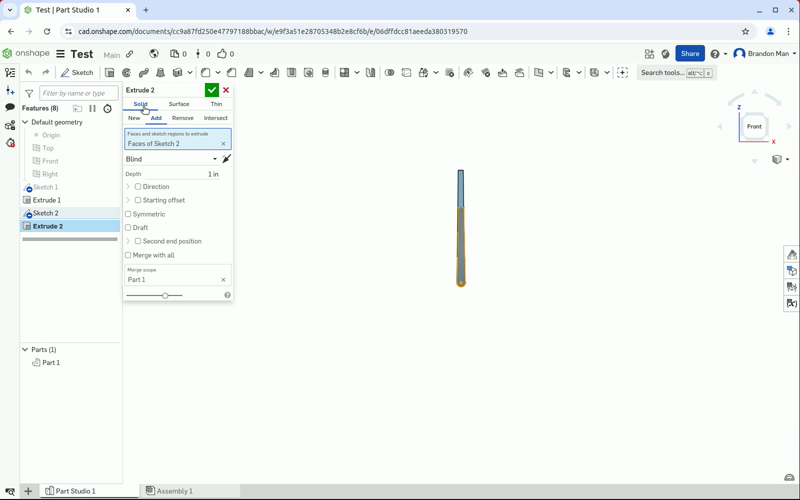
click(143, 106)
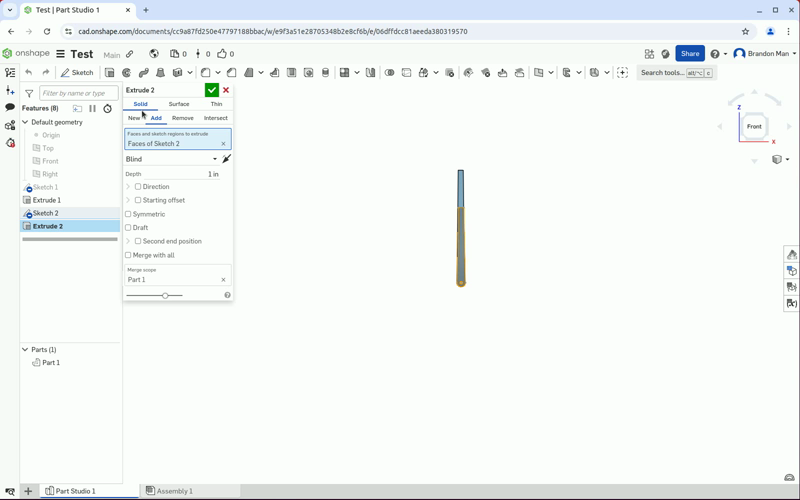
mouse_move(137, 120)
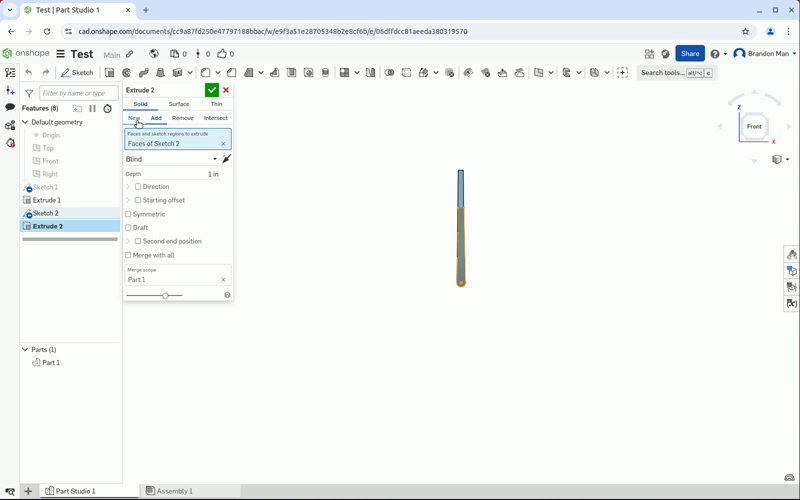
click(137, 120)
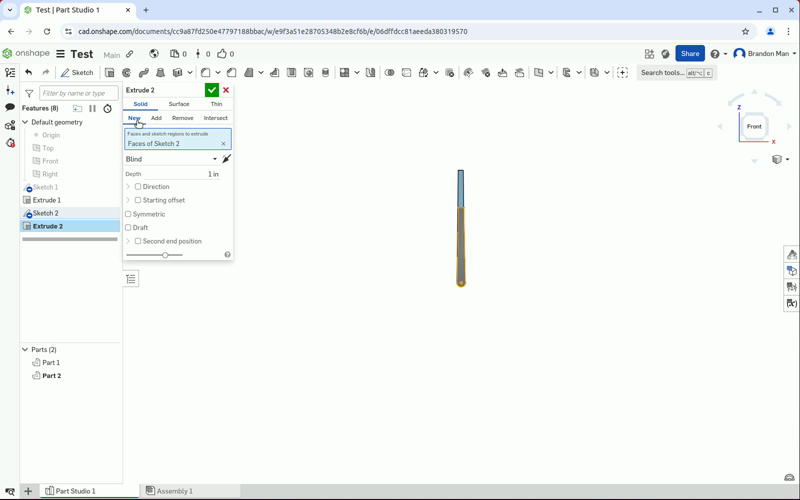
key(tab, 4)
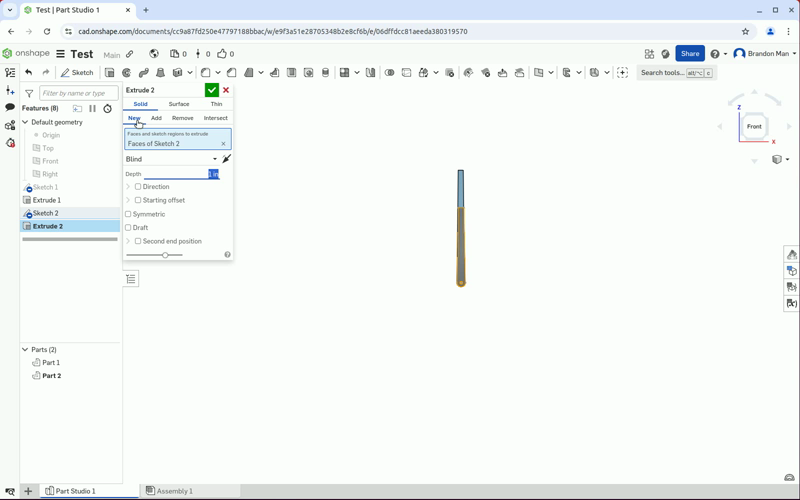
text(0.722)
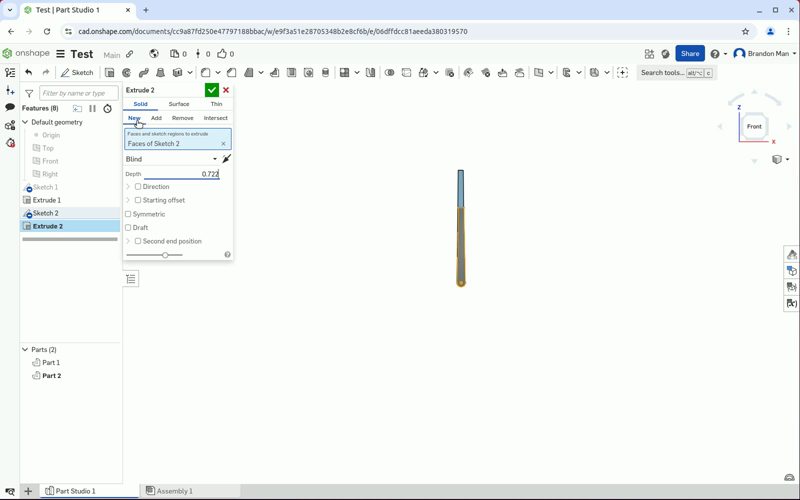
key(enter)
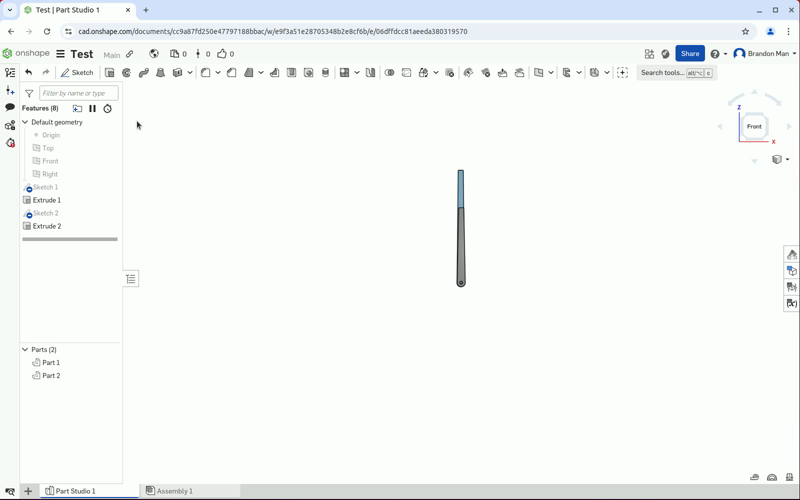
key(shift+h)
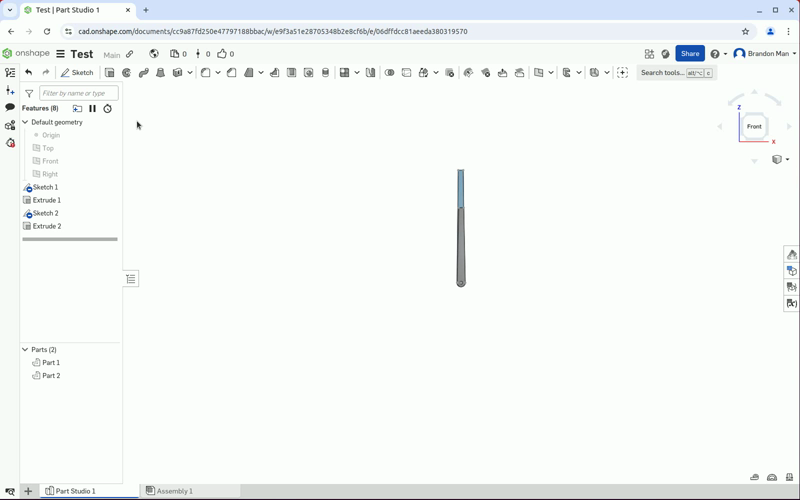
key(shift+h)
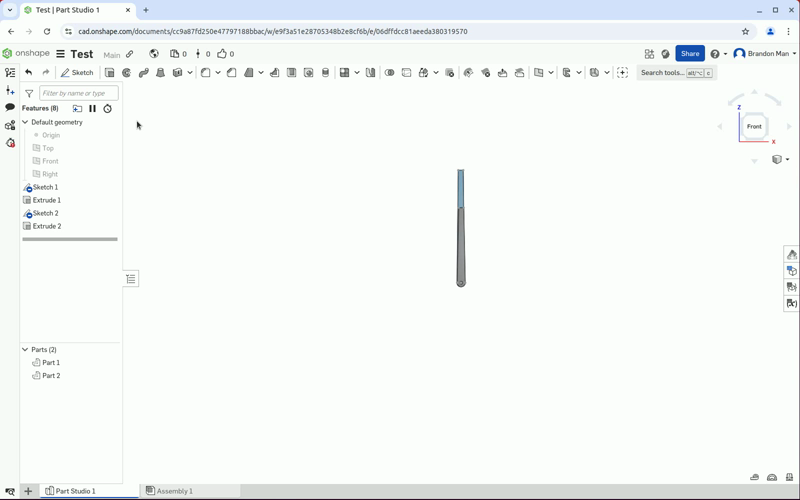
key(shift+7)
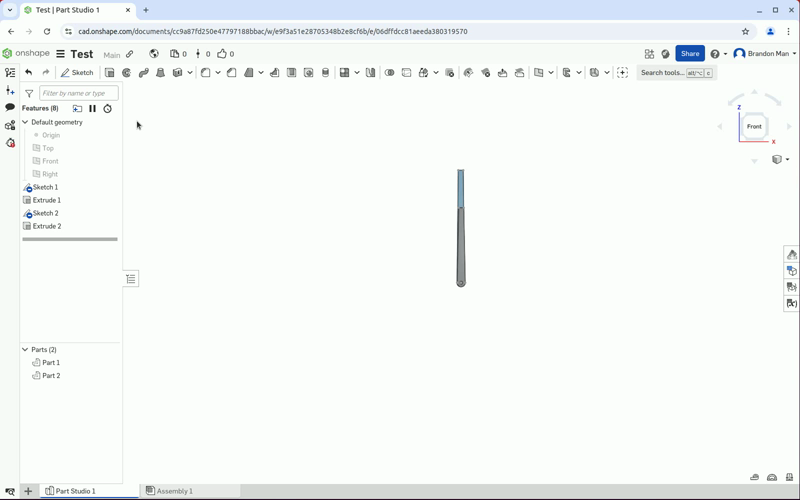
key(left, 2)
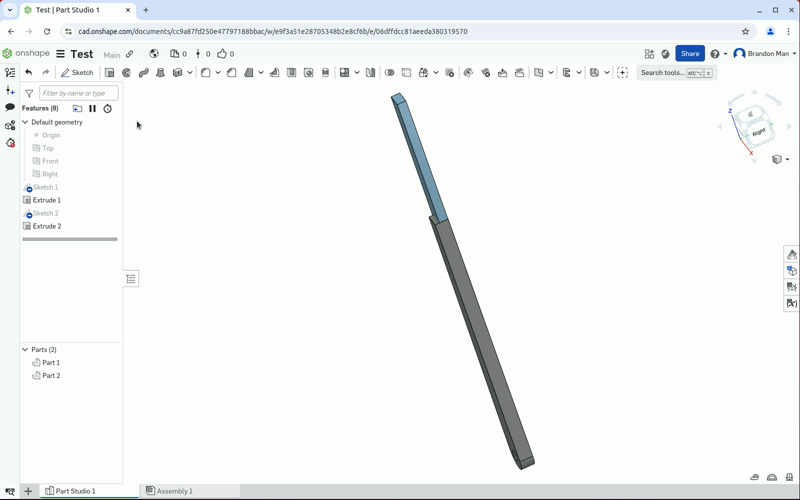
key(down, 2)
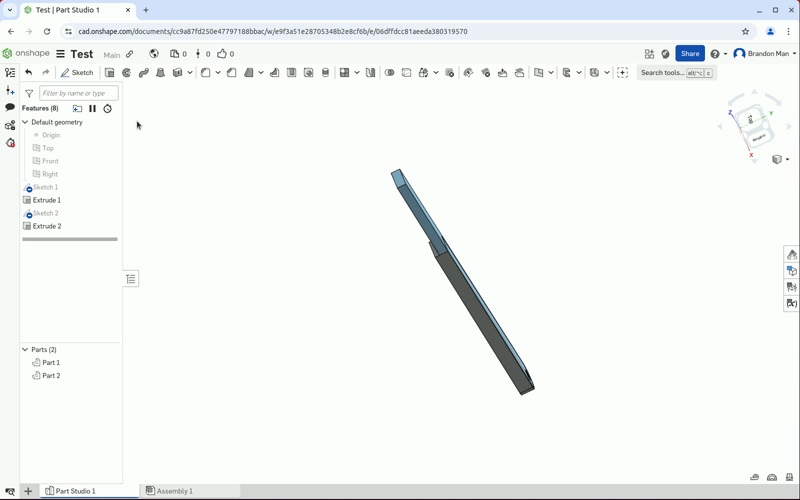
key(up, 2)
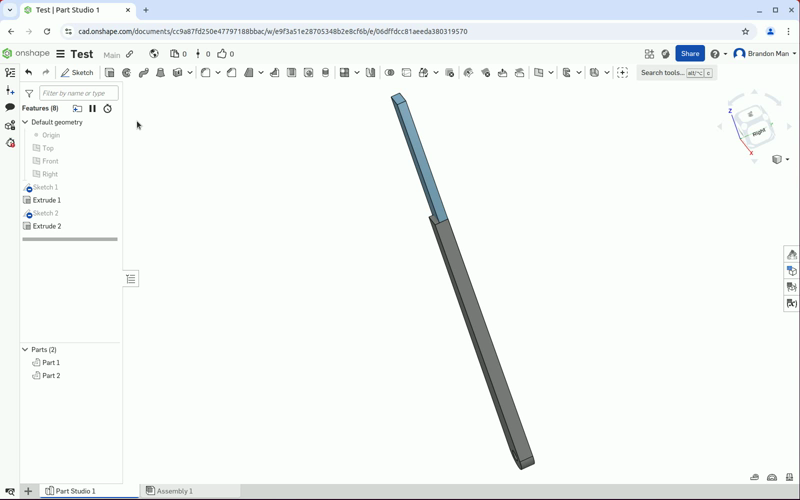
key(right, 2)
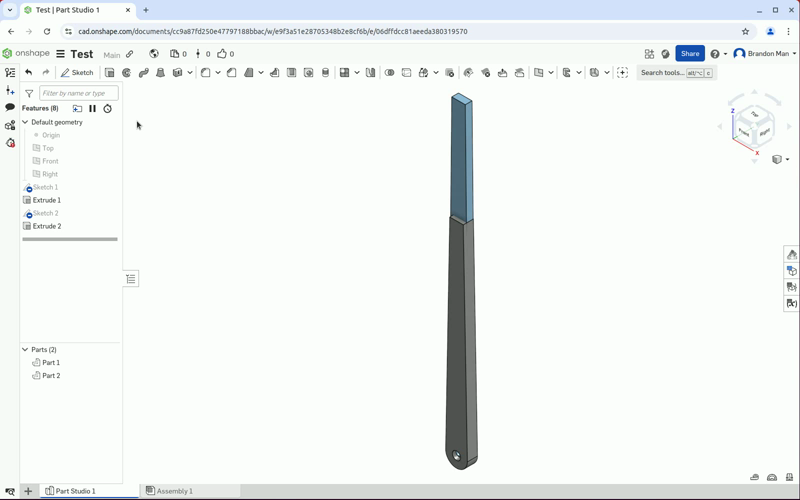
mouse_move(73, 189)
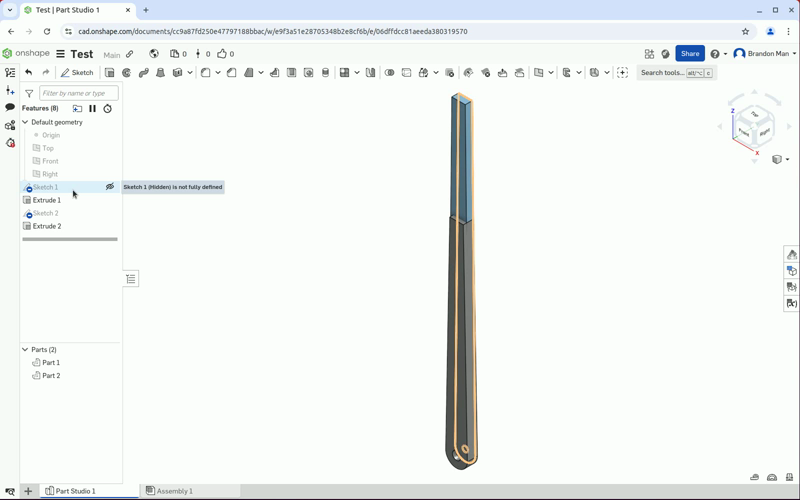
click(73, 189)